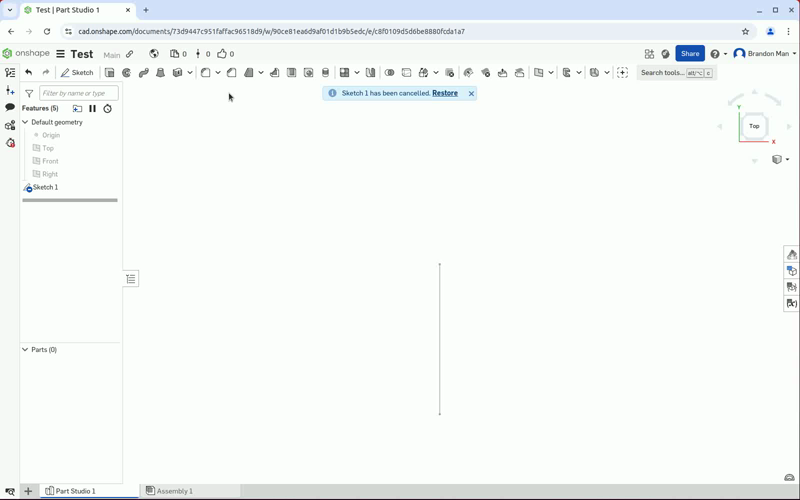
key(shift+h)
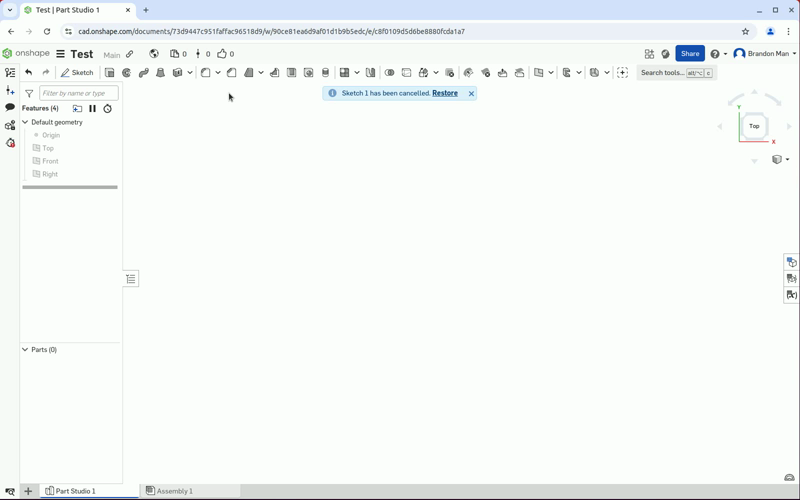
mouse_move(73, 352)
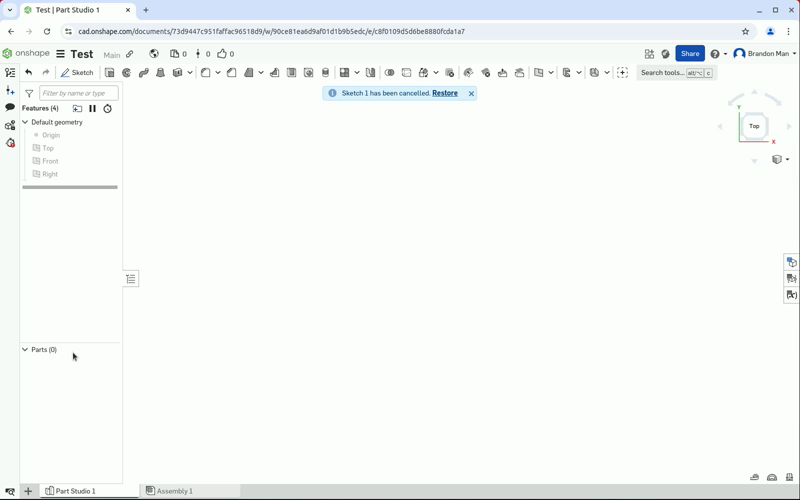
key(y)
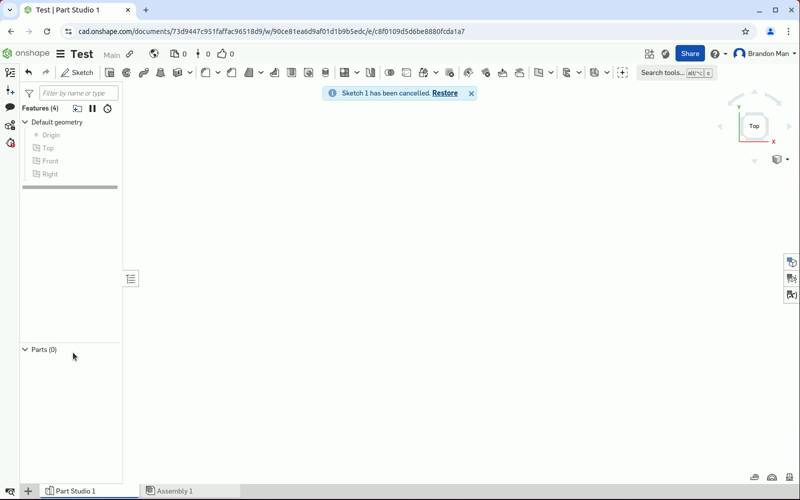
key(shift+p)
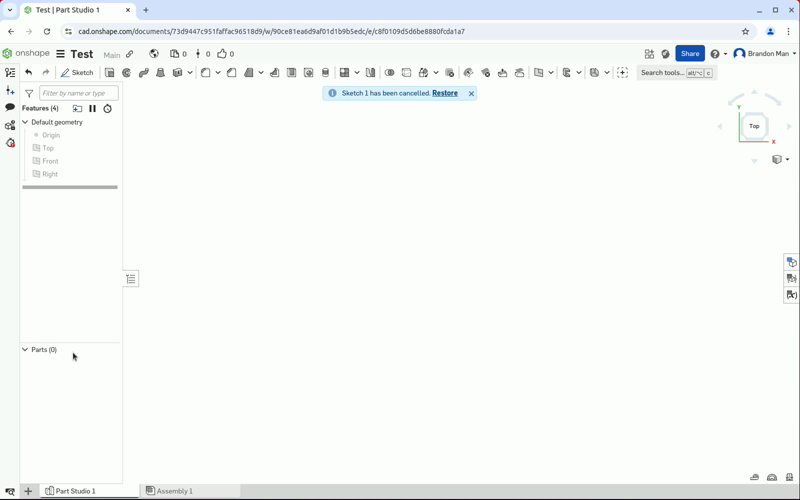
key(space)
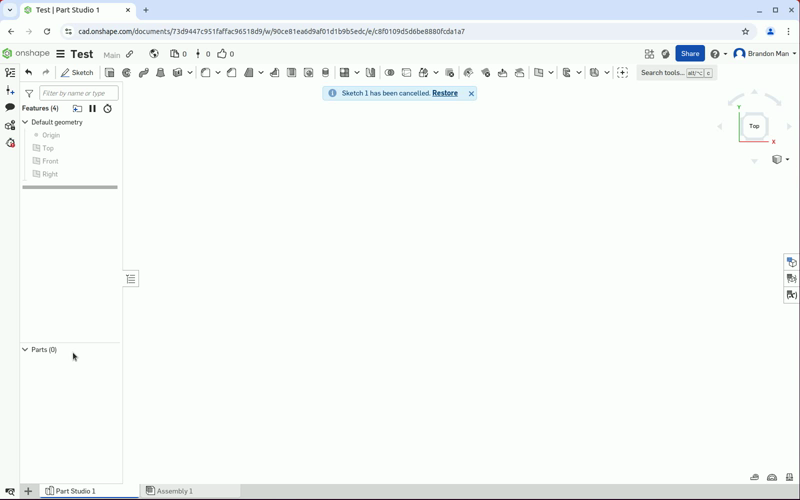
key_down(shift)
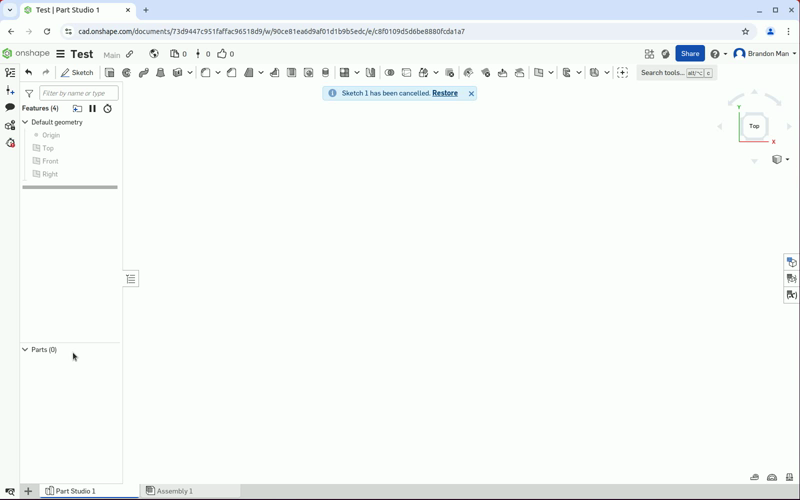
key(up)
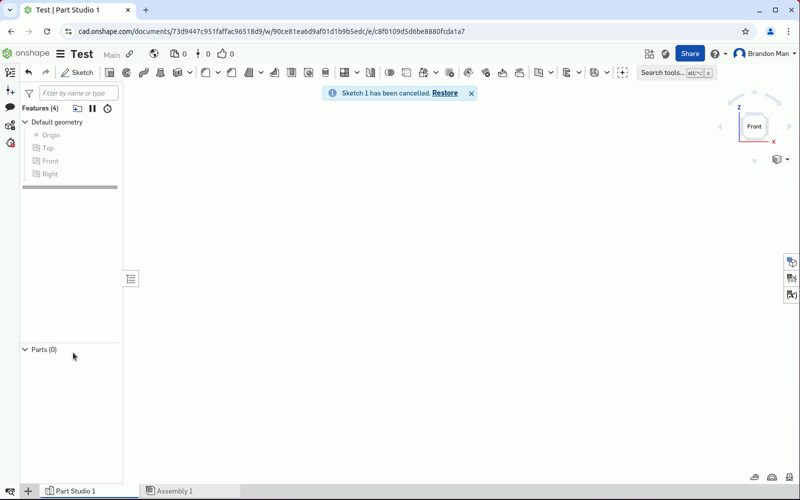
key_up(shift)
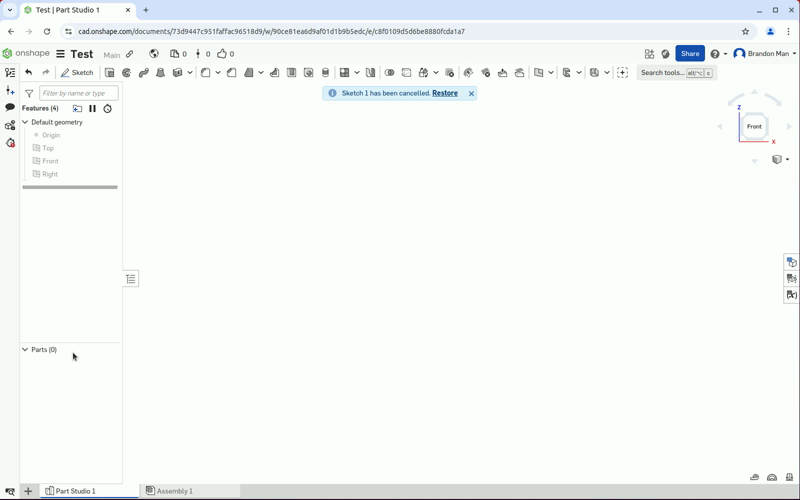
mouse_move(73, 352)
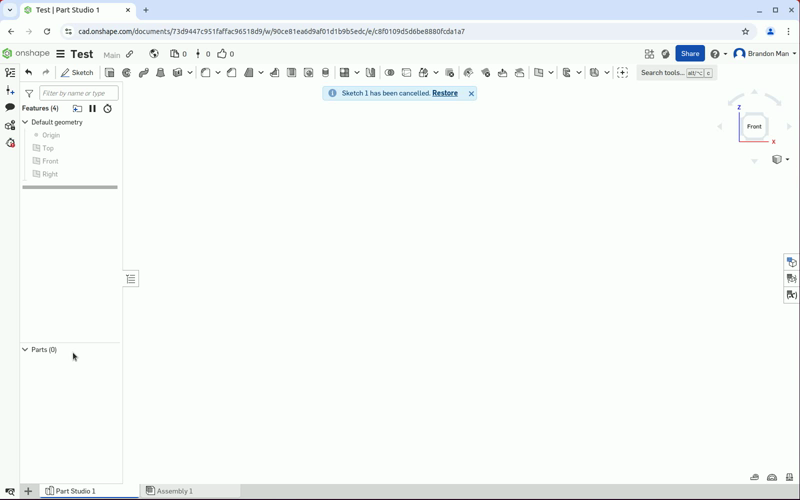
key(shift+y)
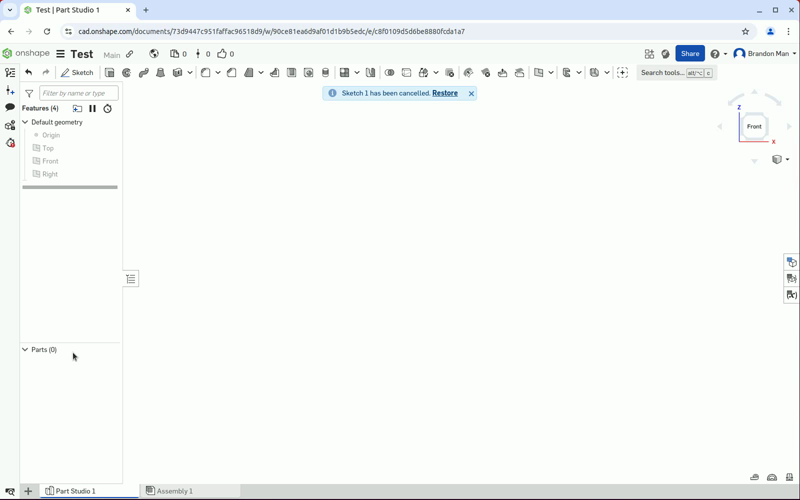
key(shift+s)
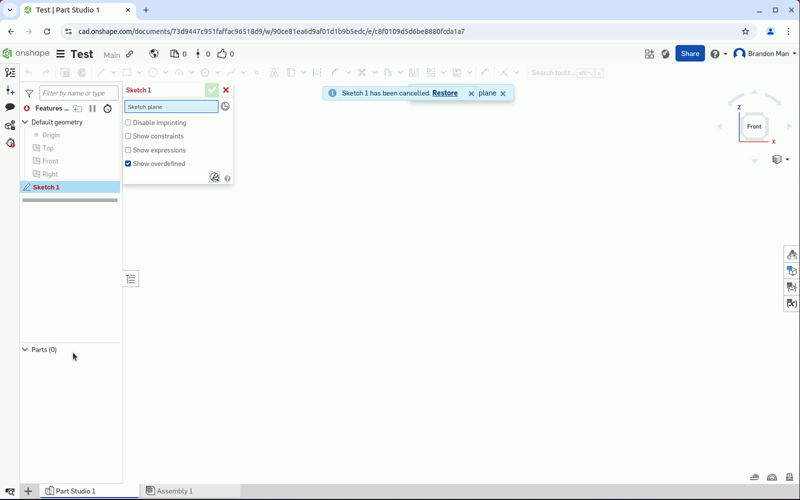
mouse_move(73, 163)
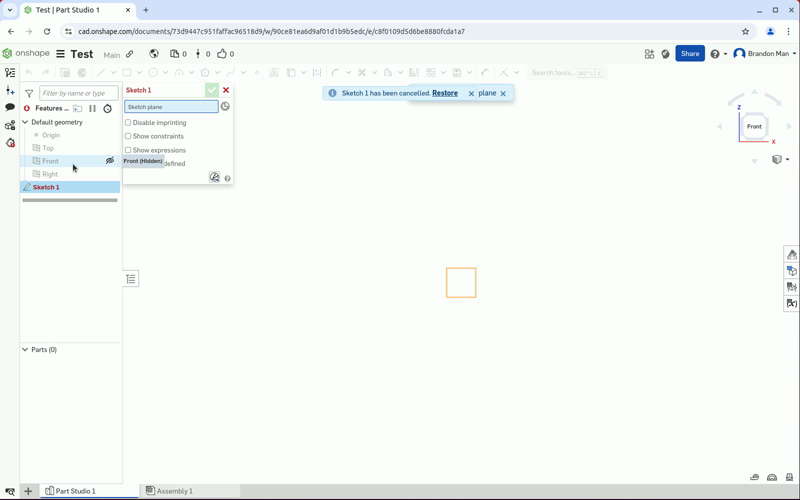
click(73, 163)
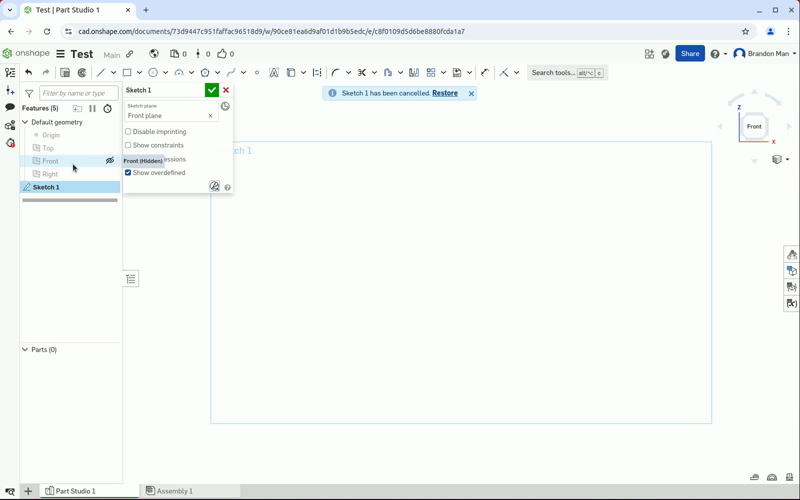
mouse_move(73, 352)
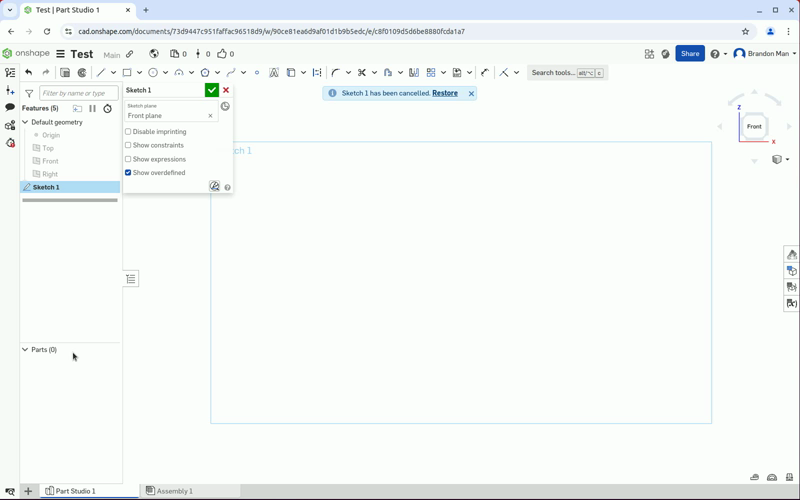
key(y)
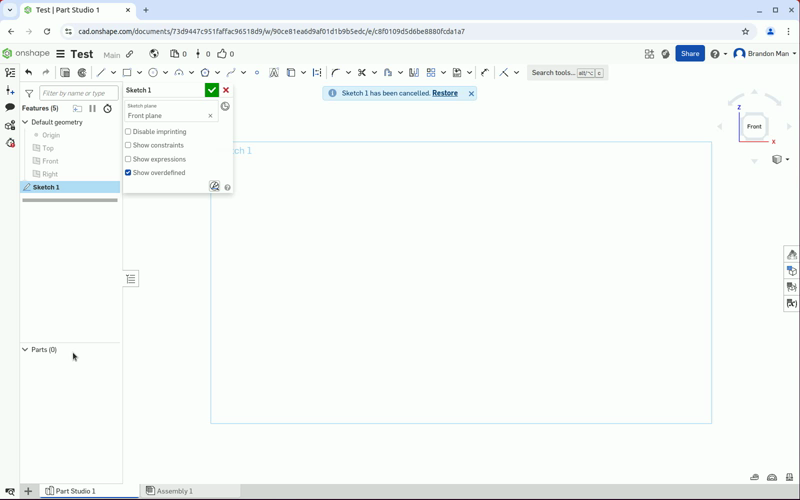
key(l)
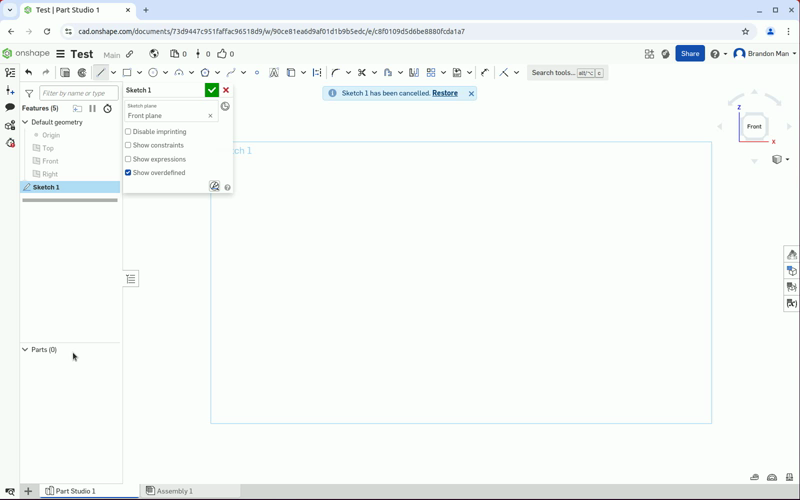
key_down(shift)
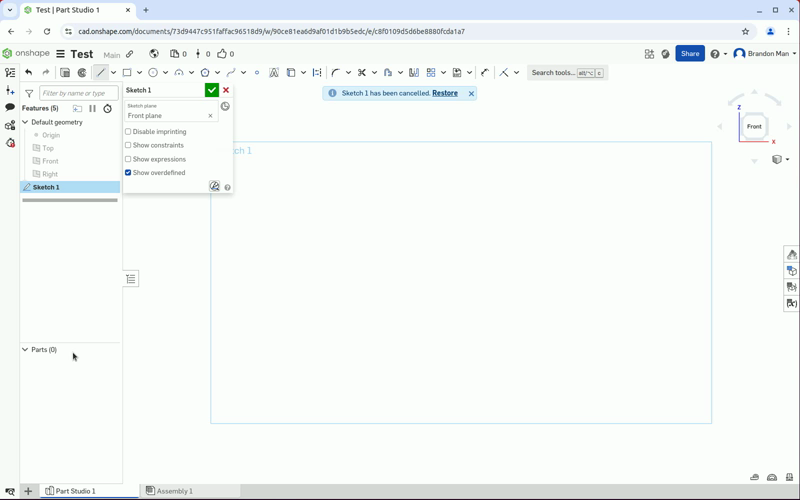
mouse_move(460, 282)
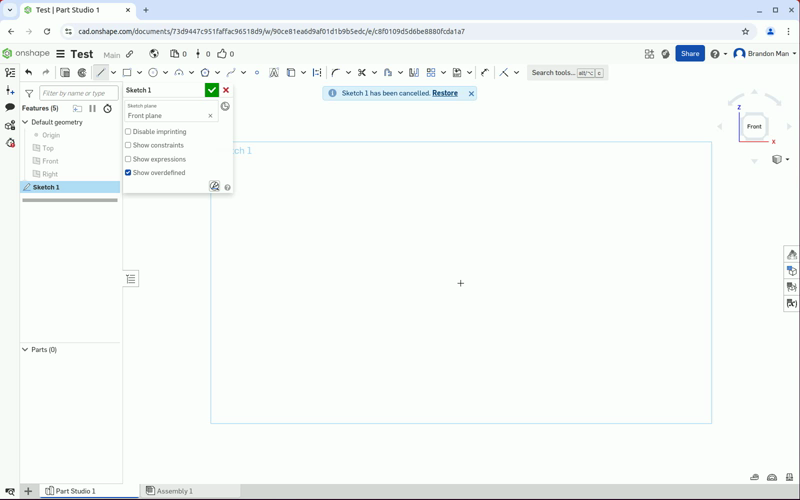
click(460, 282)
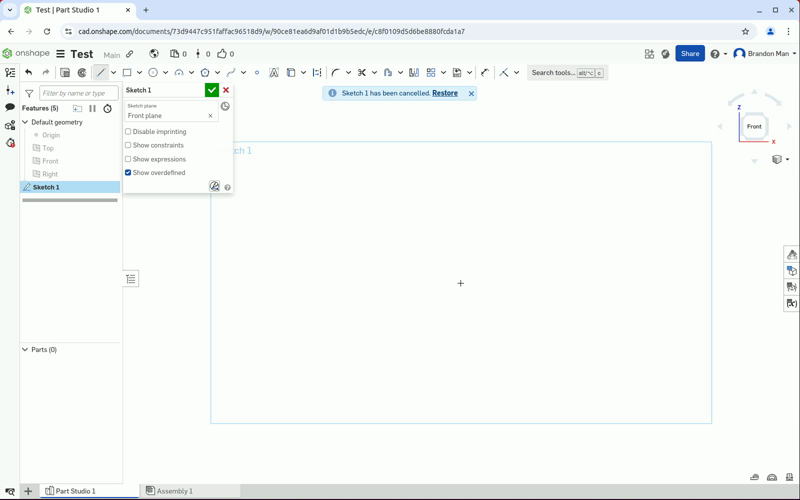
key_up(shift)
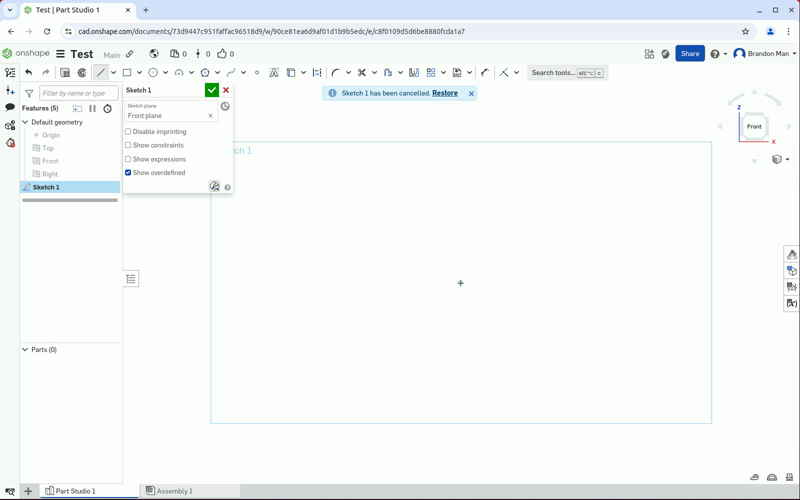
key_down(shift)
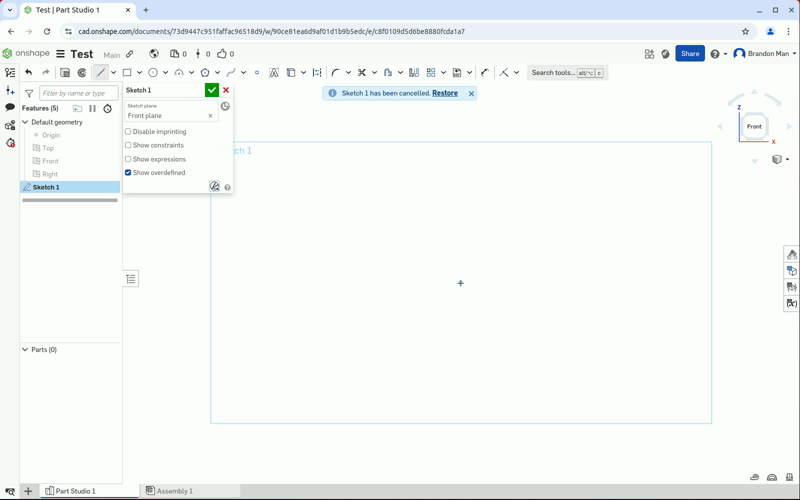
mouse_move(573, 282)
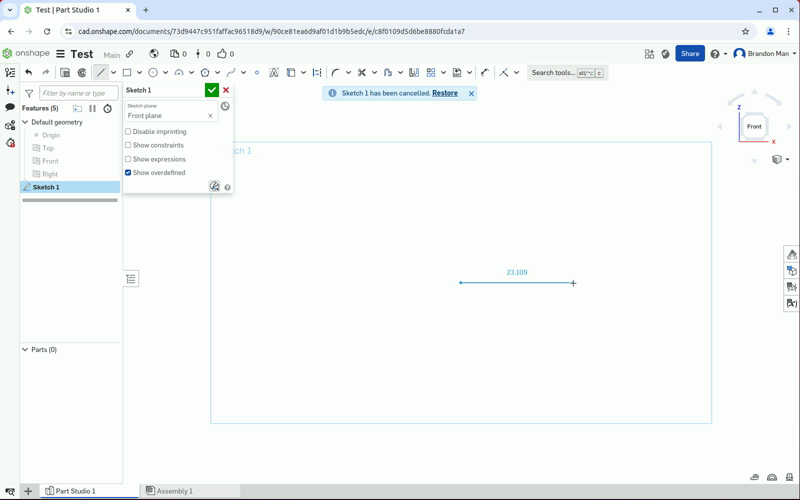
click(573, 282)
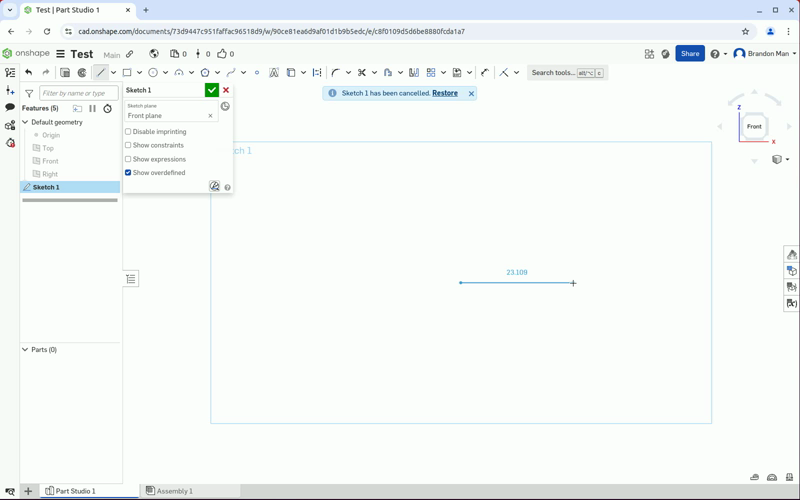
key_up(shift)
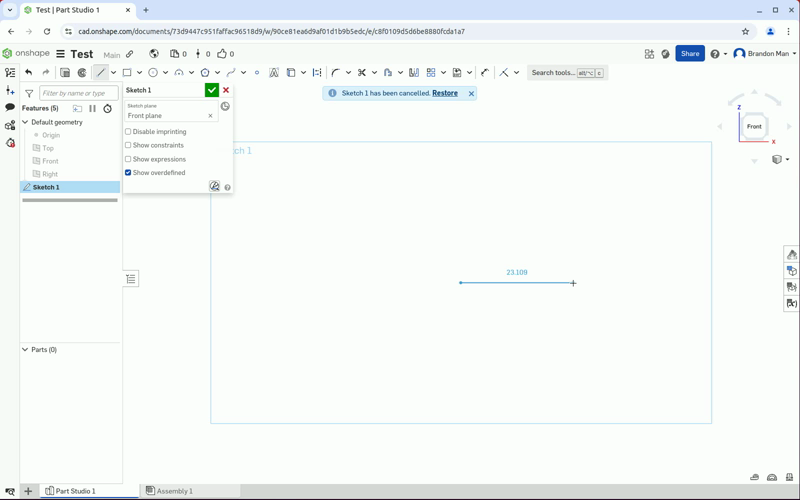
key_down(shift)
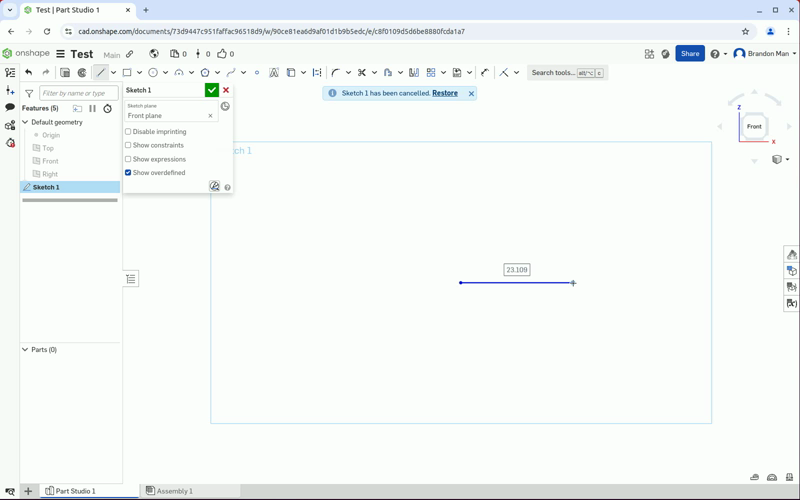
mouse_move(589, 282)
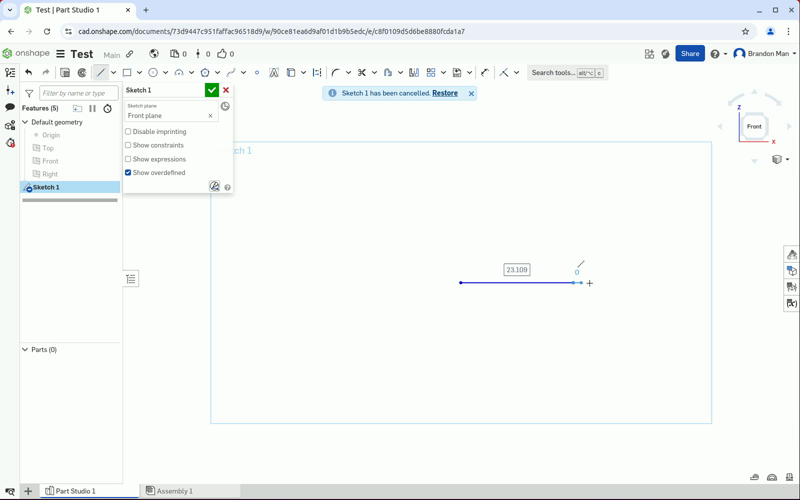
mouse_move(573, 230)
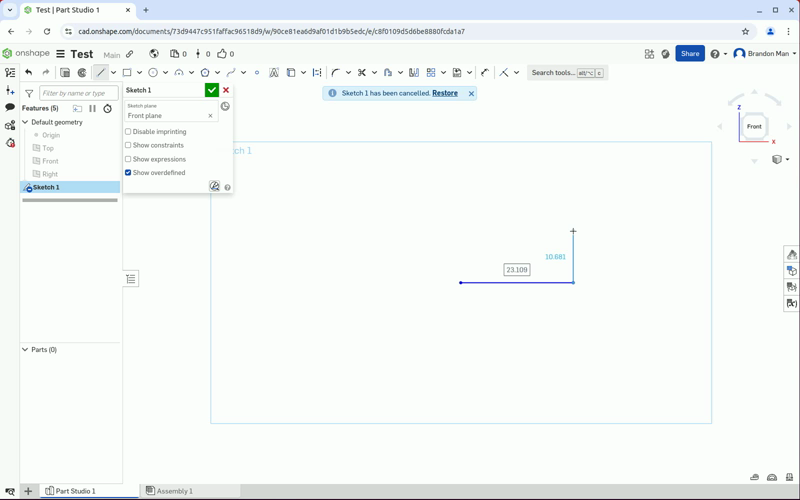
click(573, 230)
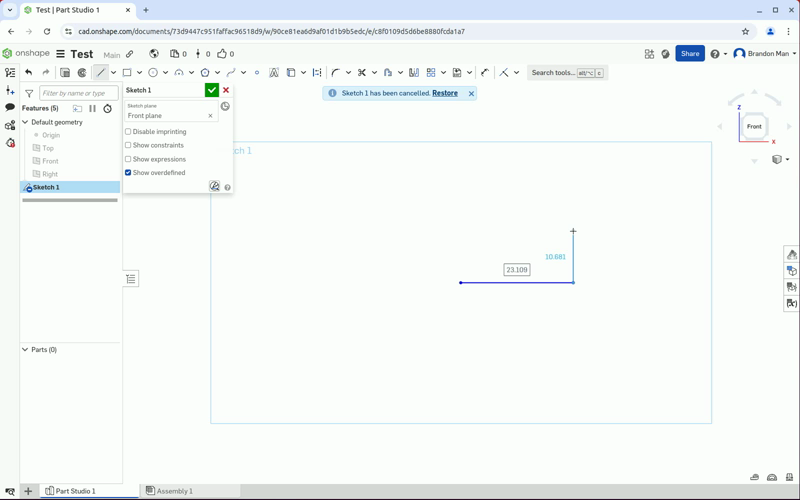
key_up(shift)
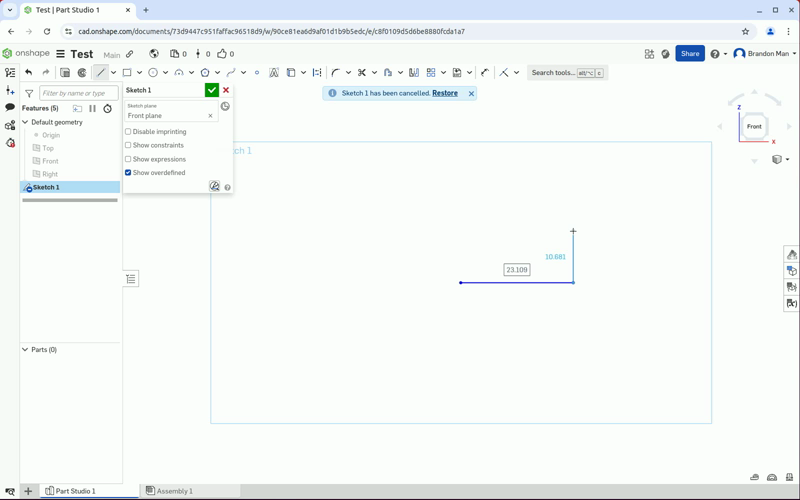
key_down(shift)
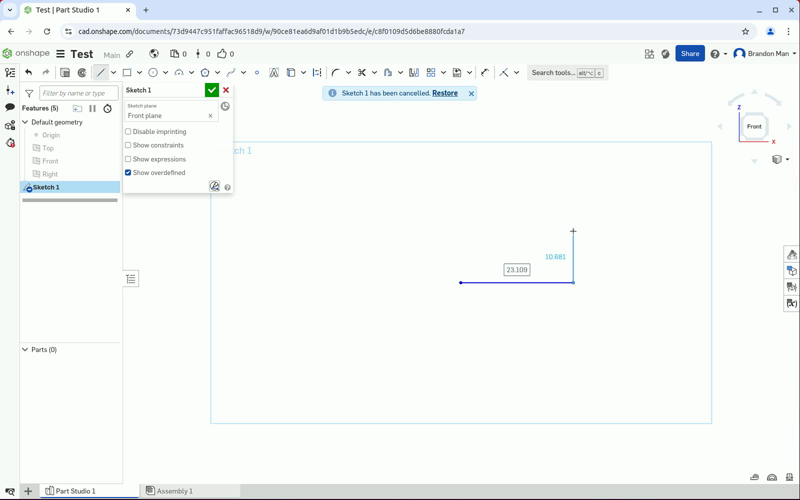
mouse_move(589, 230)
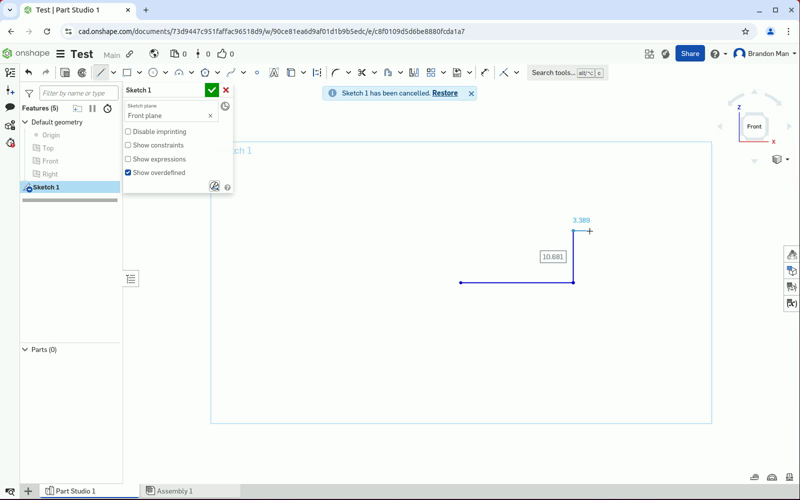
mouse_move(554, 230)
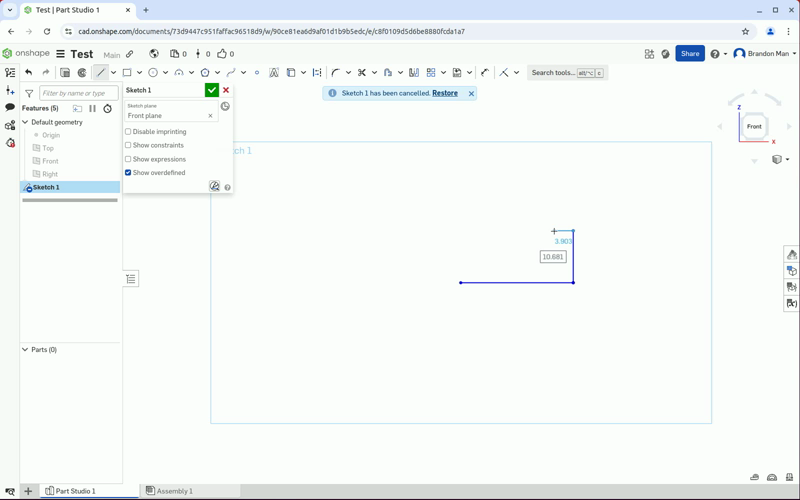
click(554, 230)
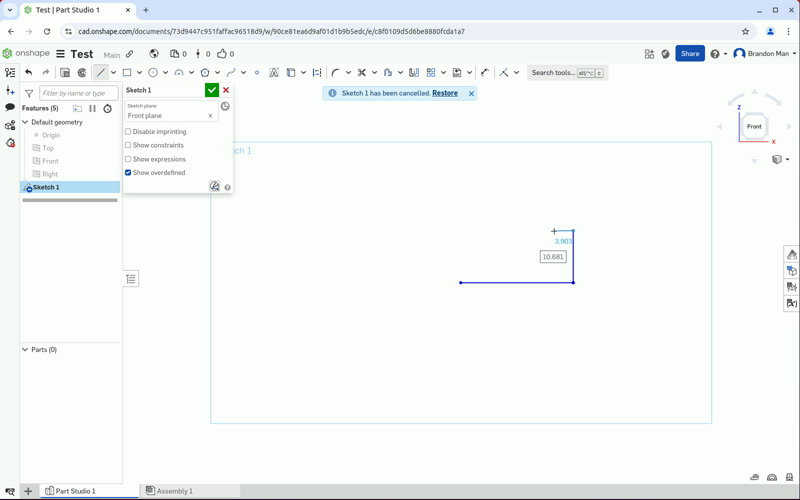
key_up(shift)
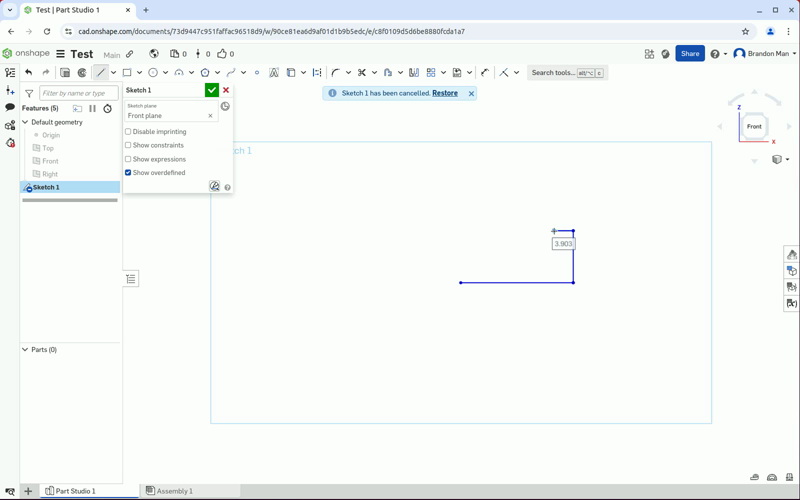
key_down(shift)
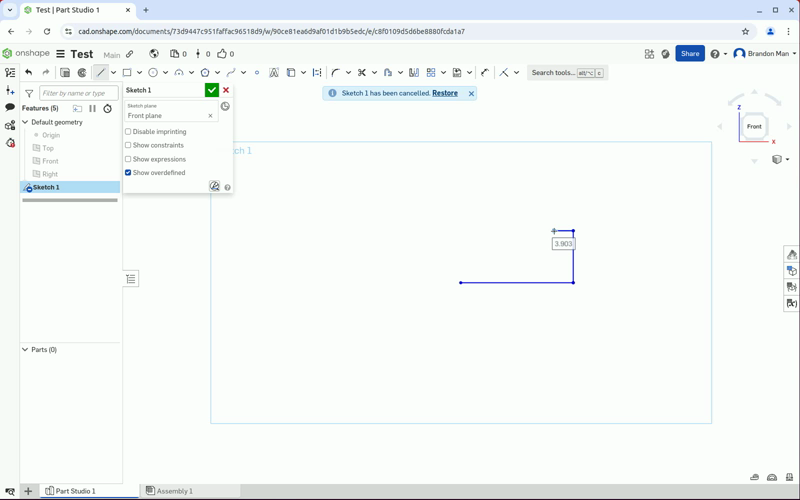
mouse_move(584, 230)
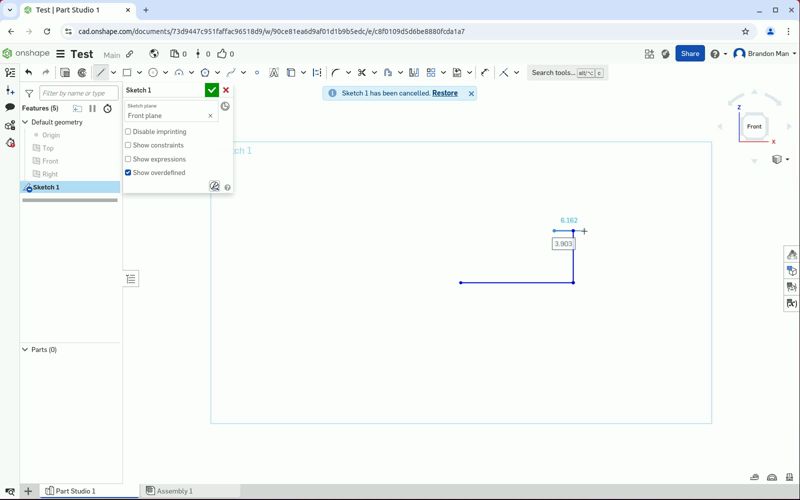
mouse_move(554, 259)
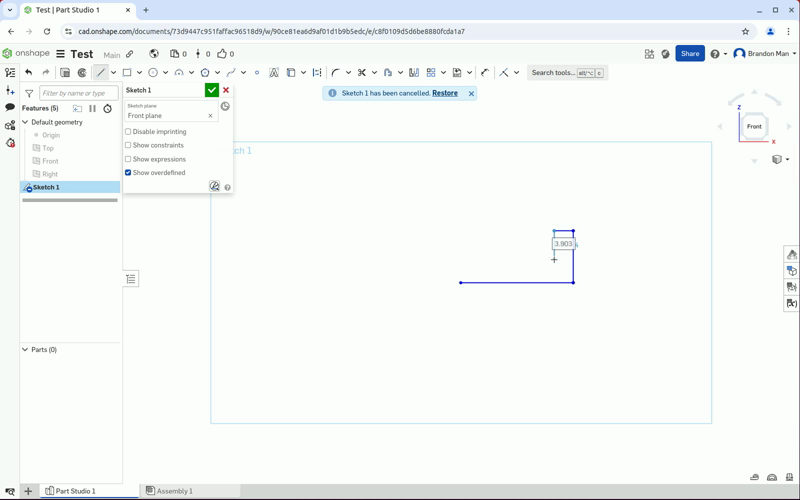
click(554, 259)
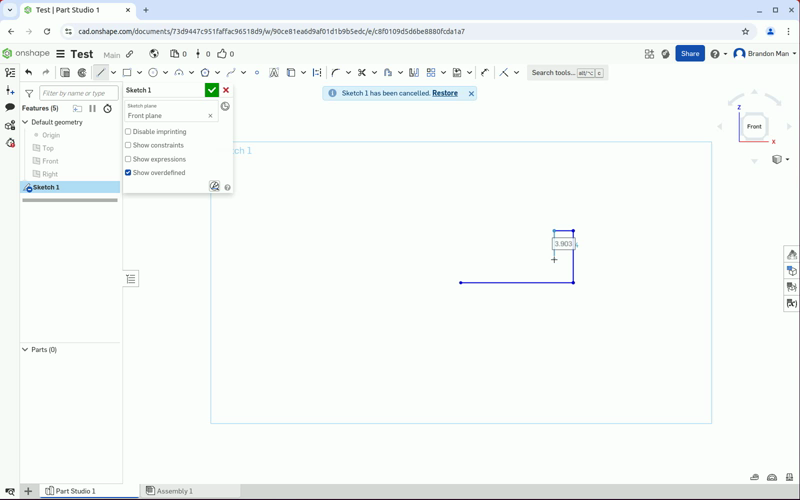
key_up(shift)
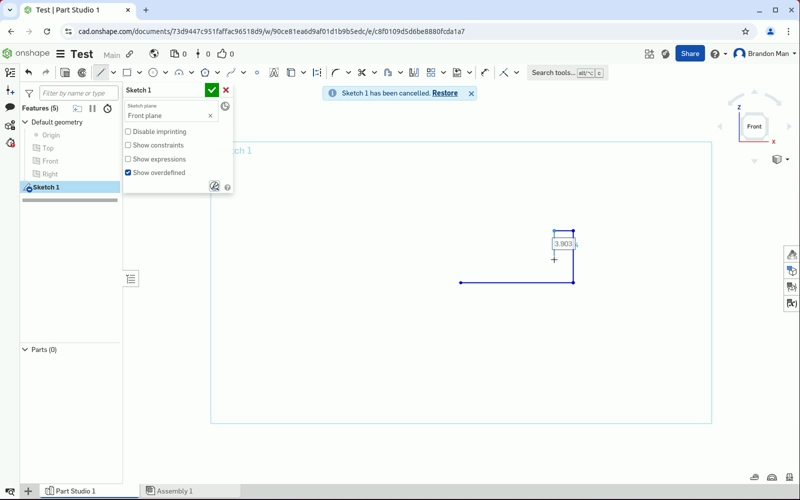
key_down(shift)
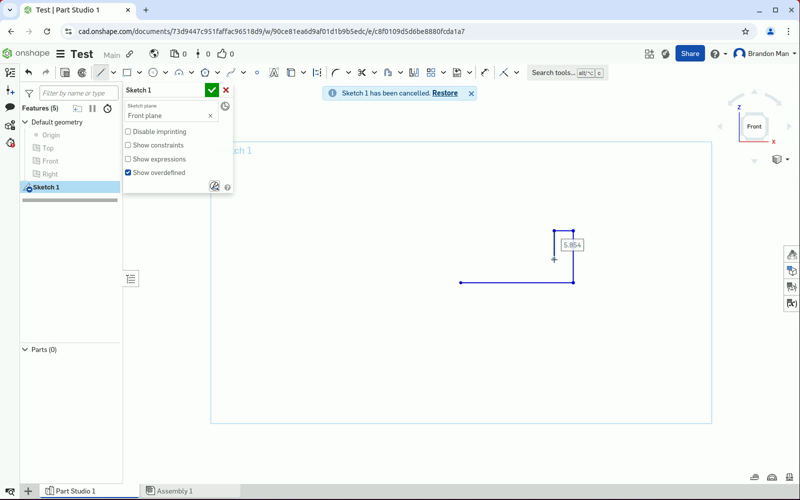
mouse_move(584, 259)
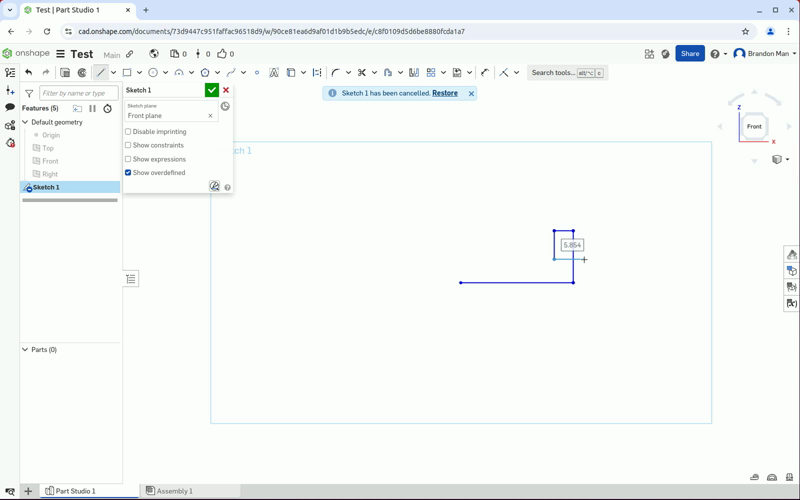
mouse_move(535, 259)
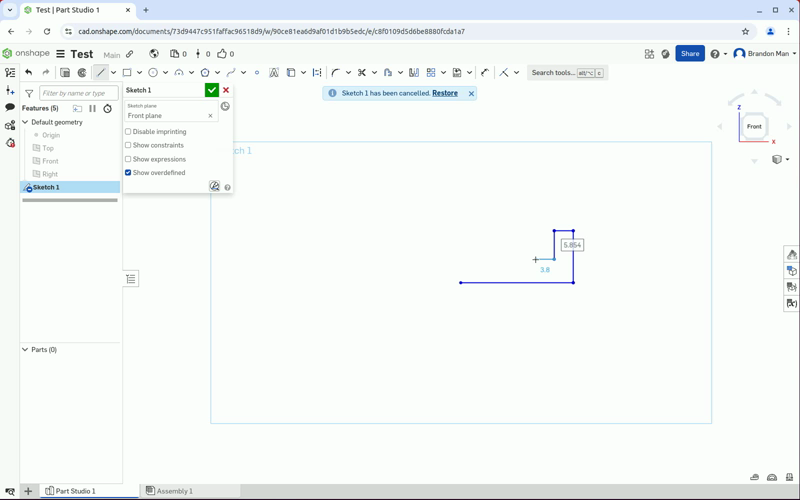
click(535, 259)
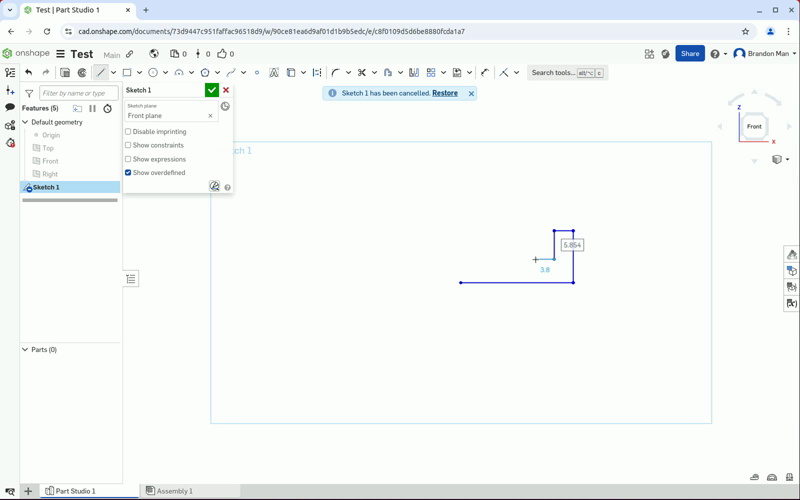
key_up(shift)
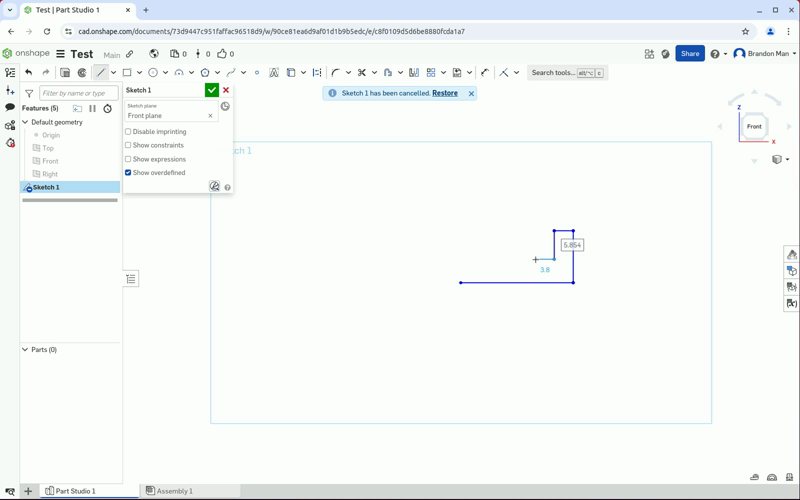
key_down(shift)
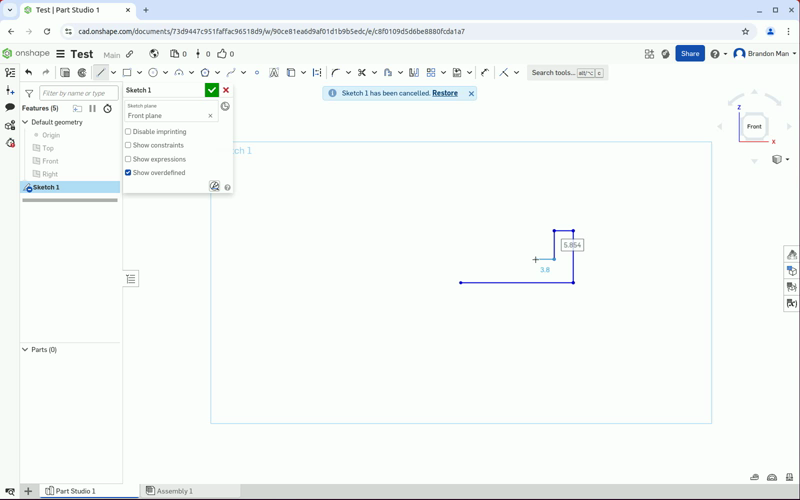
mouse_move(565, 259)
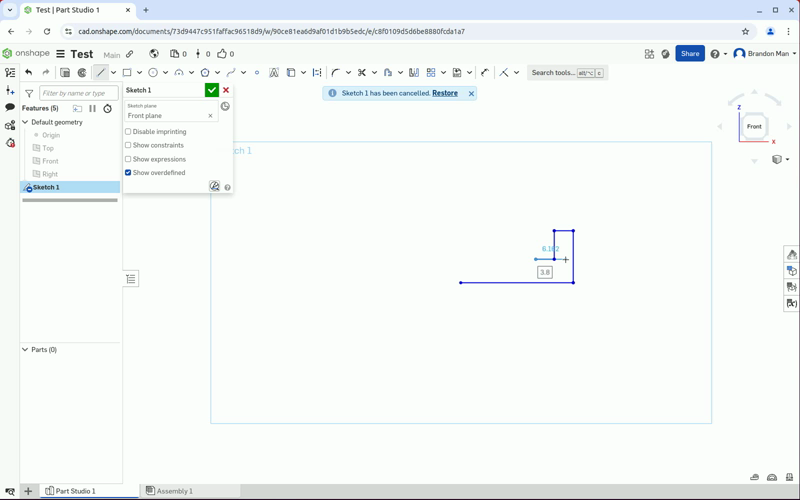
mouse_move(535, 208)
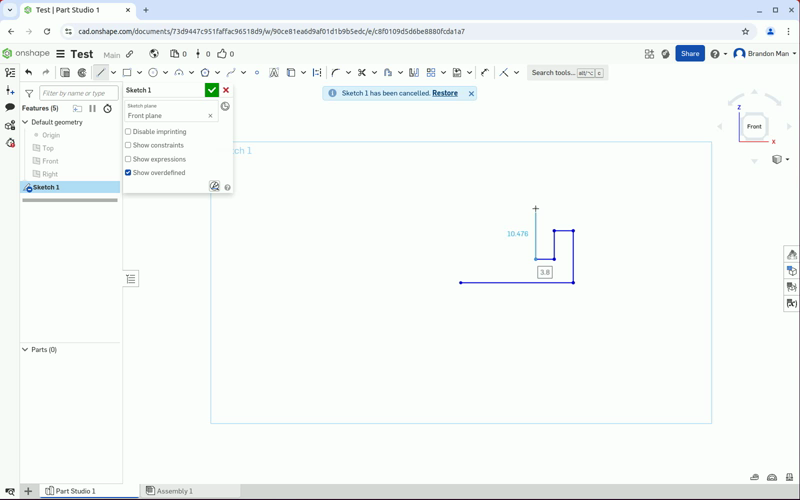
click(535, 208)
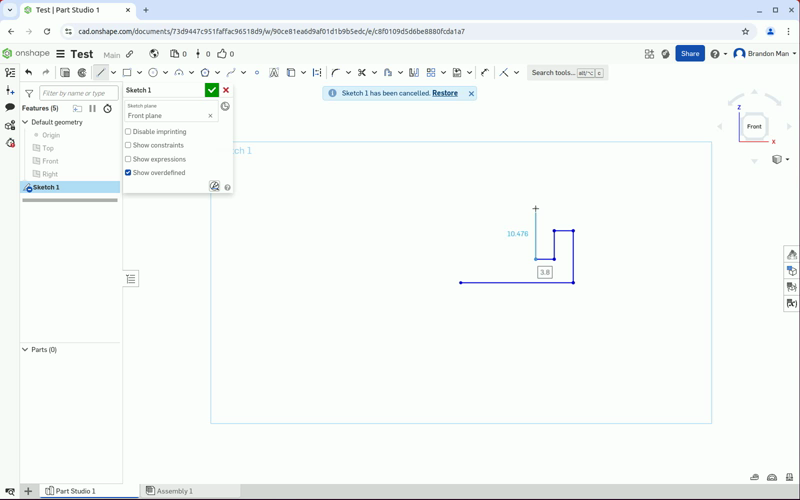
key_up(shift)
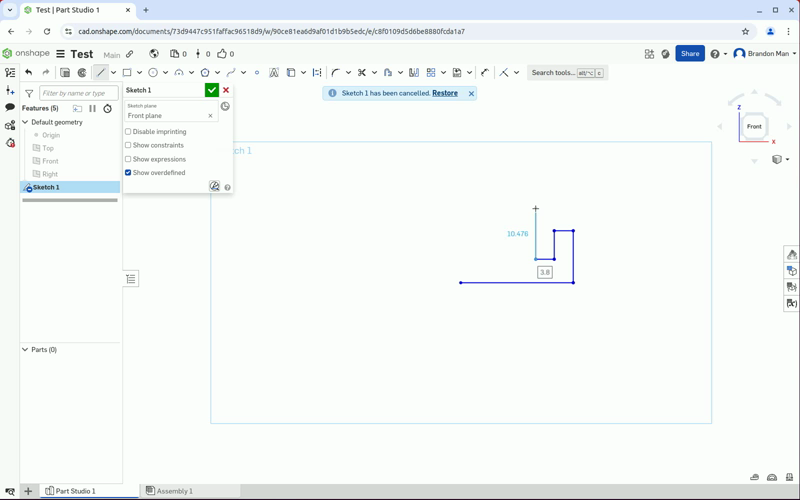
key_down(shift)
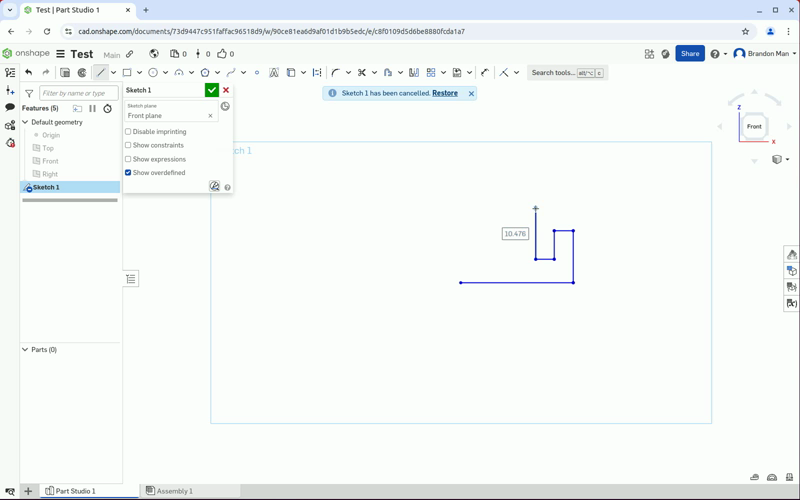
mouse_move(565, 208)
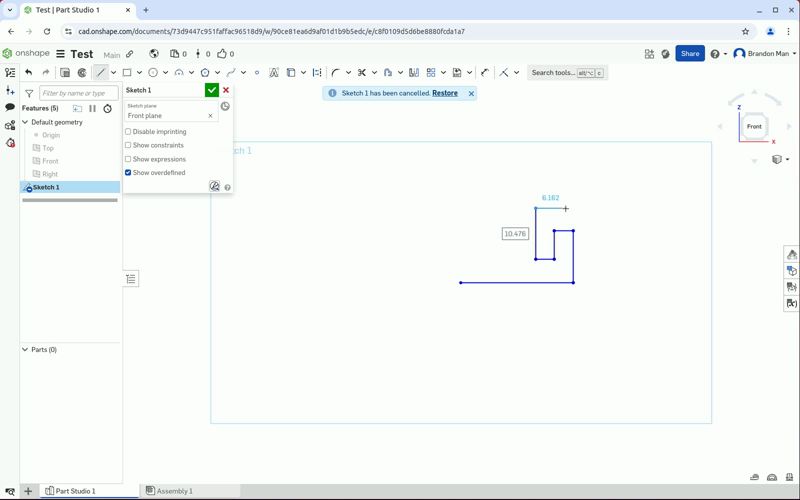
mouse_move(498, 208)
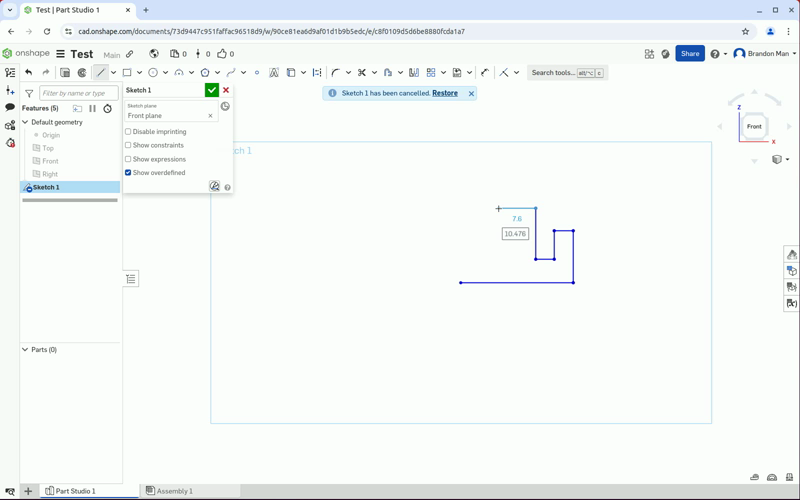
click(498, 208)
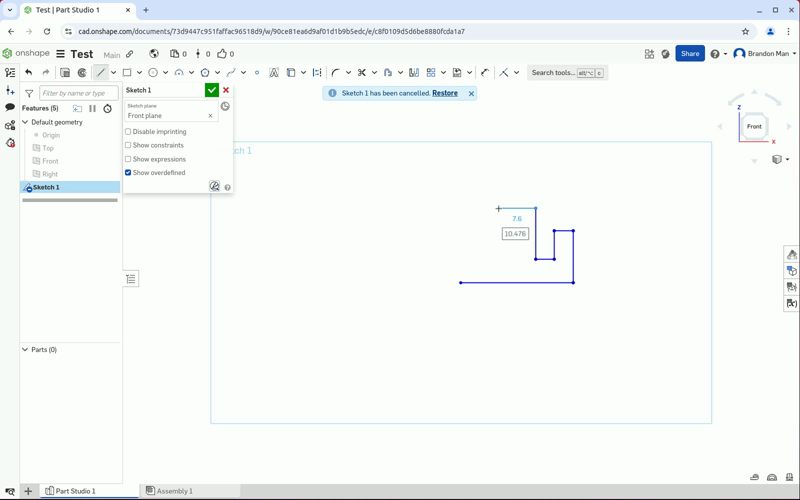
key_up(shift)
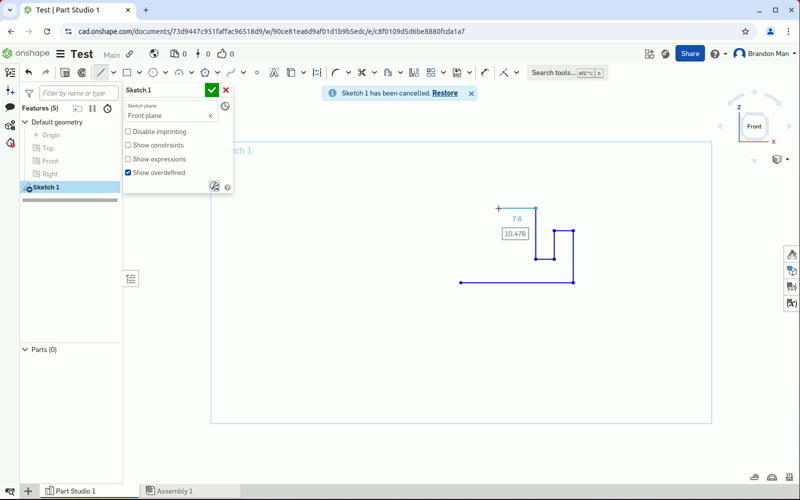
key_down(shift)
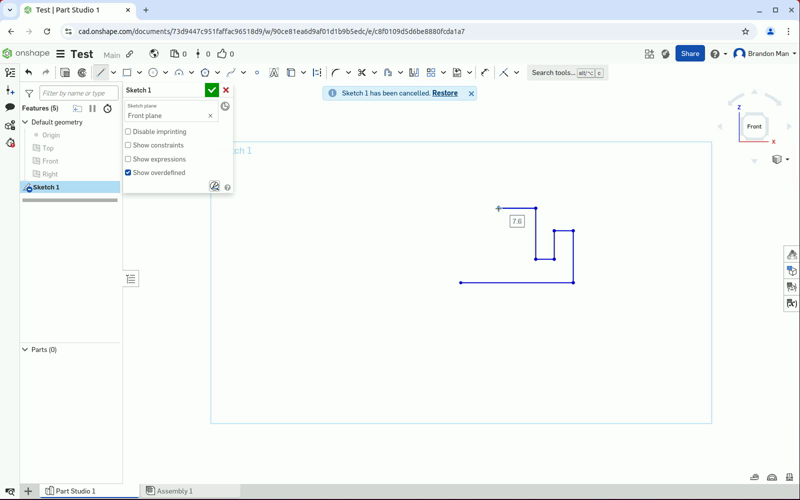
mouse_move(528, 208)
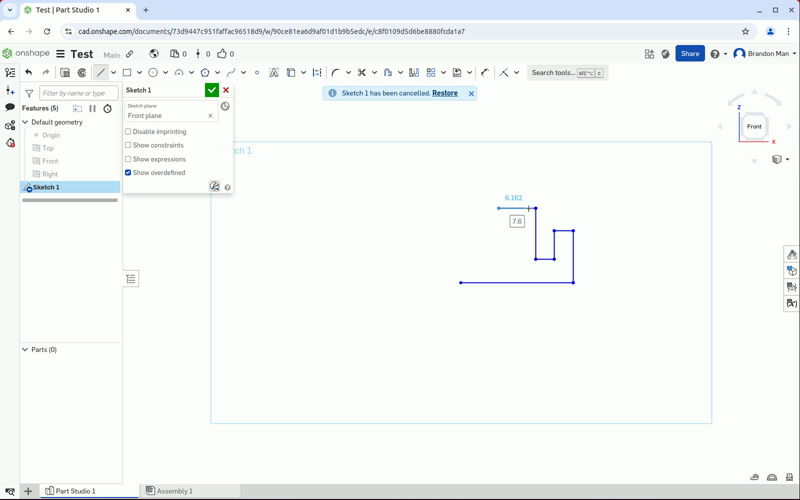
mouse_move(503, 213)
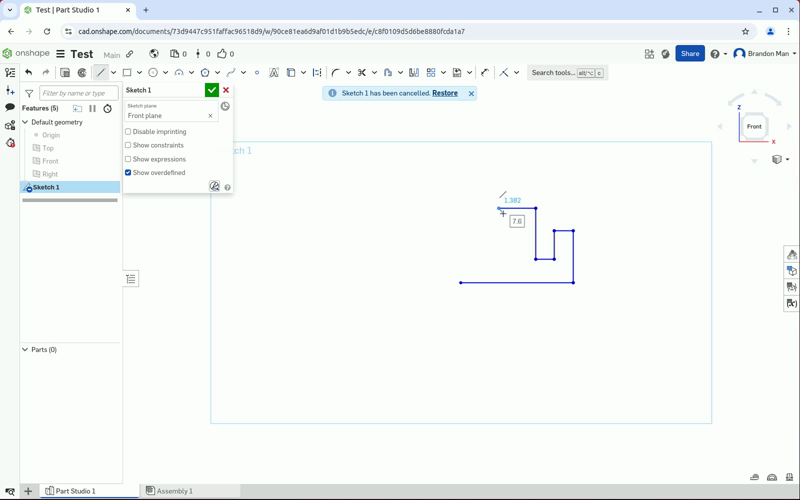
scroll(6)
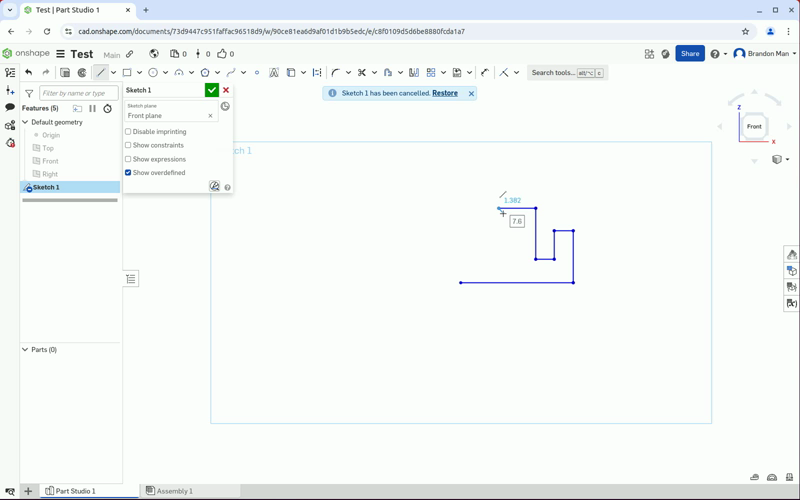
scroll(6)
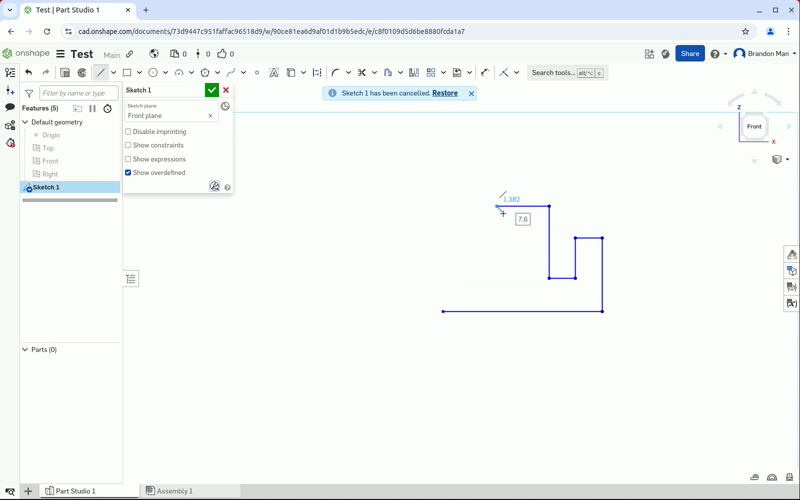
scroll(6)
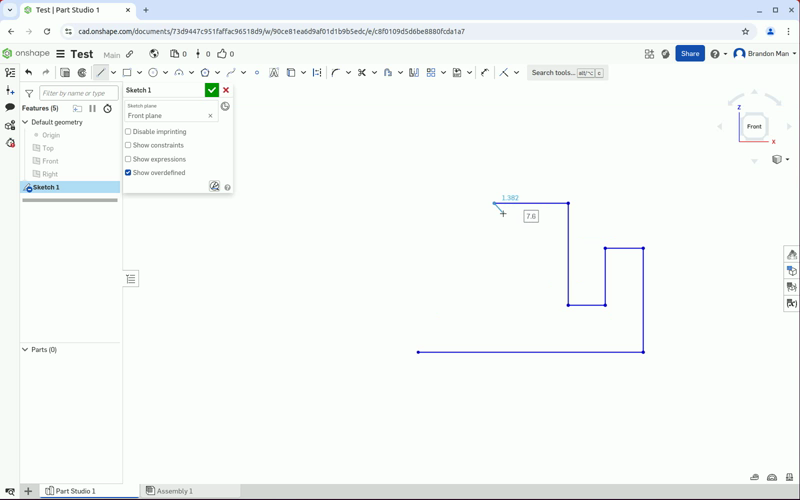
scroll(6)
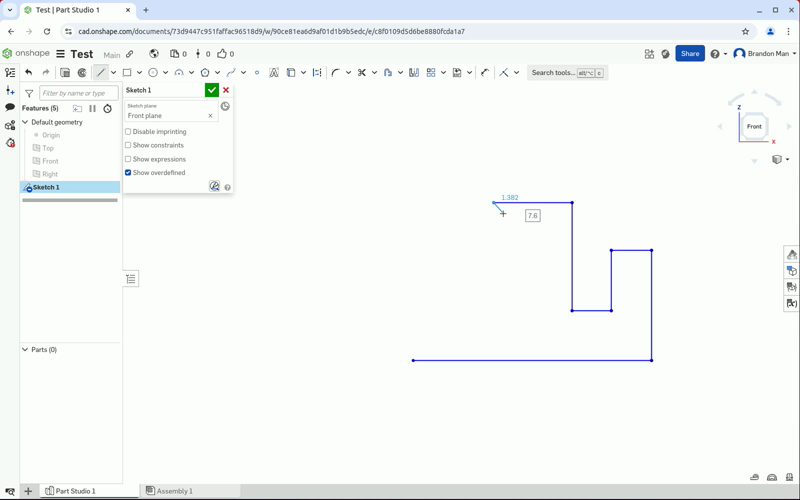
scroll(6)
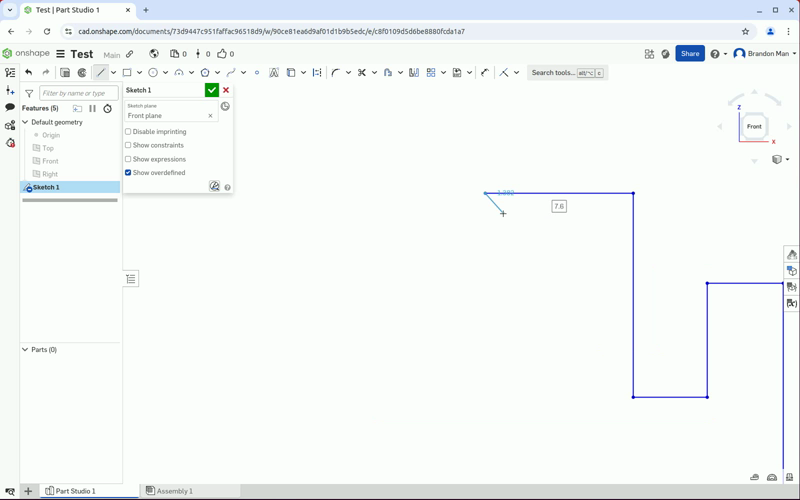
scroll(6)
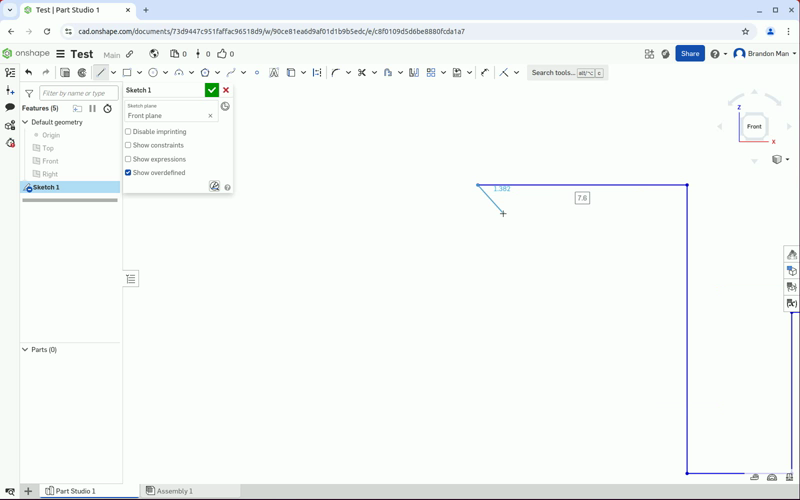
scroll(6)
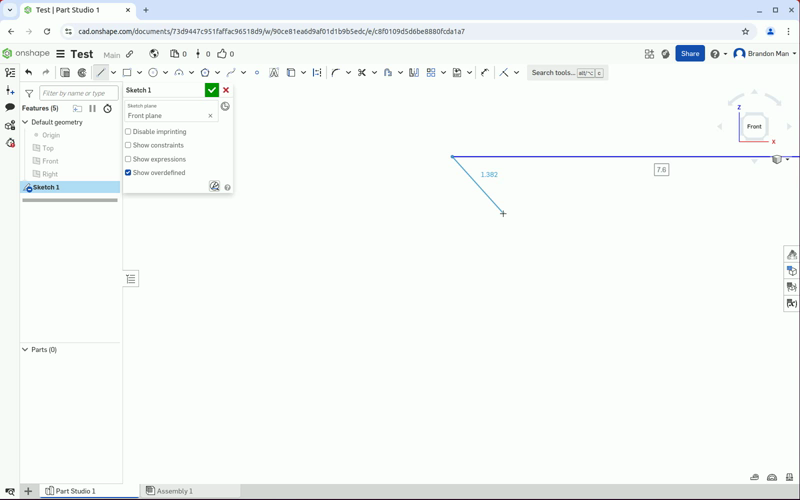
click(503, 213)
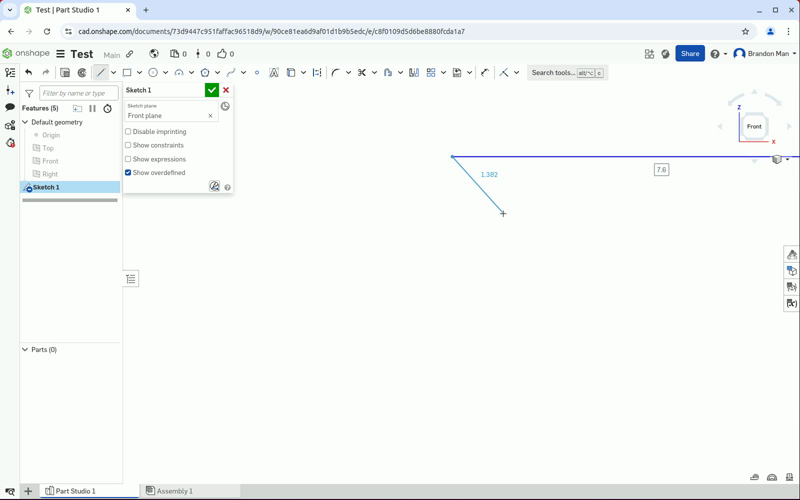
scroll(-6)
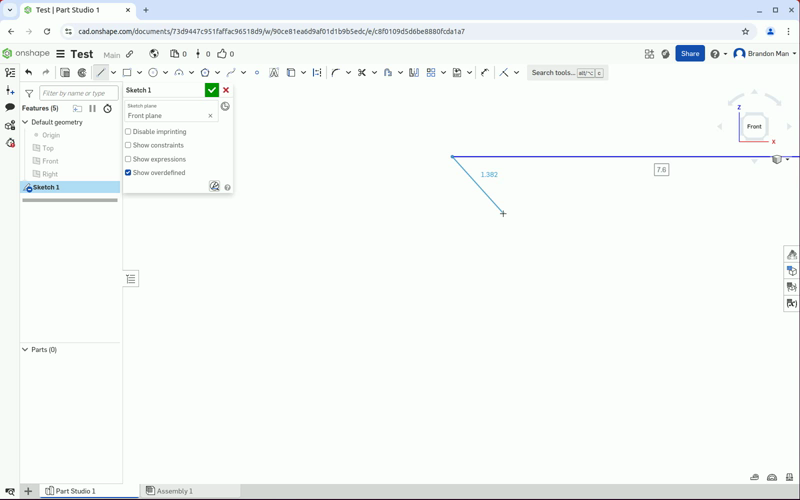
scroll(-6)
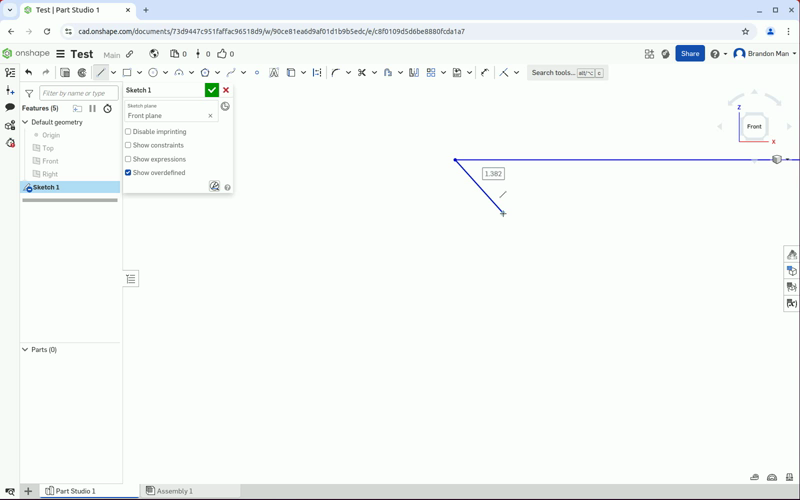
scroll(-6)
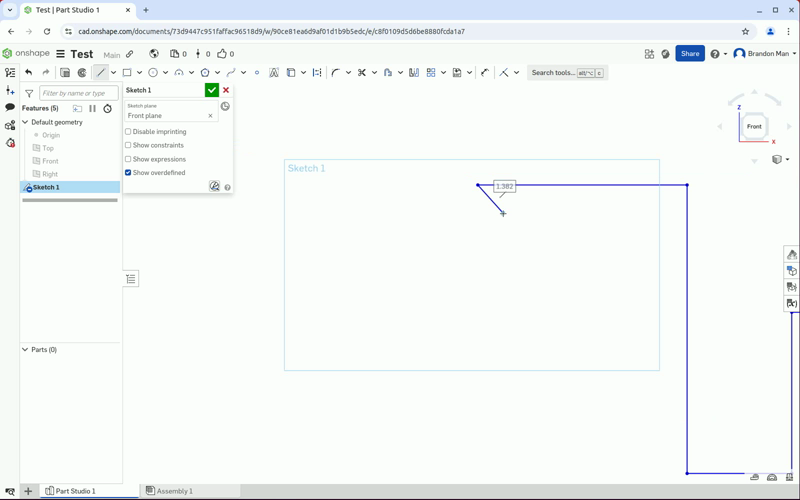
scroll(-6)
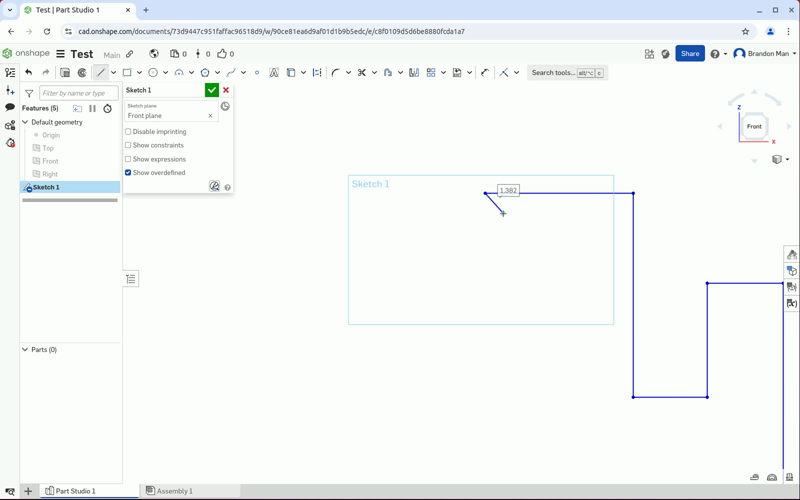
scroll(-6)
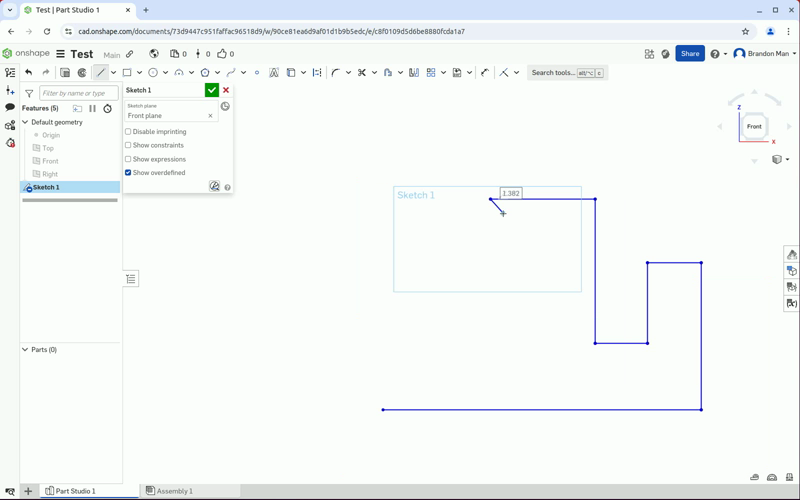
scroll(-6)
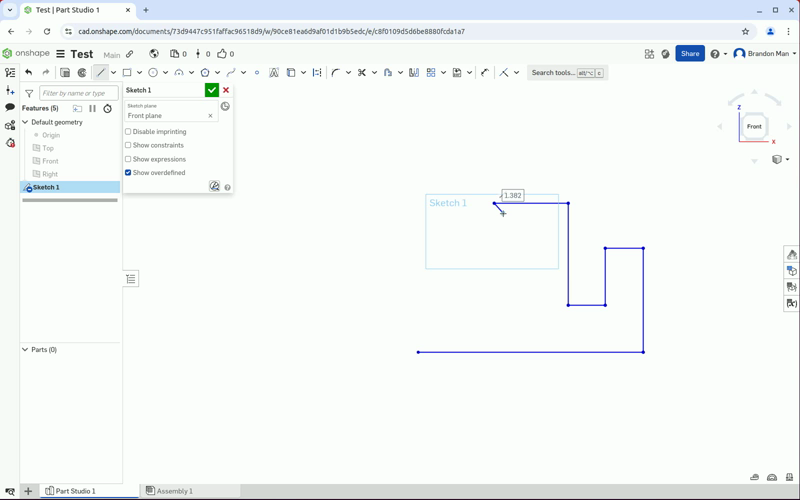
scroll(-6)
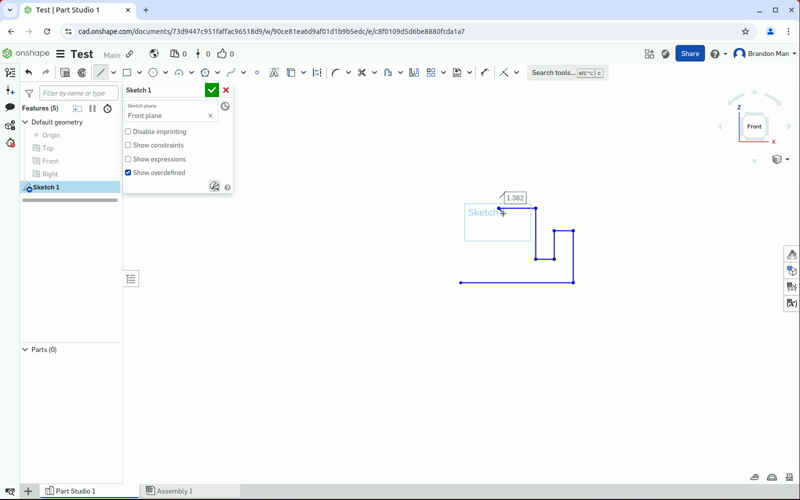
key_up(shift)
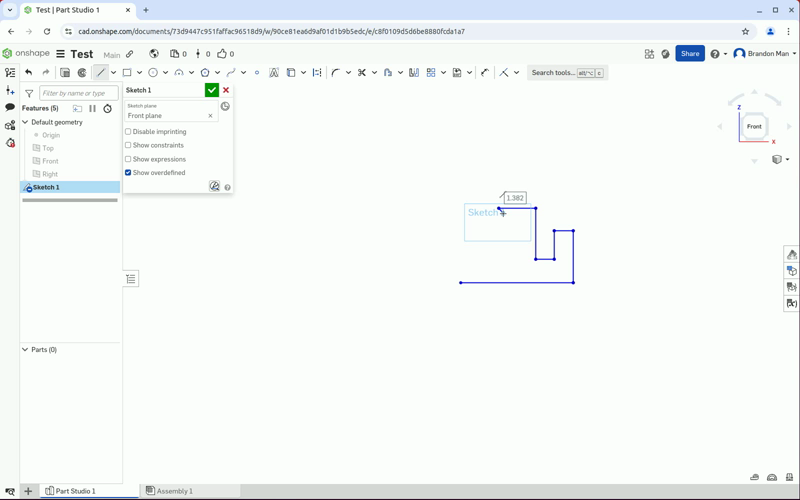
key_down(shift)
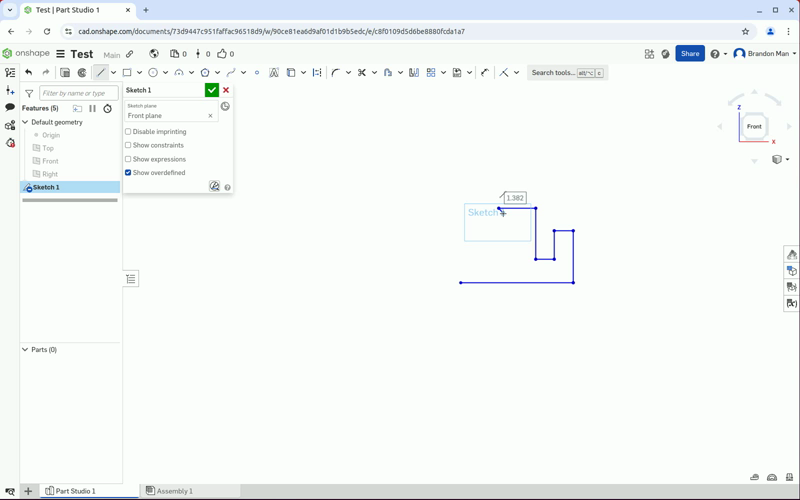
mouse_move(533, 213)
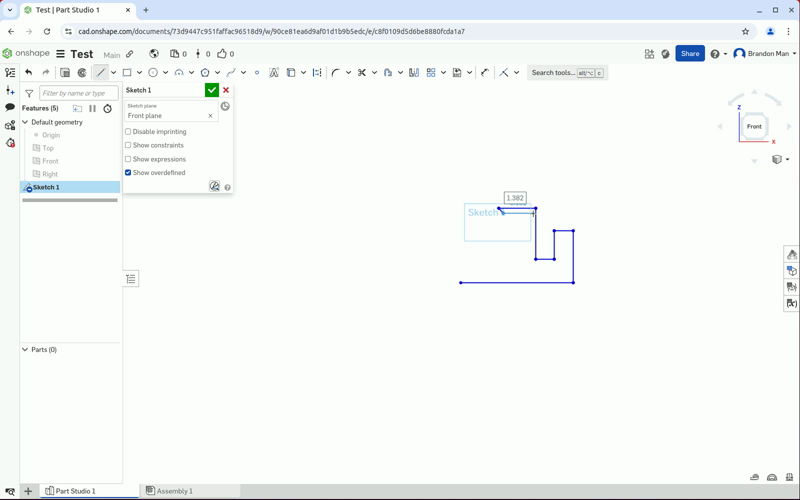
mouse_move(460, 213)
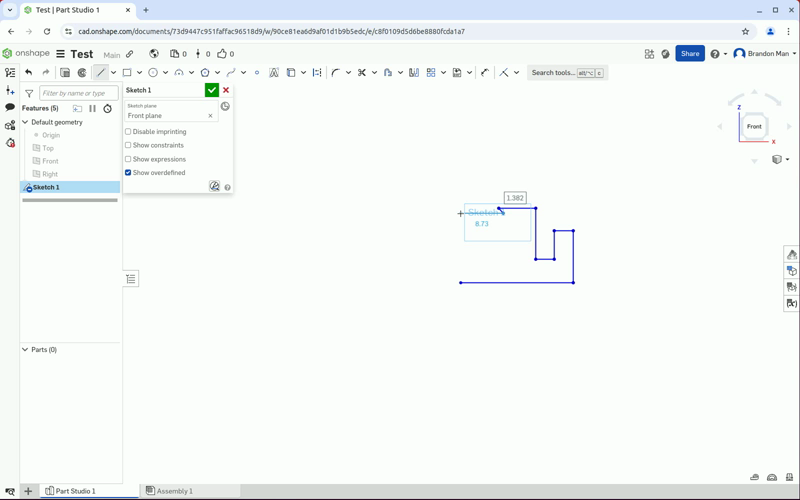
click(460, 213)
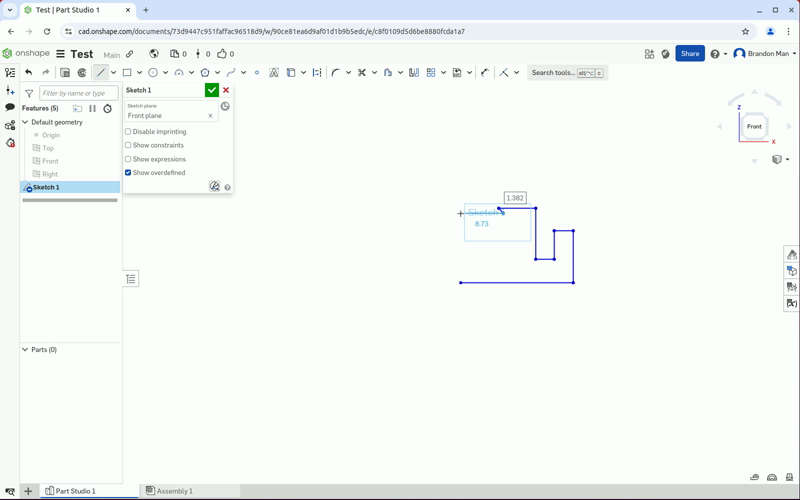
key_up(shift)
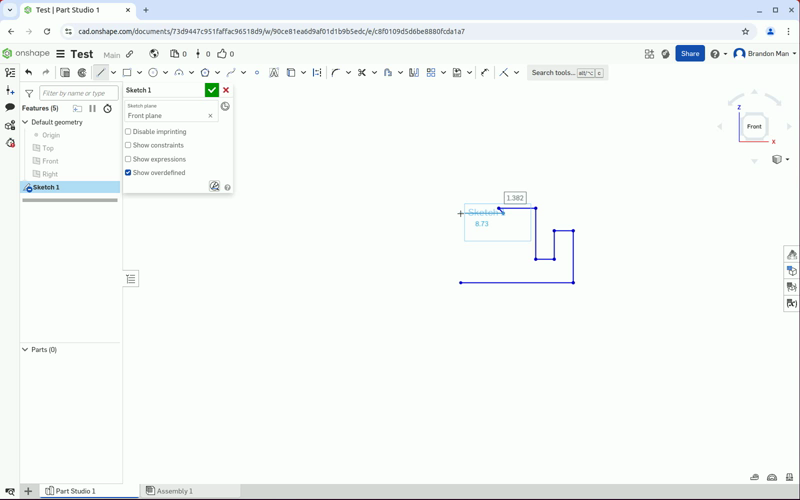
key_down(shift)
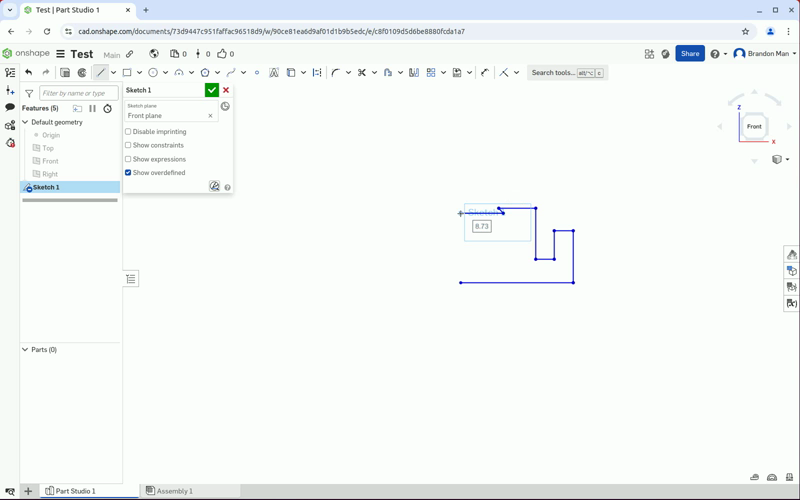
mouse_move(460, 282)
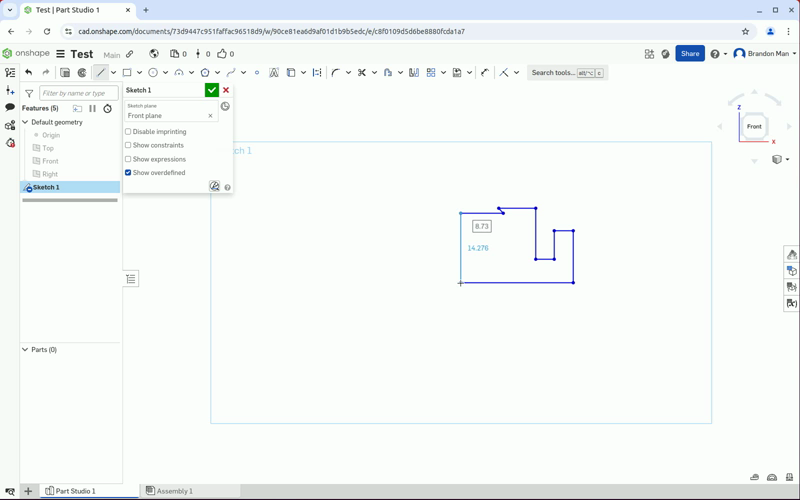
key_up(shift)
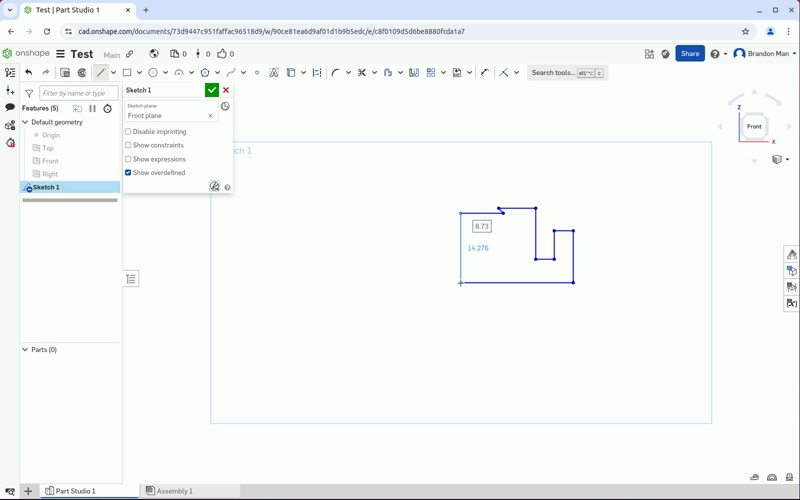
click(460, 282)
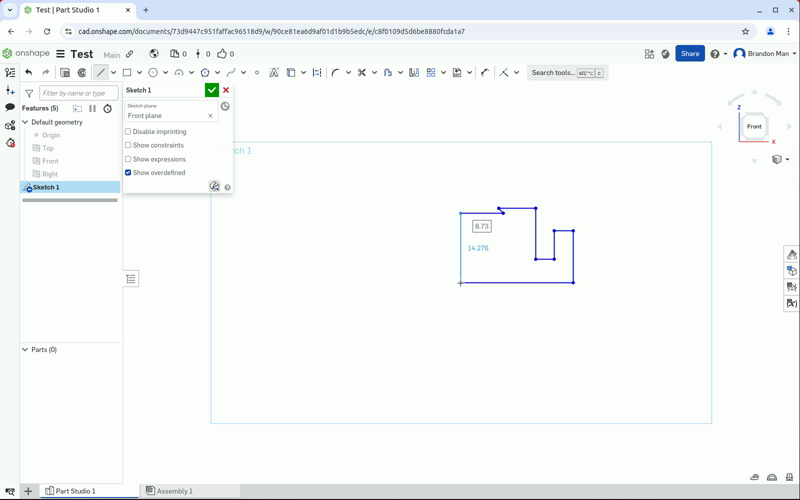
key(esc)
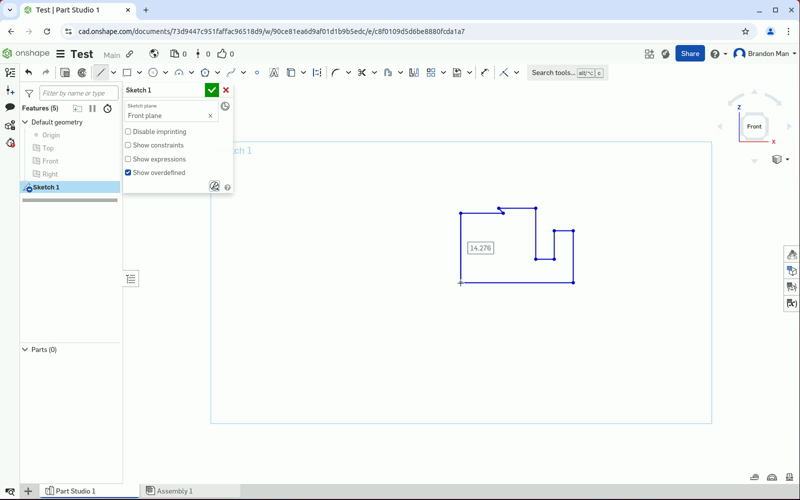
mouse_move(528, 215)
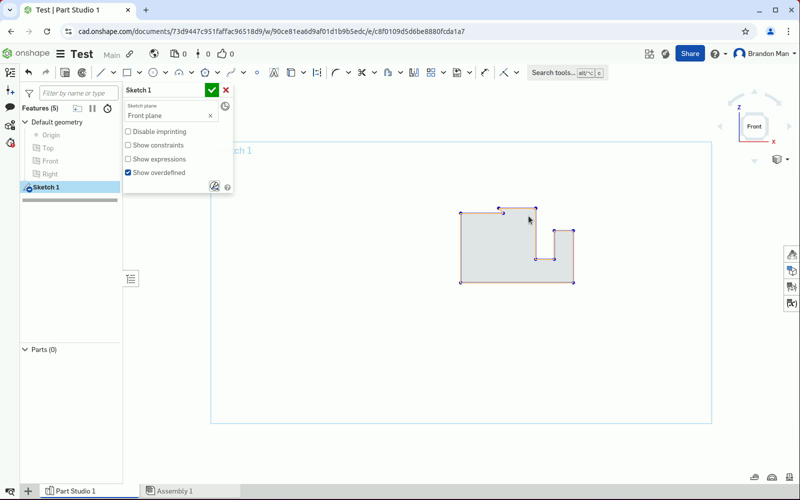
click(528, 215)
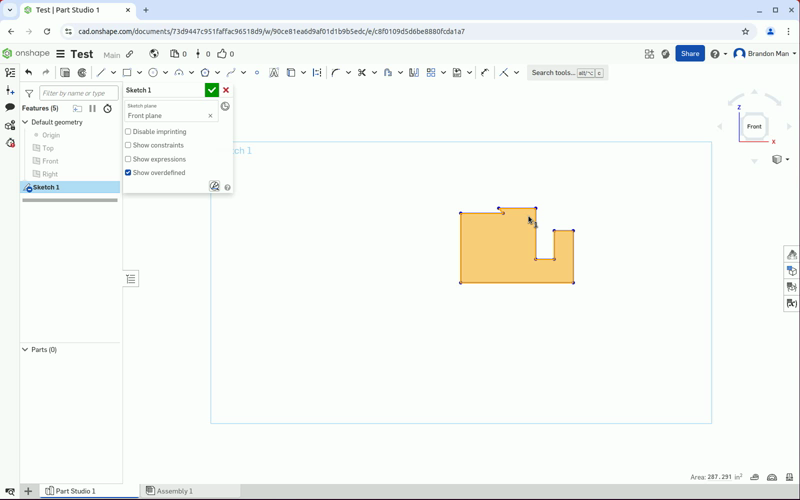
mouse_move(73, 352)
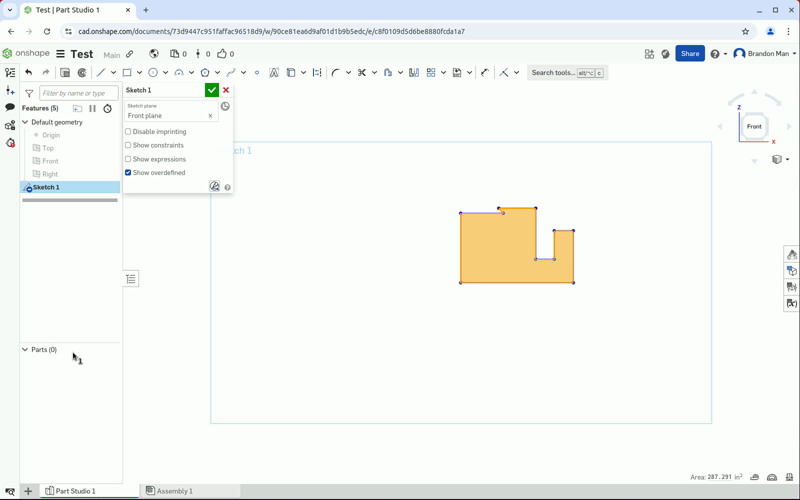
key(shift+y)
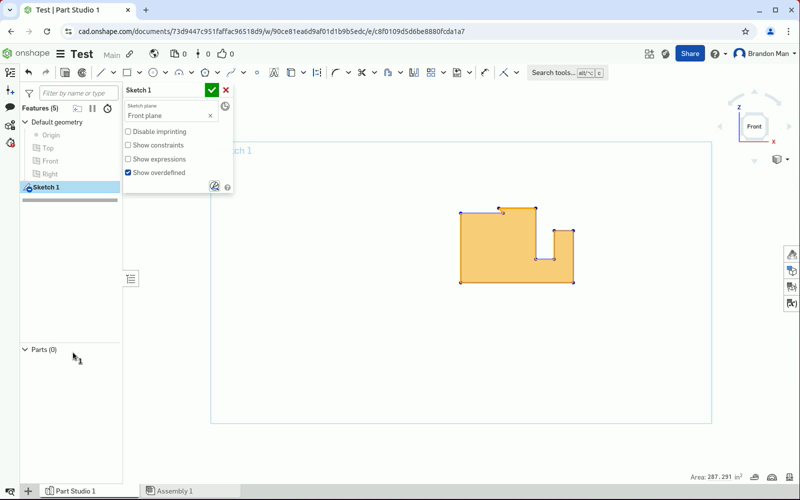
key(shift+e)
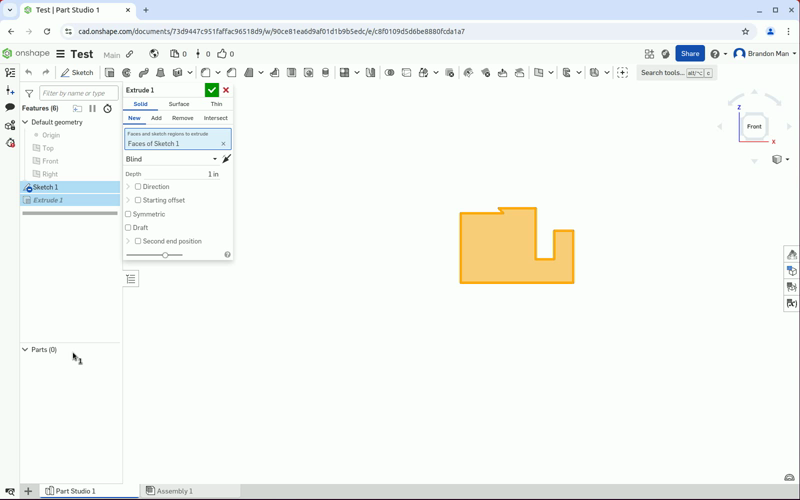
mouse_move(143, 106)
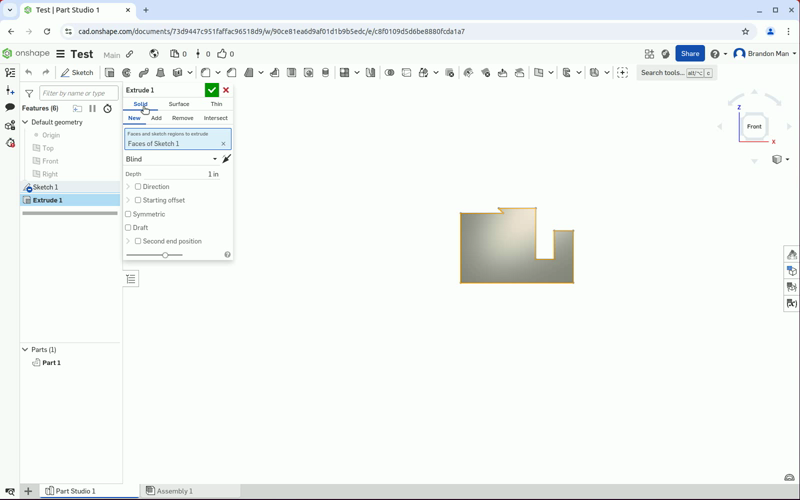
click(143, 106)
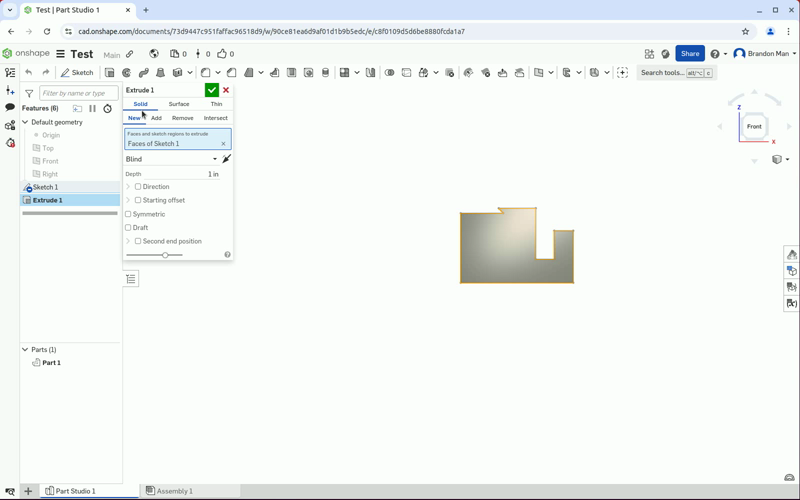
mouse_move(137, 120)
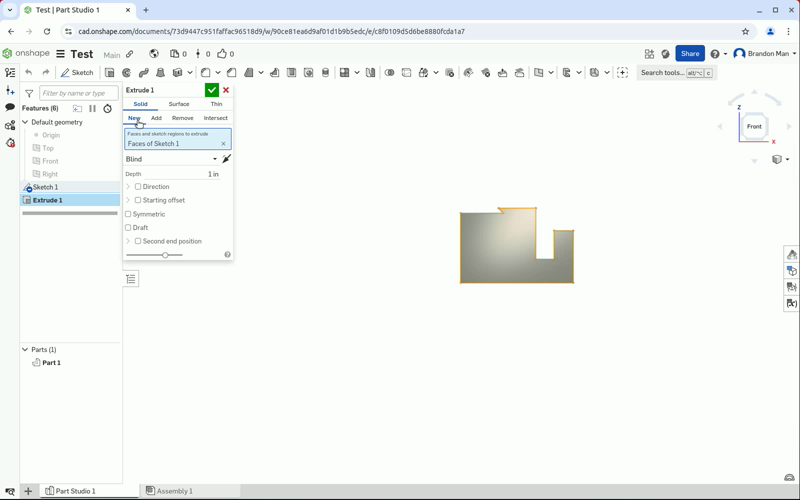
click(137, 120)
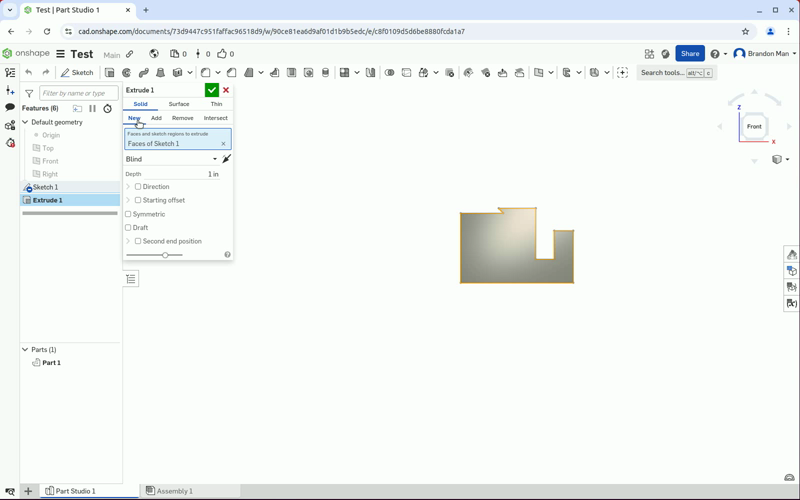
key(tab, 4)
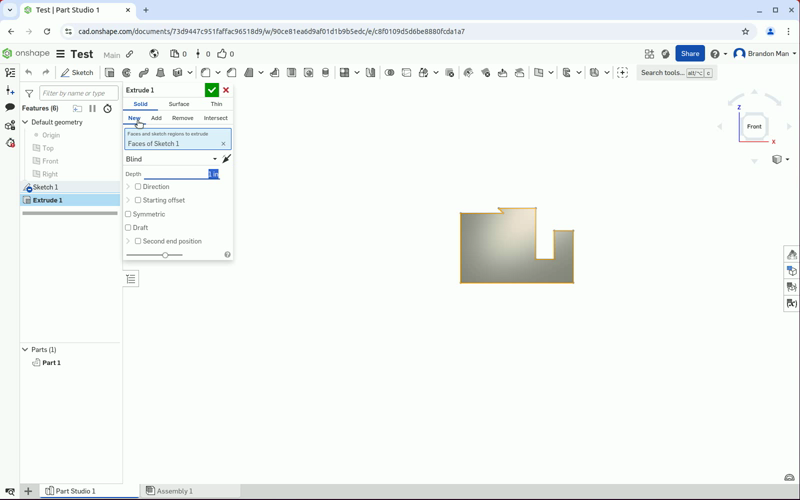
text(15.405)
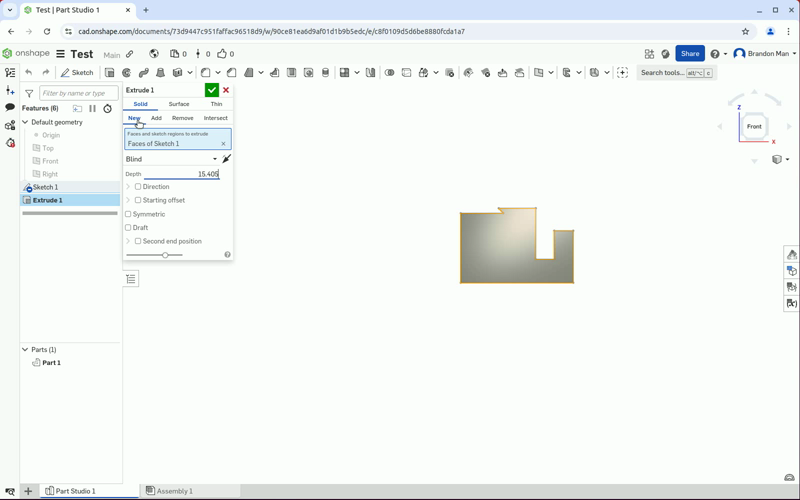
key(enter)
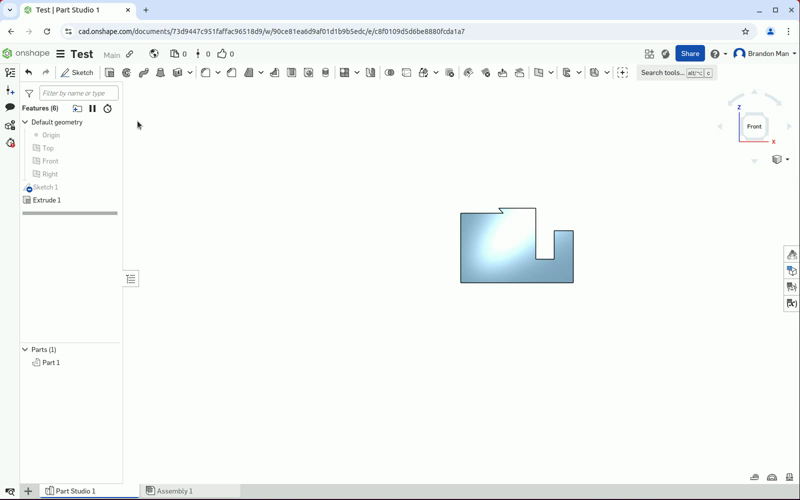
key(shift+h)
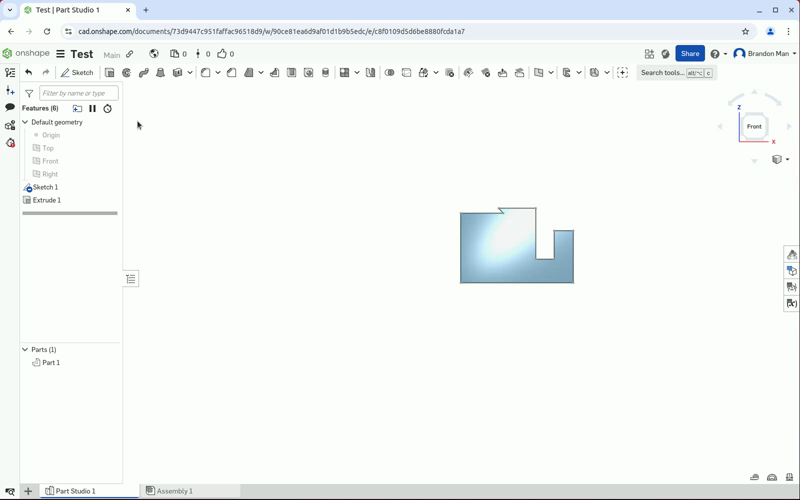
key(shift+h)
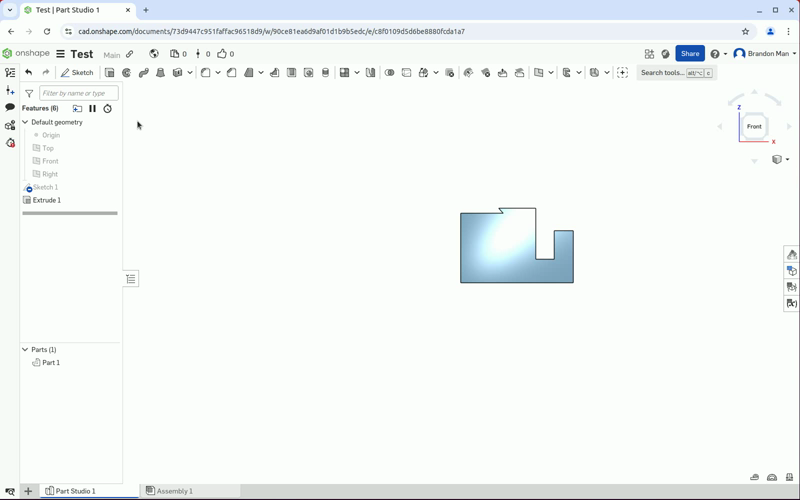
mouse_move(73, 189)
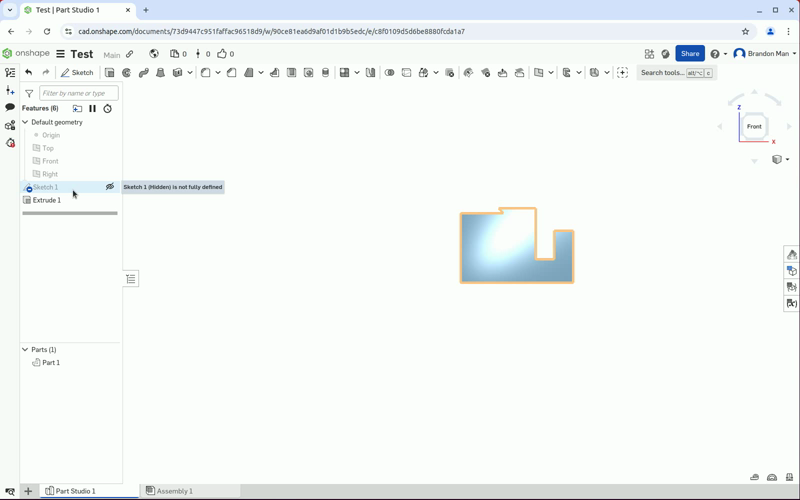
click(73, 189)
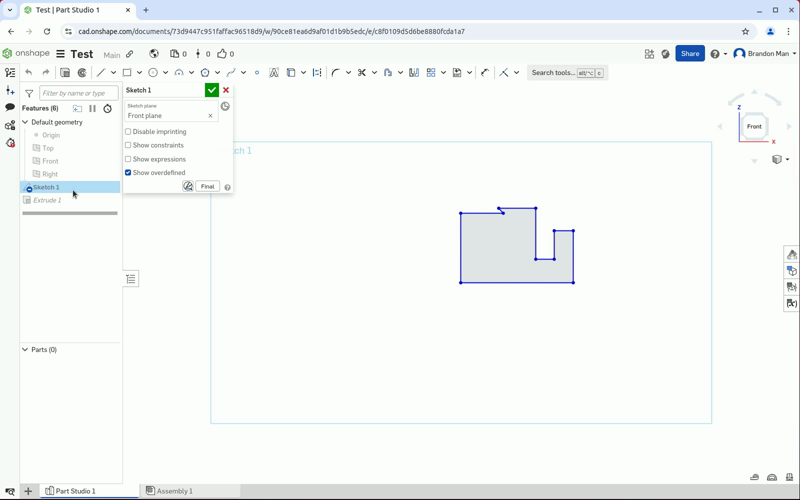
mouse_move(229, 92)
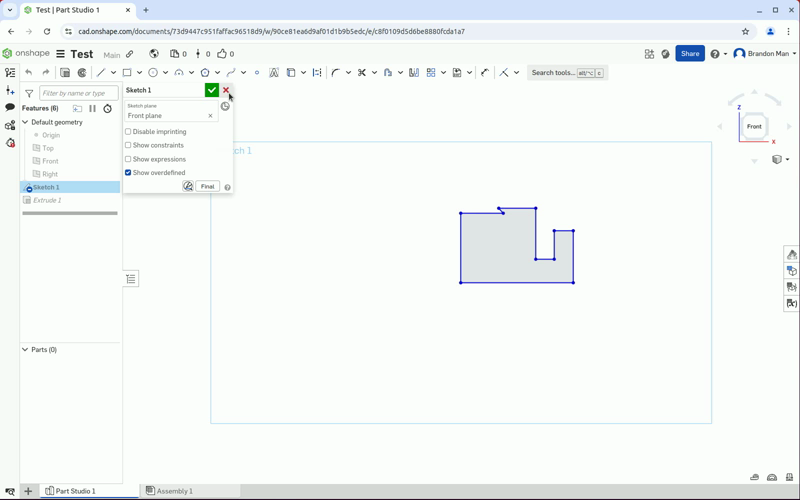
click(229, 92)
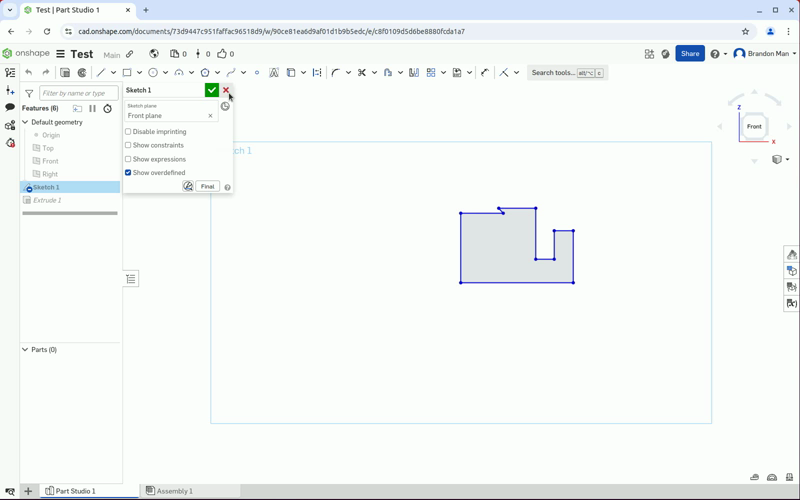
key(shift+s)
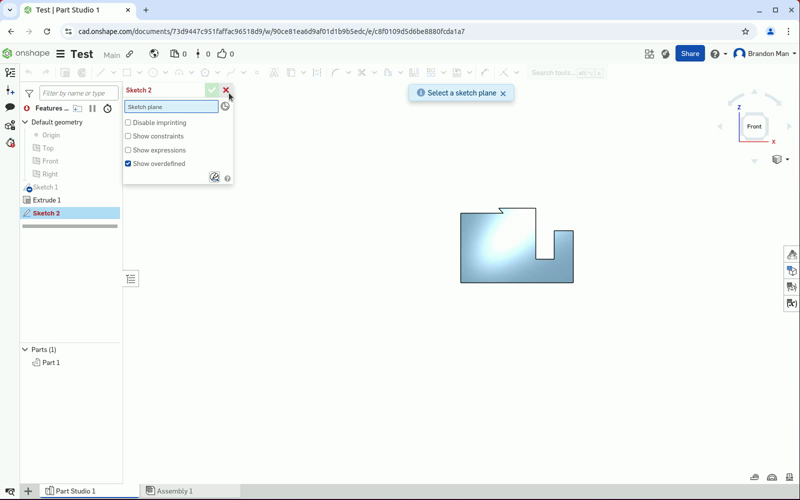
mouse_move(73, 163)
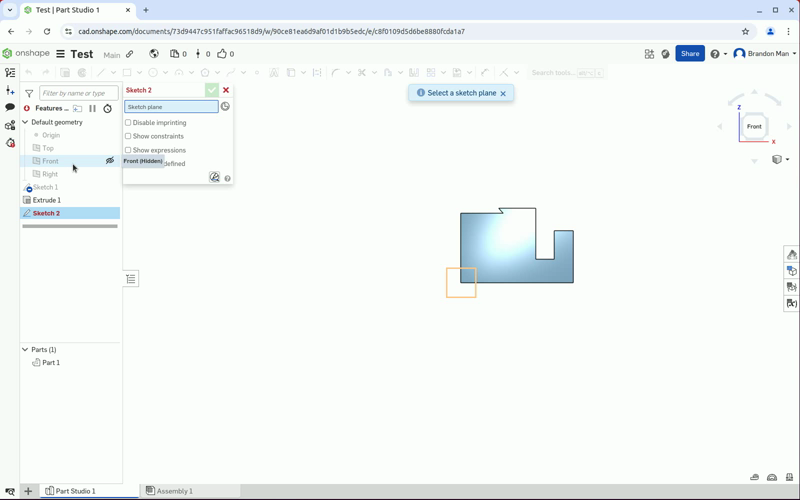
click(73, 163)
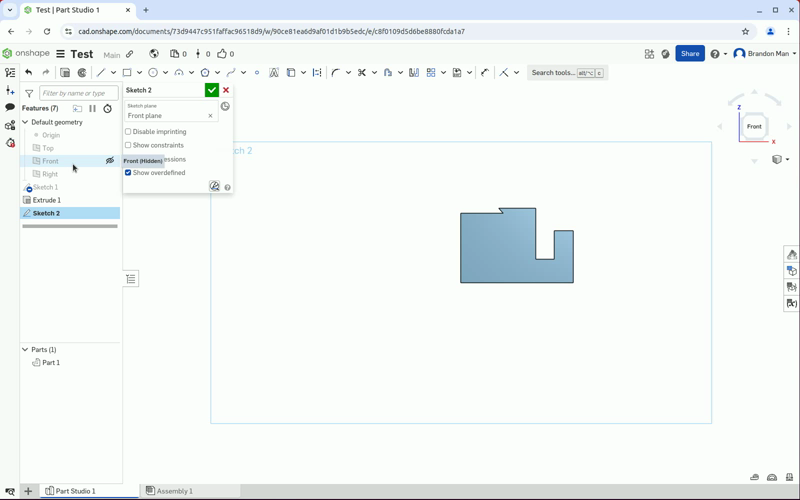
mouse_move(73, 352)
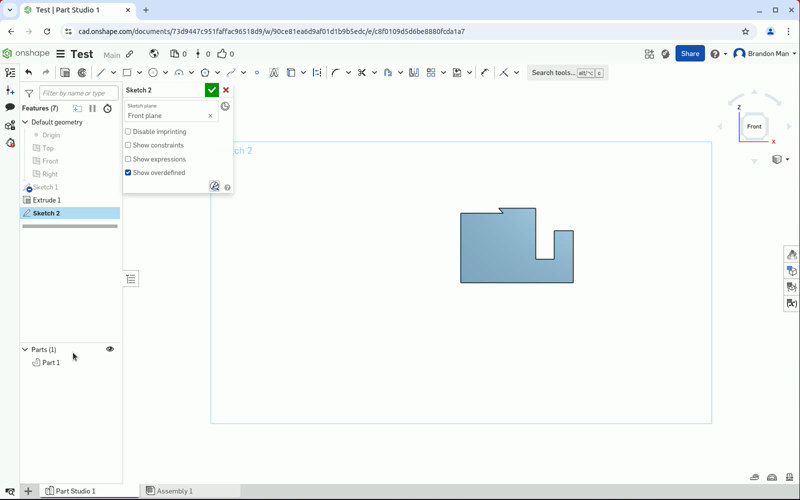
key(y)
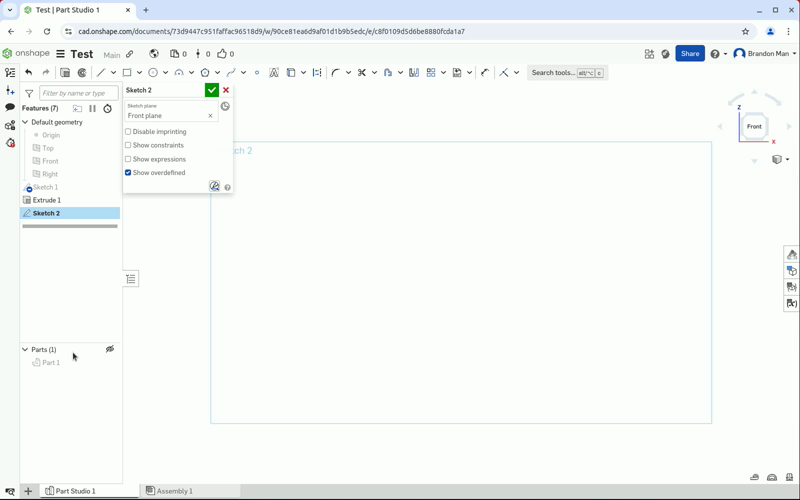
key(l)
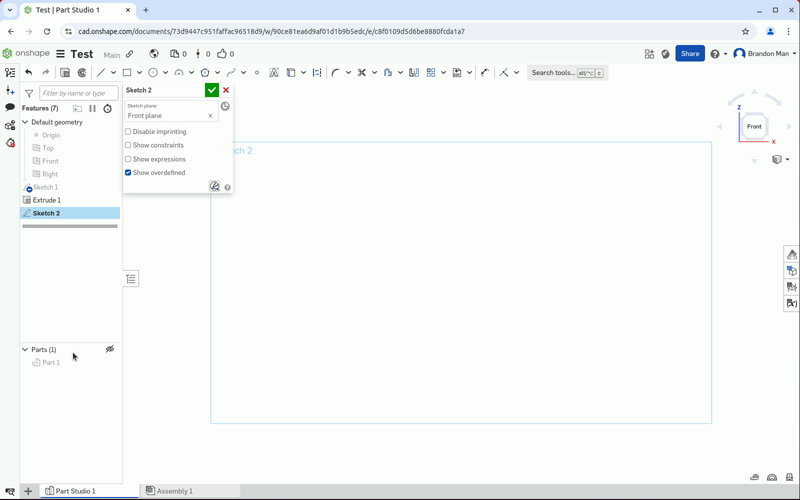
key_down(shift)
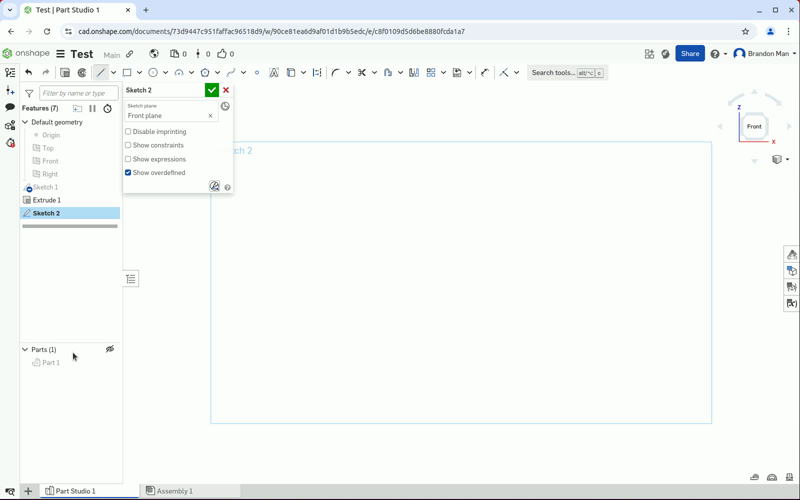
mouse_move(460, 189)
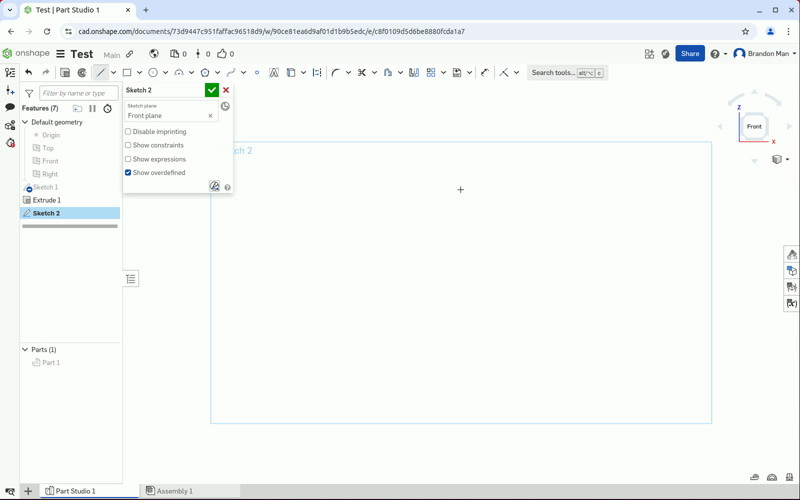
click(460, 189)
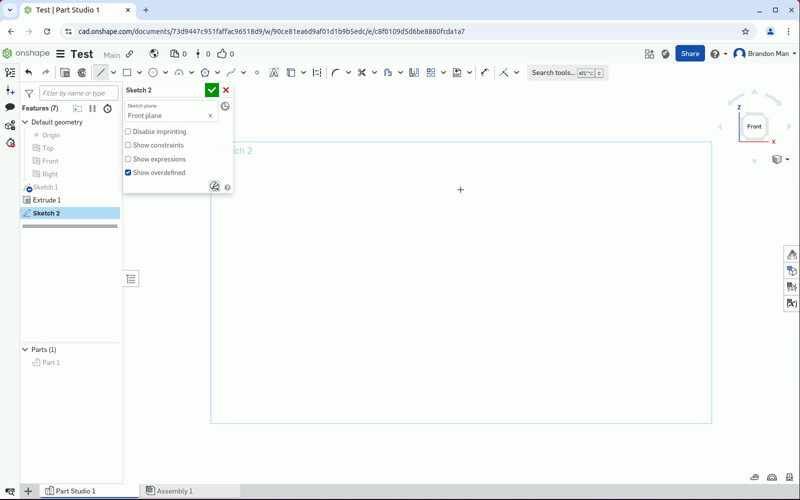
key_up(shift)
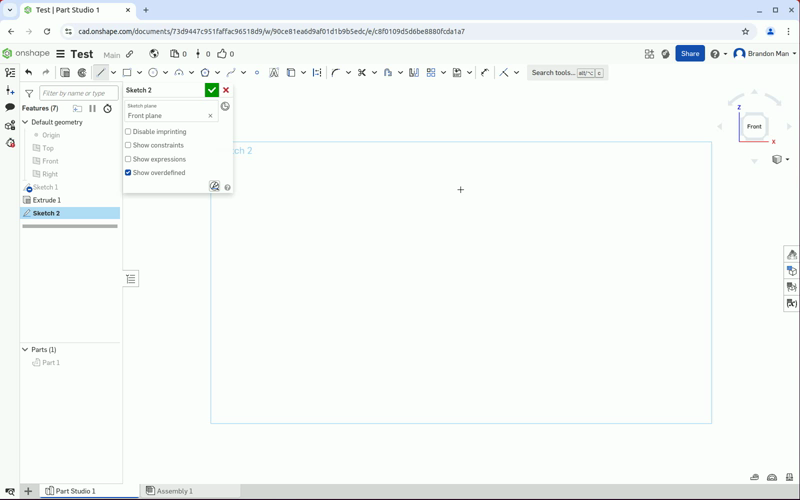
key_down(shift)
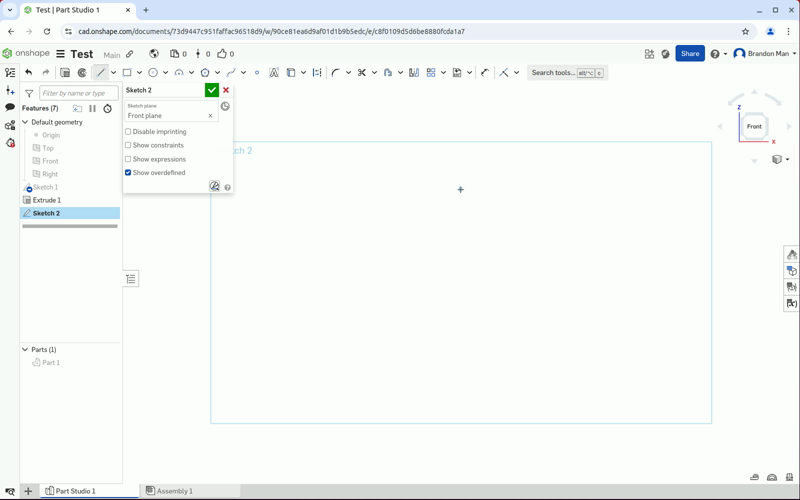
mouse_move(490, 189)
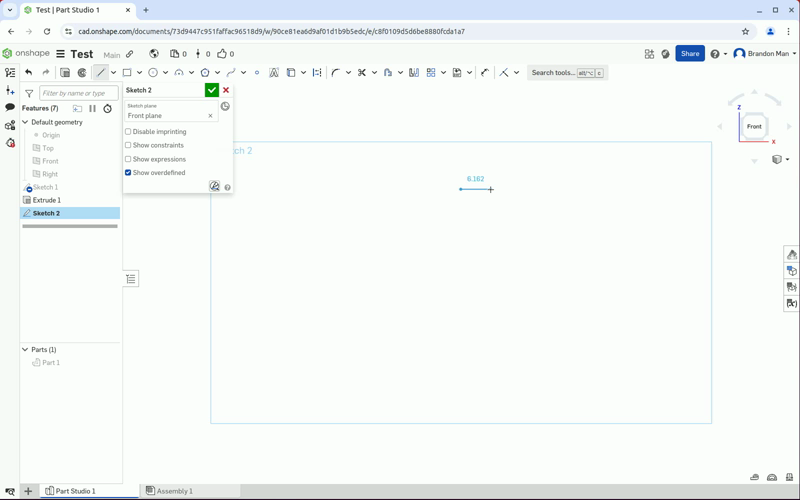
mouse_move(480, 189)
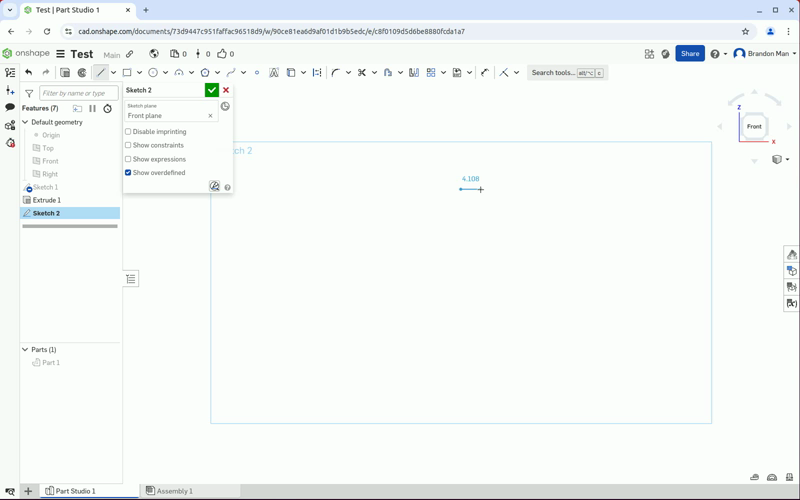
click(480, 189)
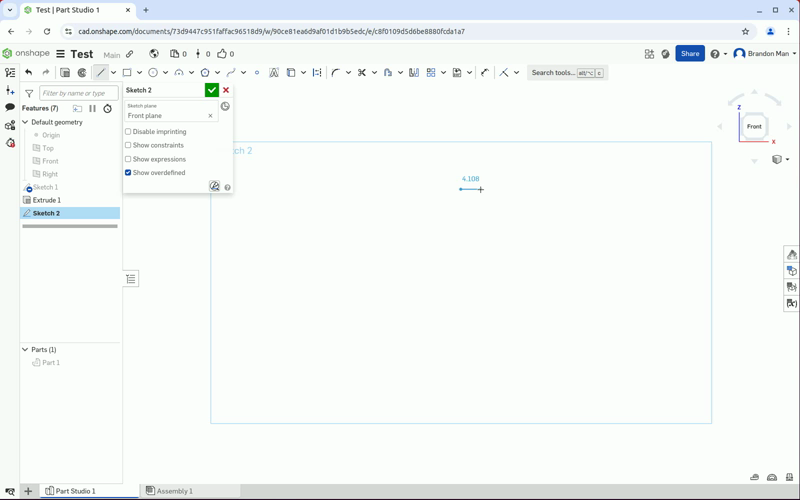
key_up(shift)
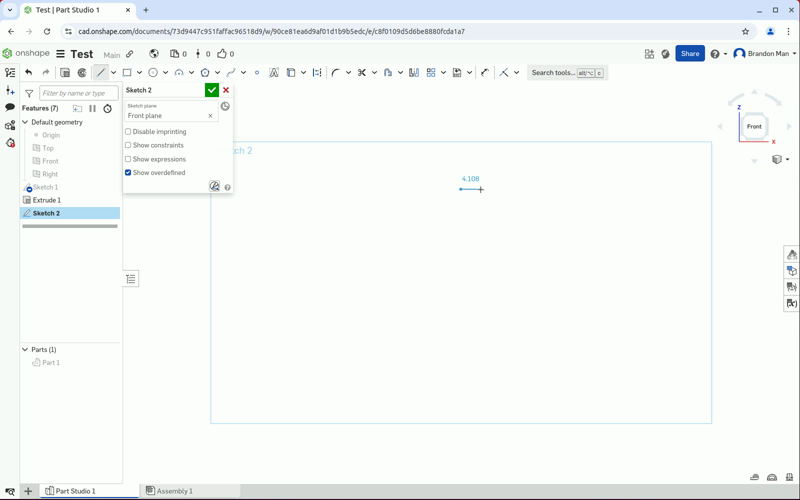
key_down(shift)
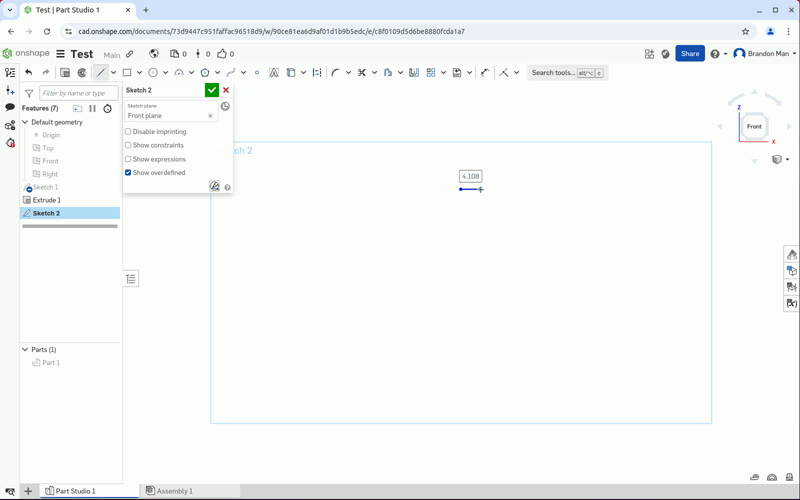
mouse_move(510, 189)
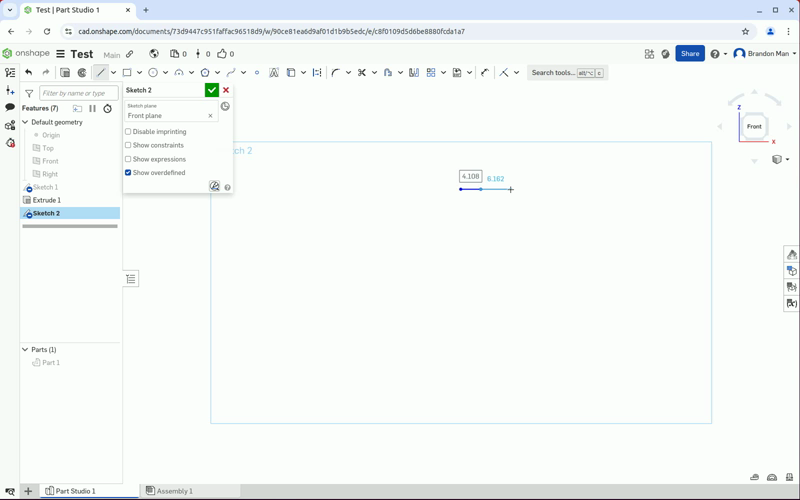
mouse_move(460, 169)
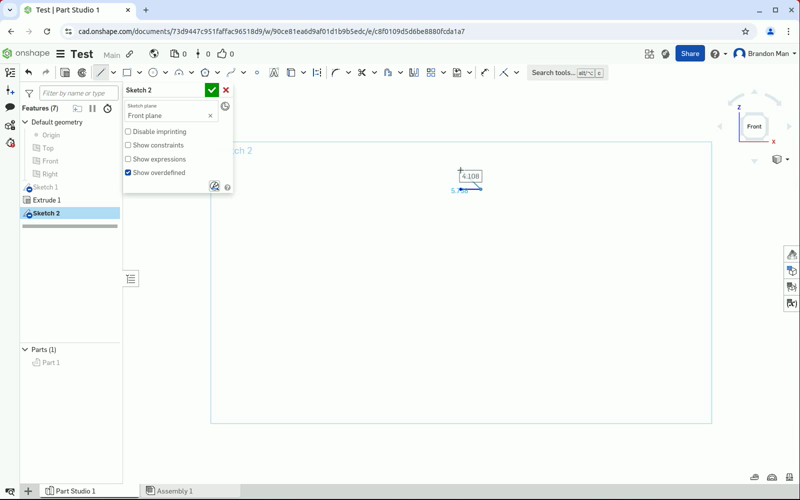
click(460, 169)
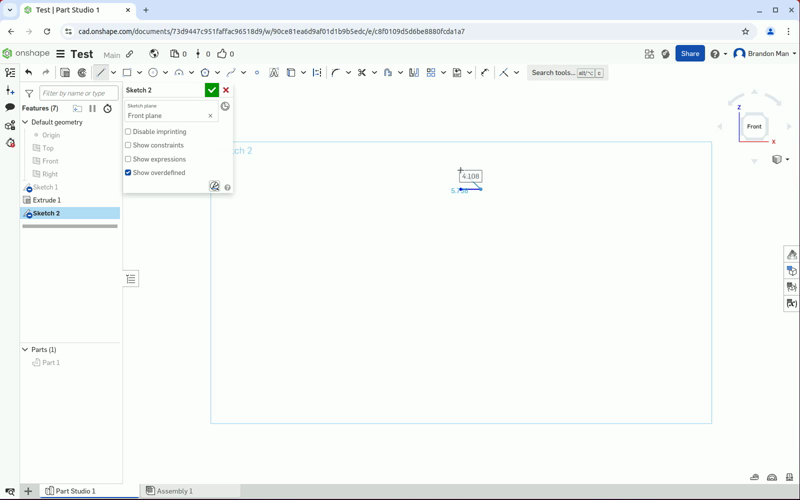
key_up(shift)
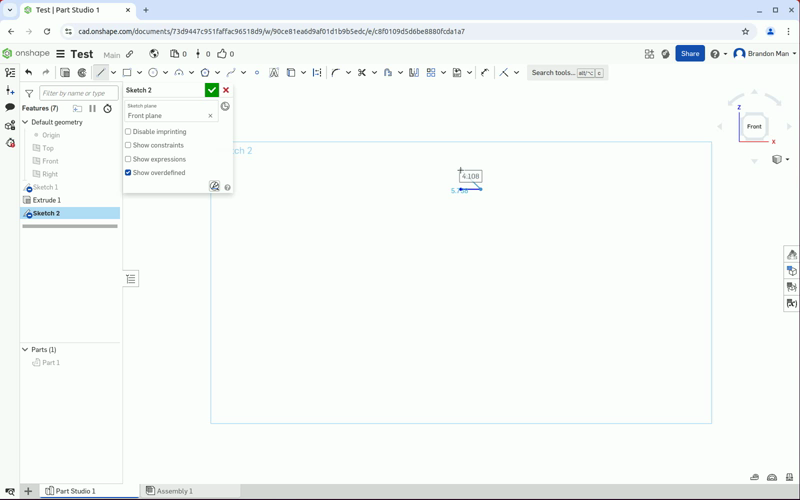
mouse_move(490, 169)
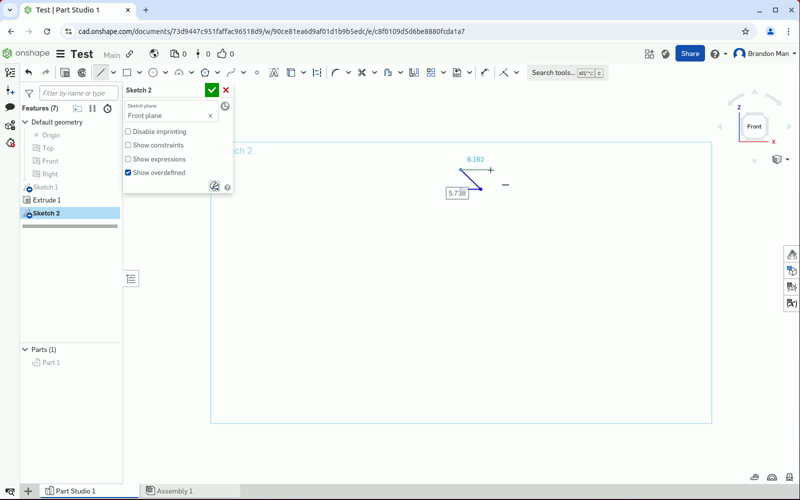
key_down(shift)
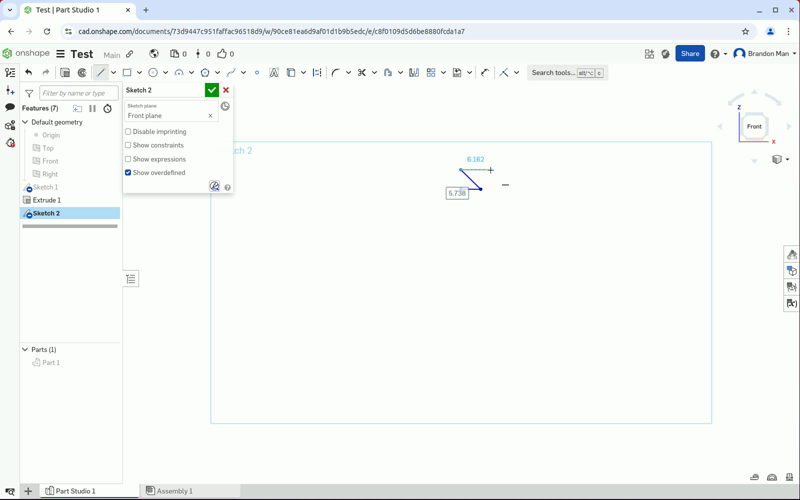
mouse_move(460, 189)
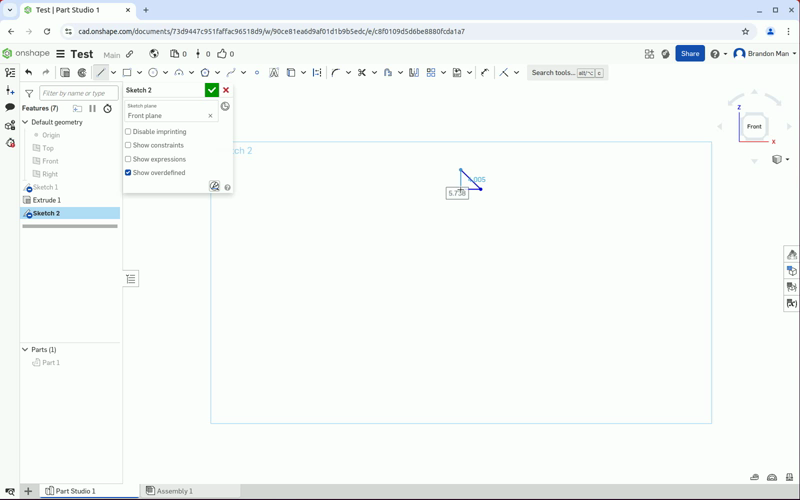
key_up(shift)
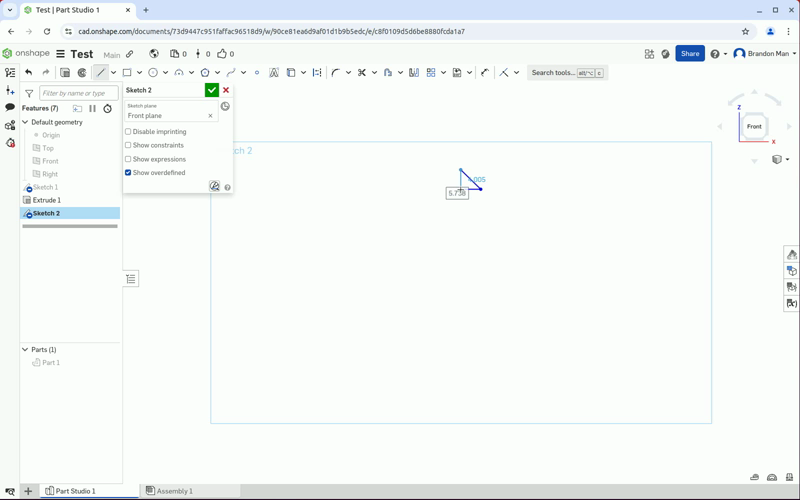
click(460, 189)
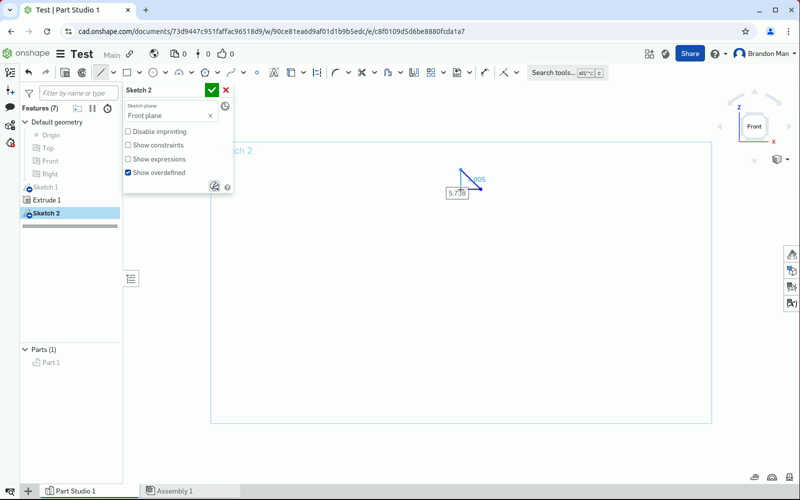
key(esc)
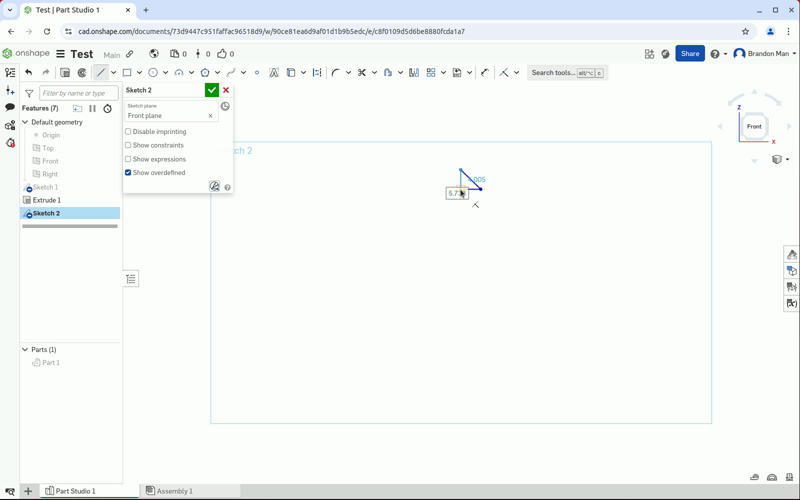
mouse_move(470, 182)
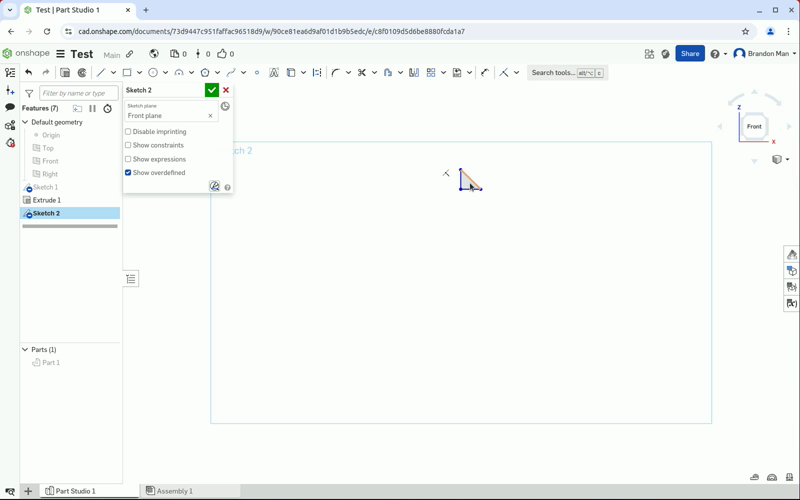
scroll(6)
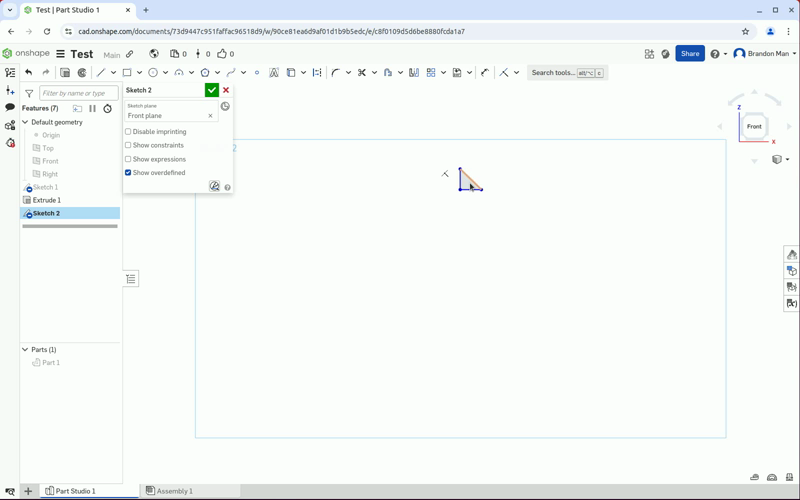
scroll(6)
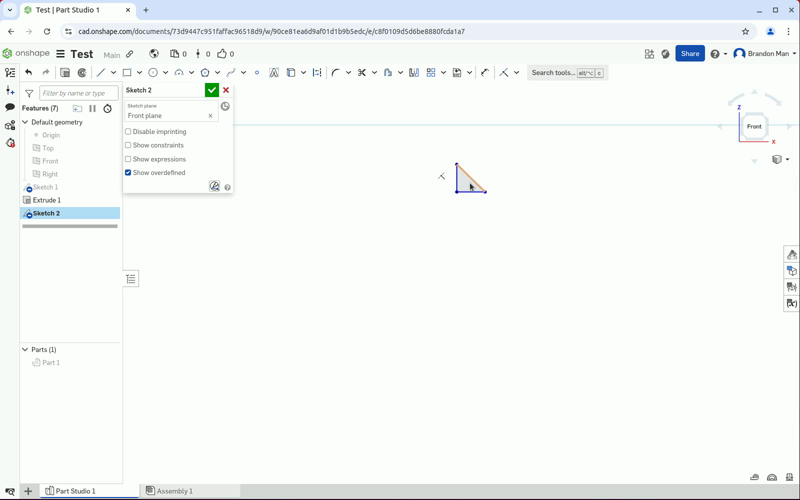
scroll(6)
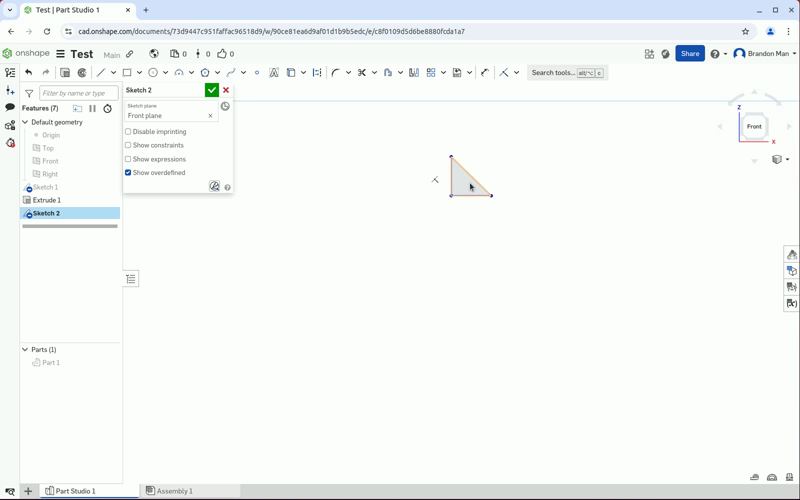
scroll(6)
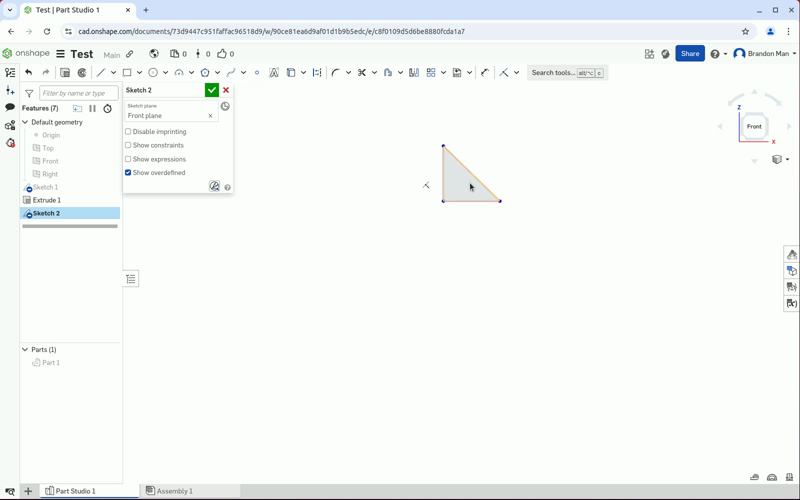
scroll(6)
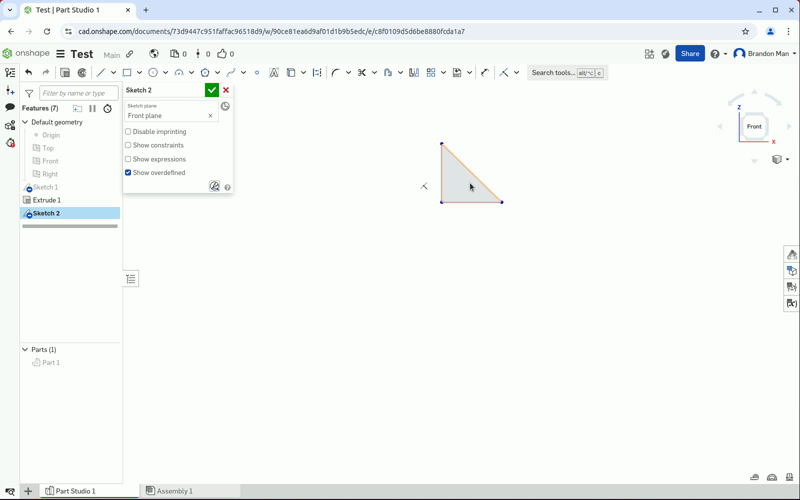
scroll(6)
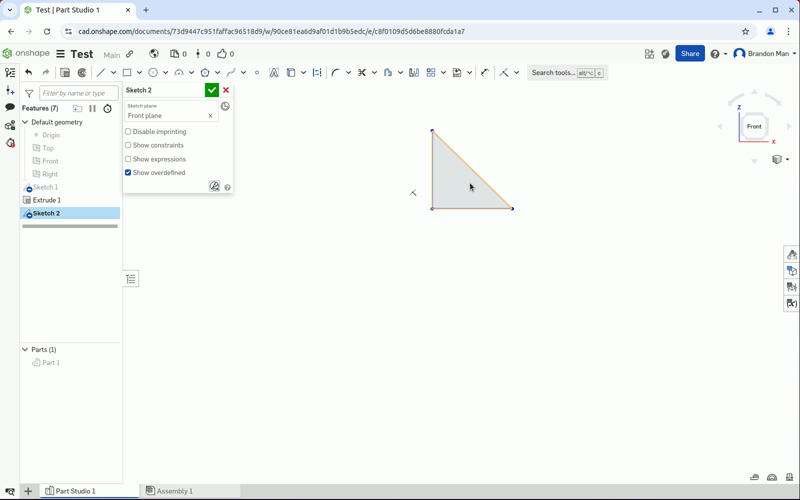
scroll(6)
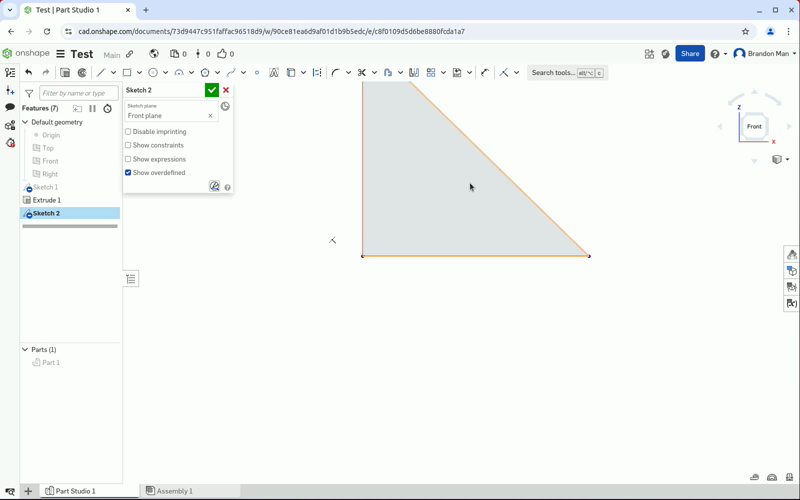
click(470, 182)
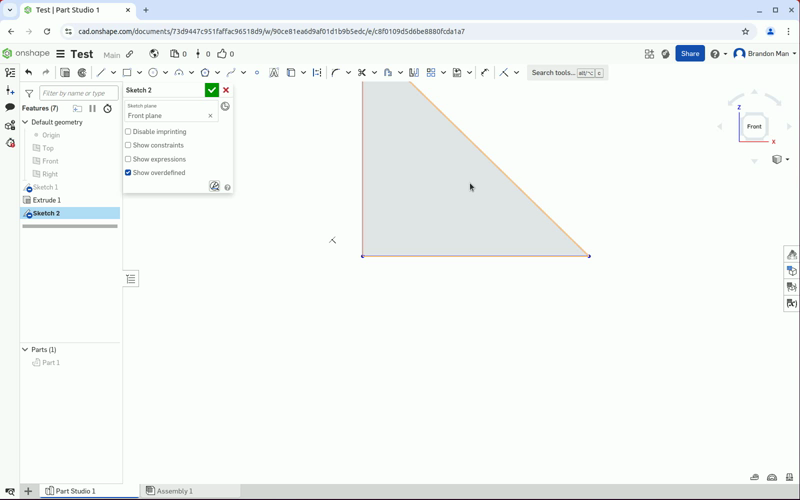
scroll(-6)
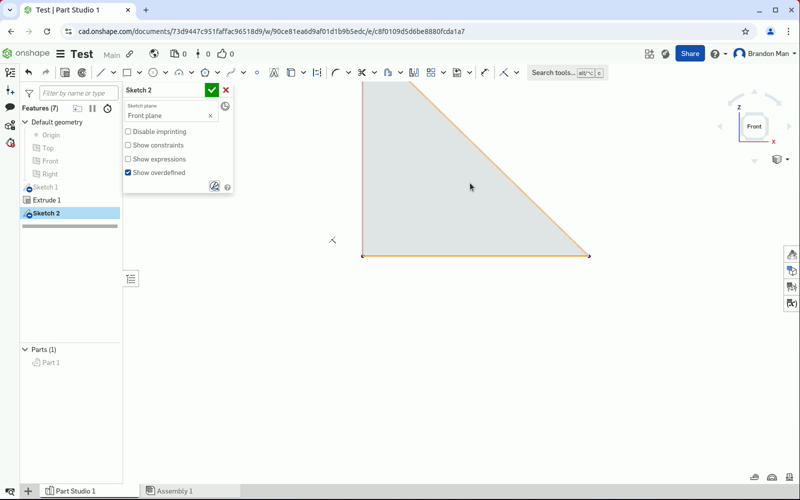
scroll(-6)
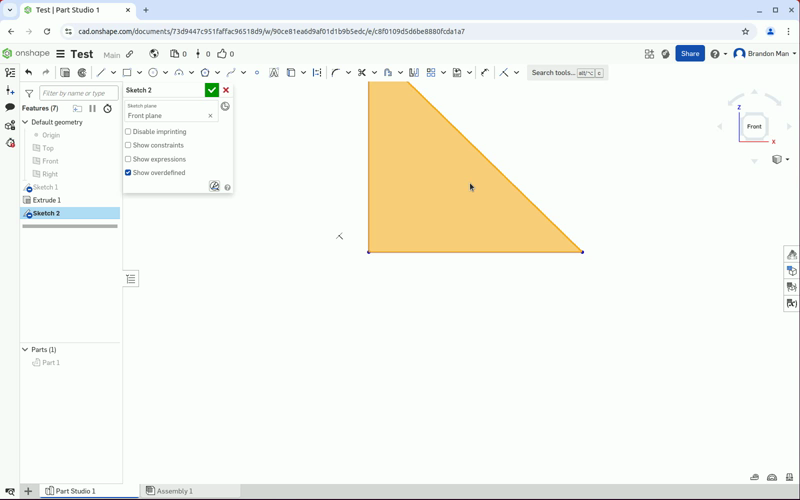
scroll(-6)
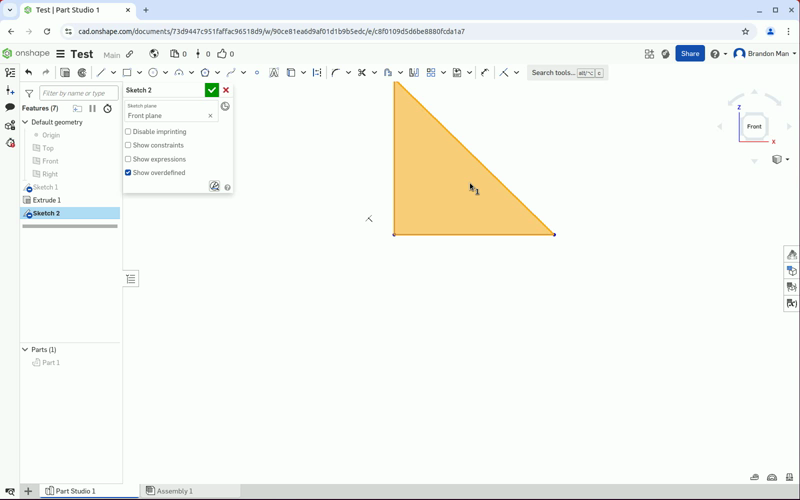
scroll(-6)
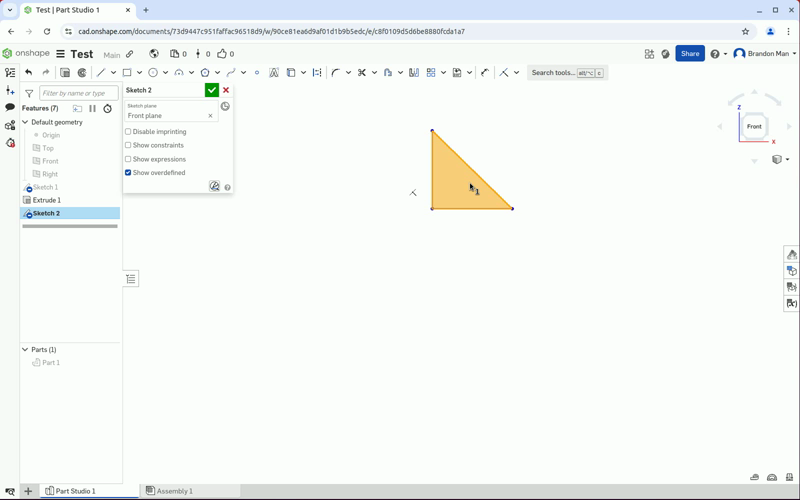
scroll(-6)
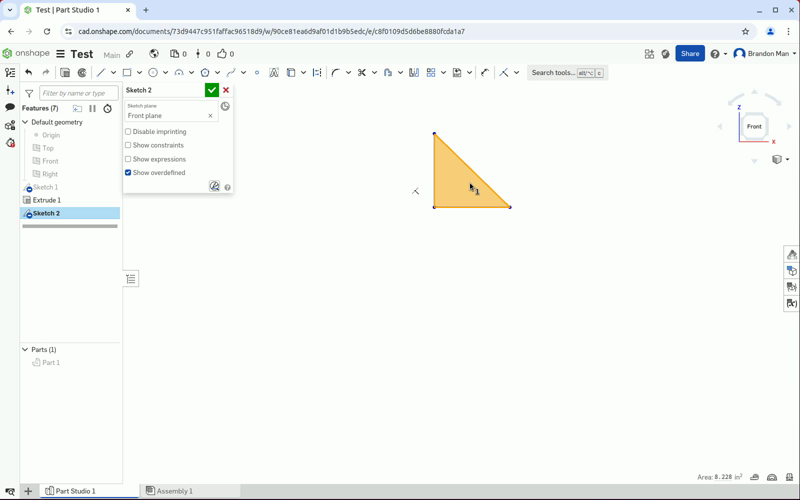
scroll(-6)
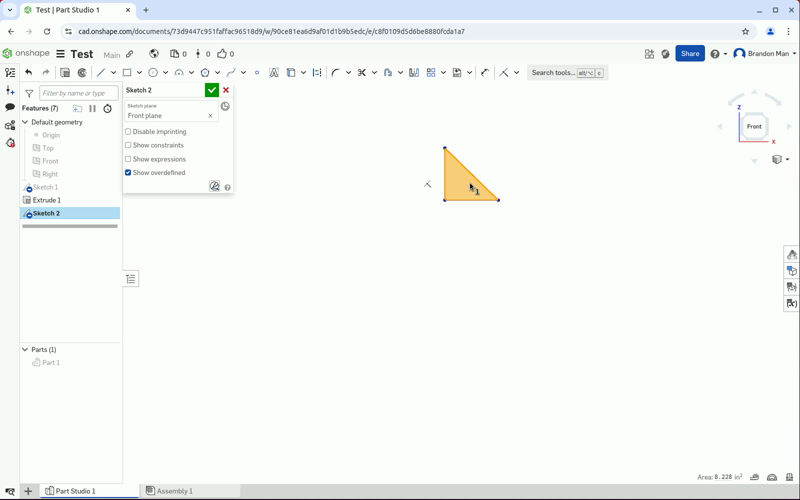
scroll(-6)
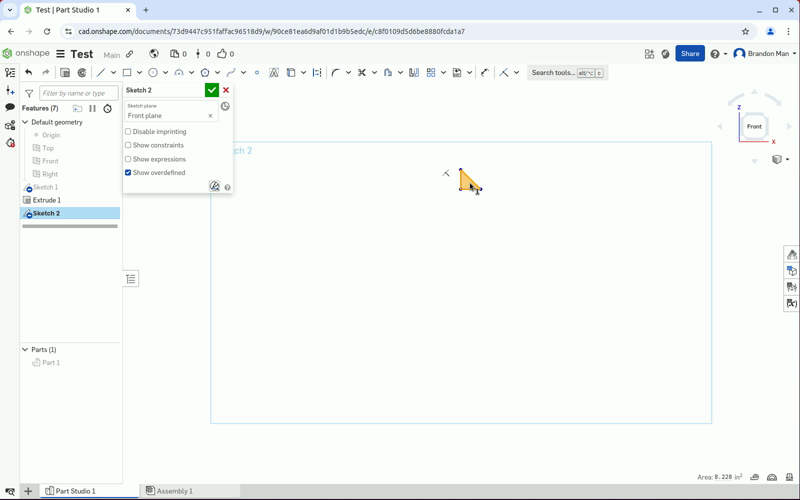
mouse_move(73, 352)
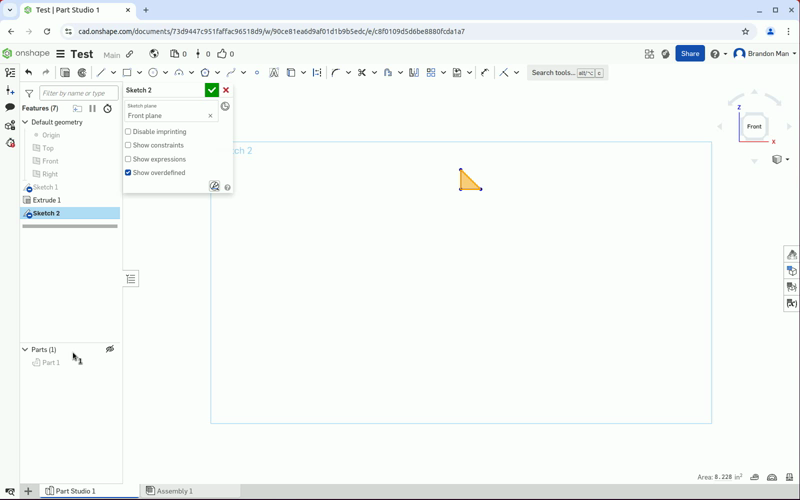
key(shift+y)
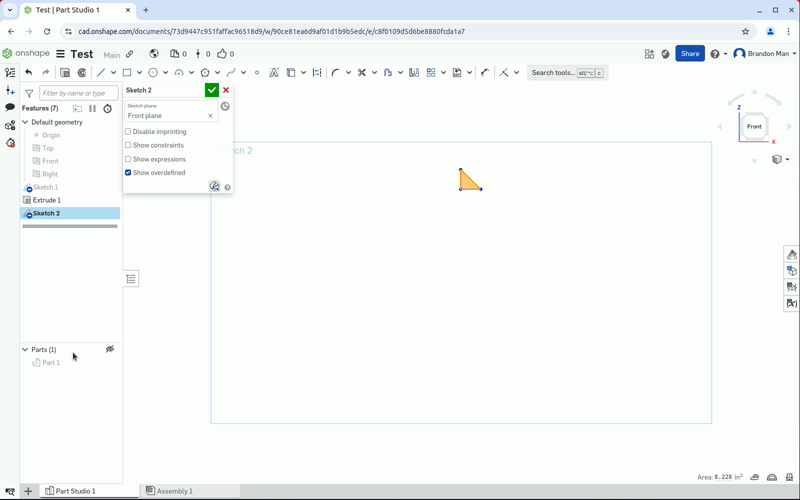
key(shift+e)
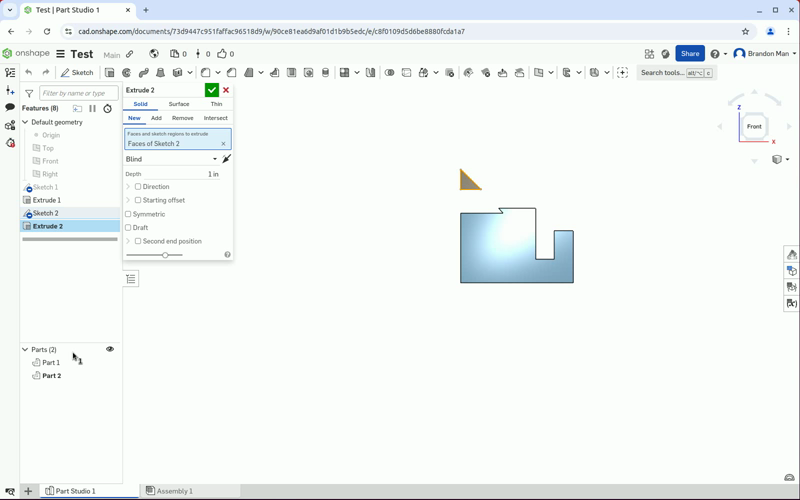
mouse_move(143, 106)
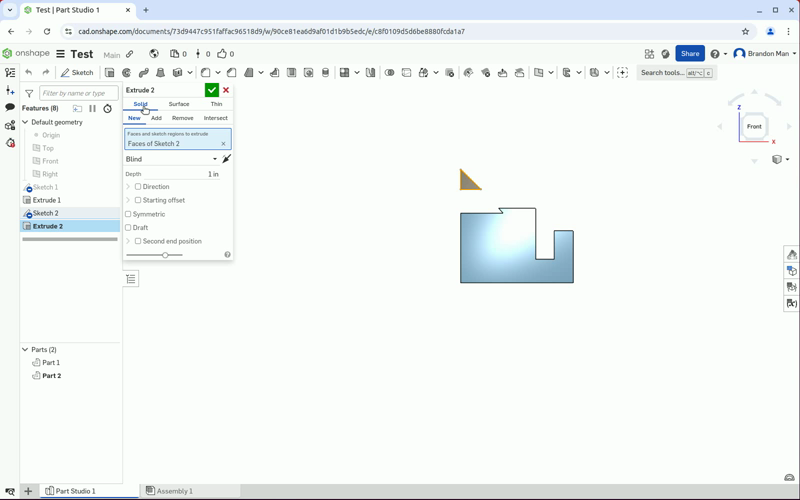
click(143, 106)
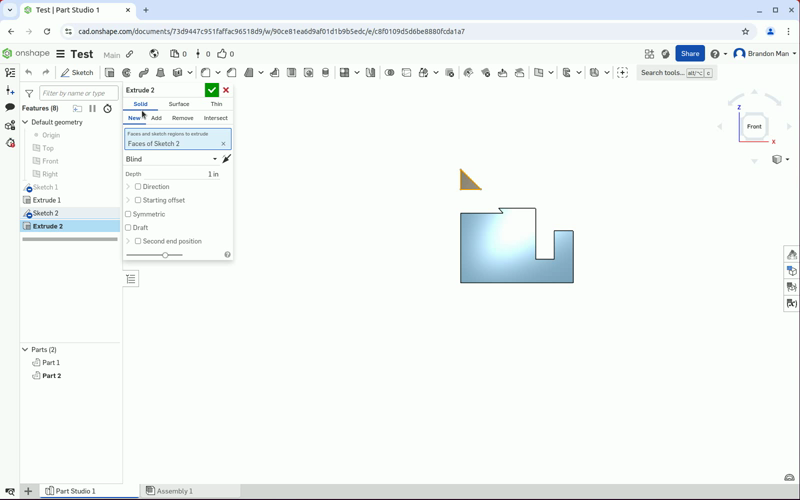
mouse_move(137, 120)
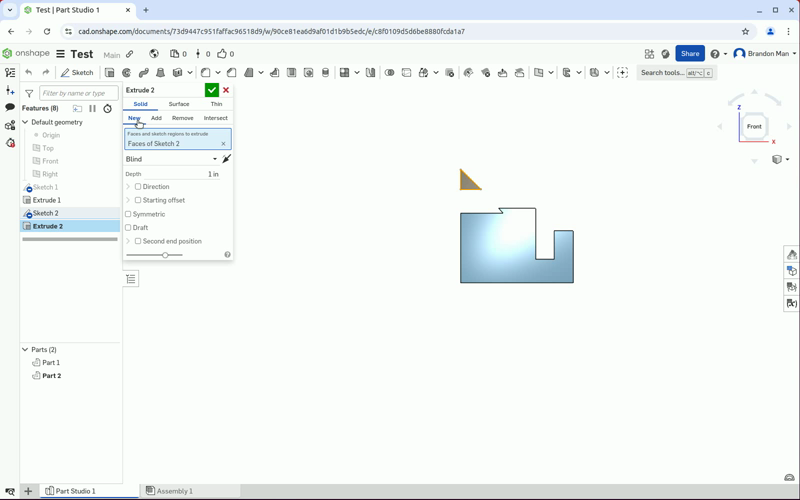
click(137, 120)
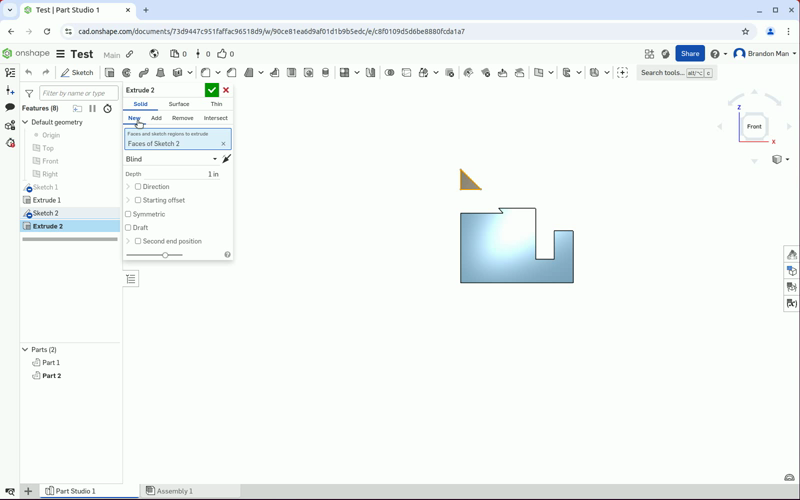
key(tab, 4)
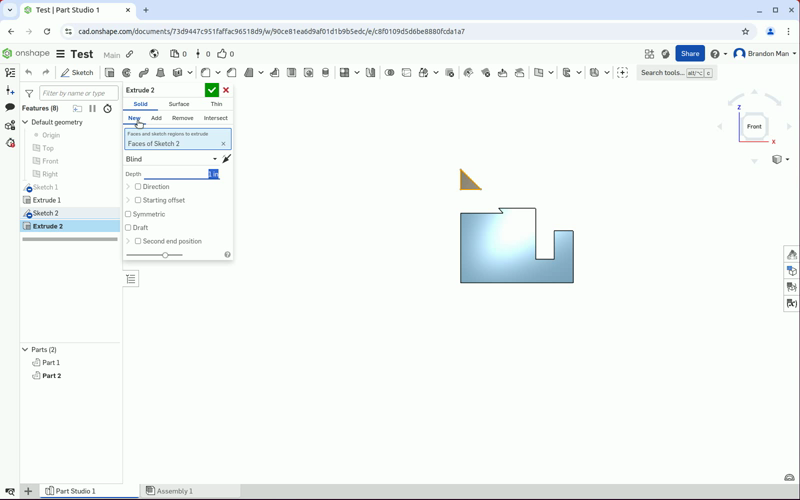
text(15.405)
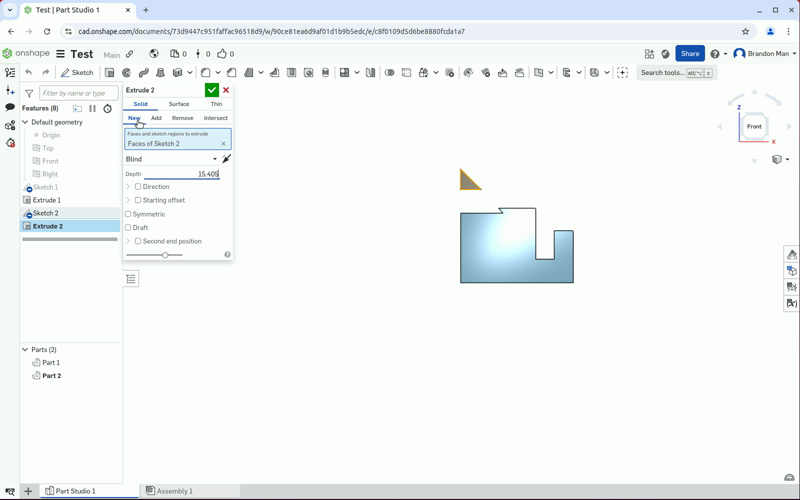
key(enter)
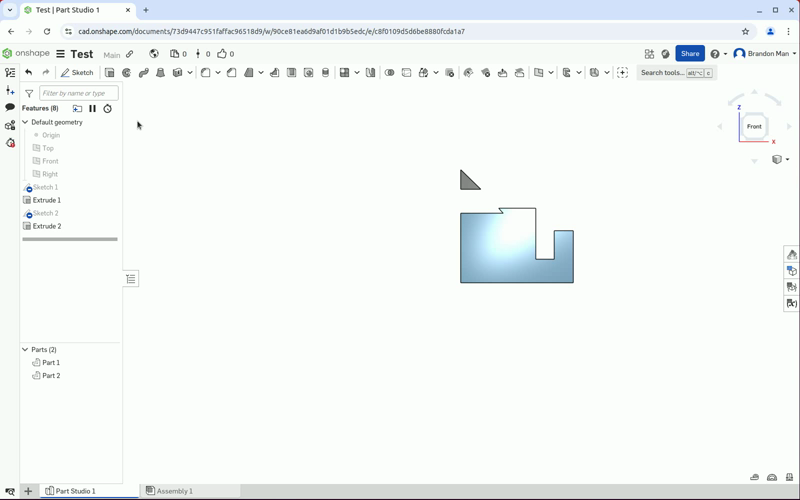
key(shift+h)
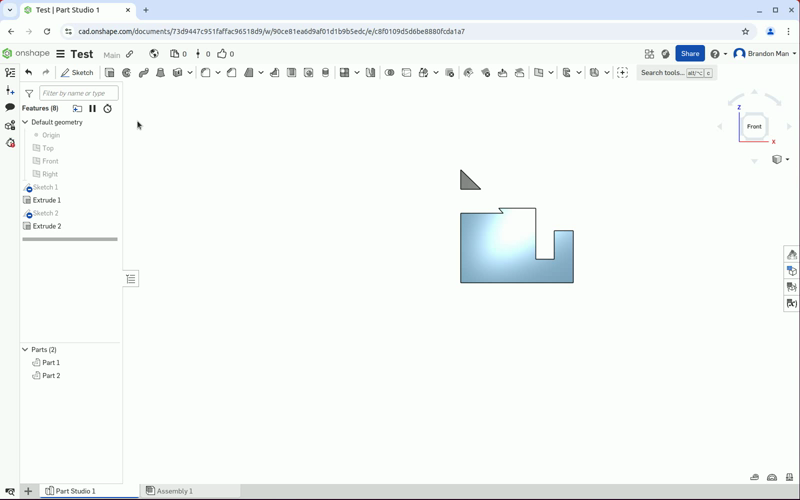
key(shift+h)
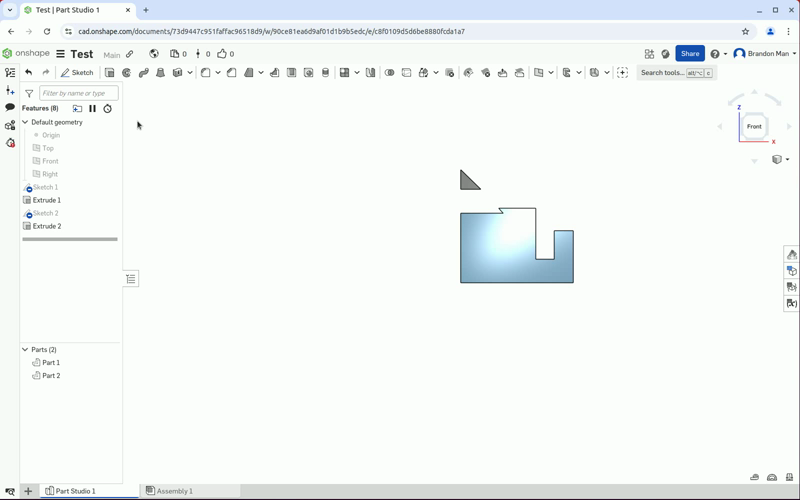
mouse_move(73, 189)
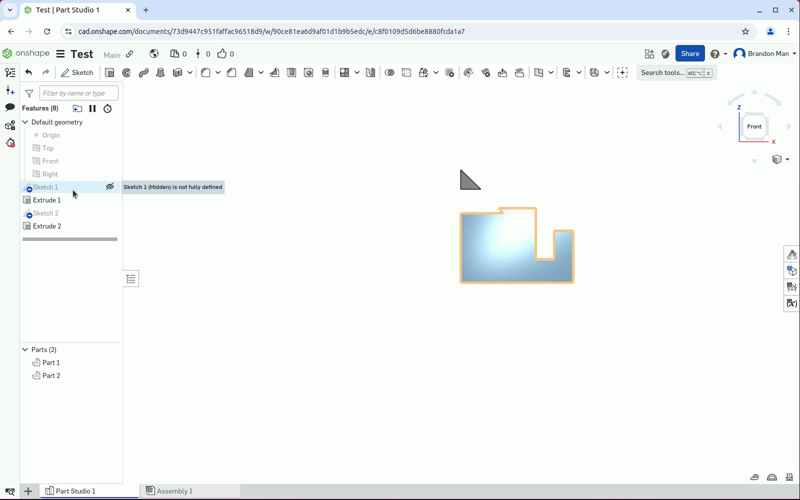
click(73, 189)
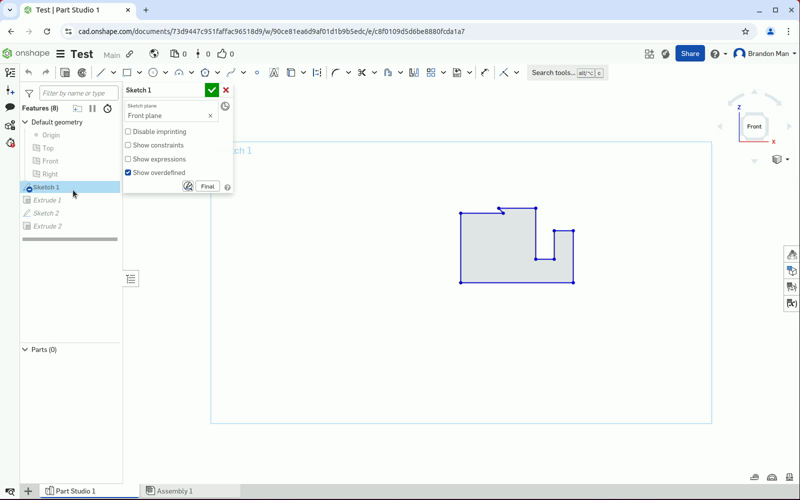
mouse_move(229, 92)
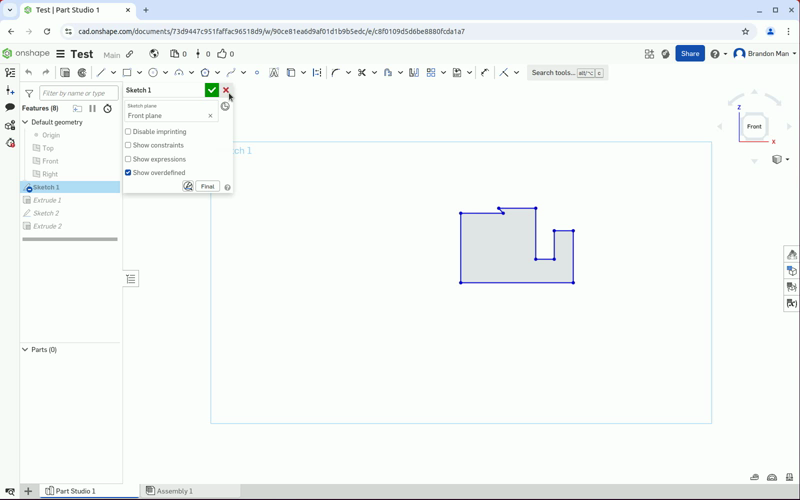
click(229, 92)
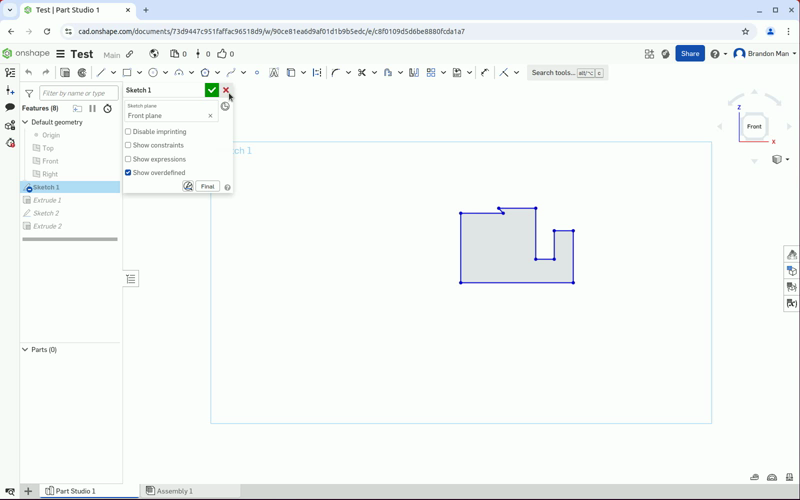
key(shift+s)
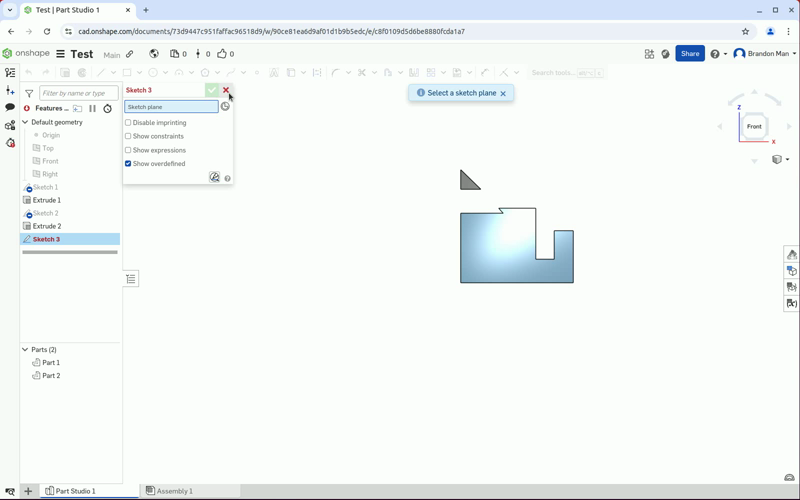
mouse_move(73, 163)
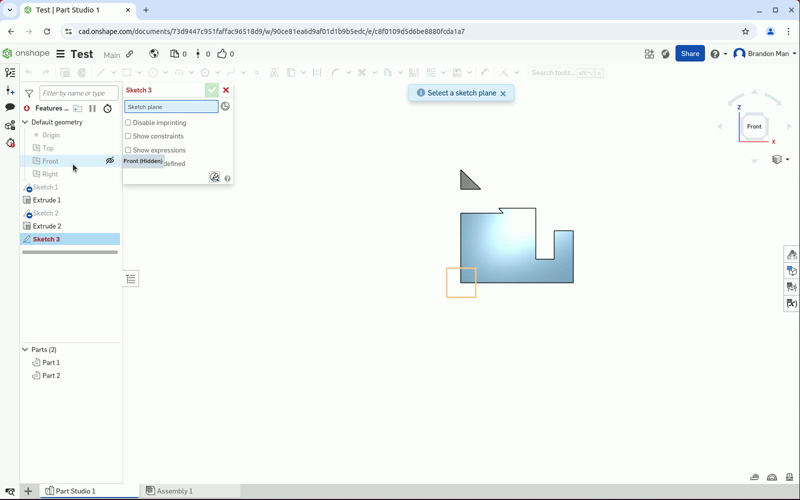
click(73, 163)
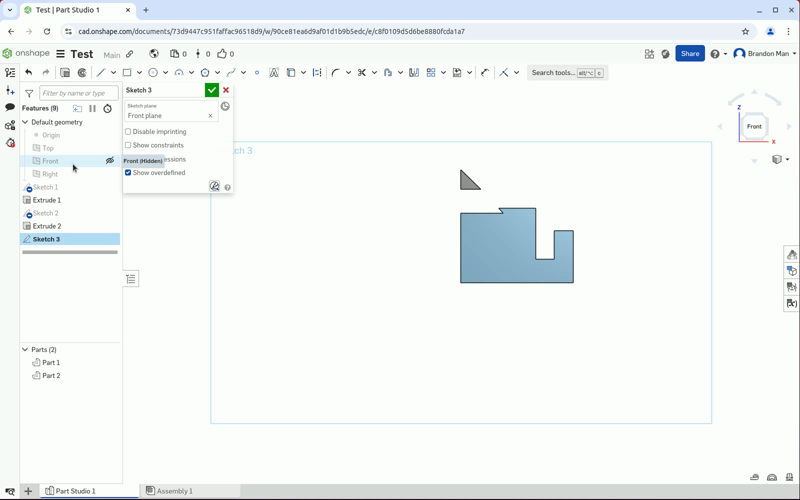
mouse_move(73, 352)
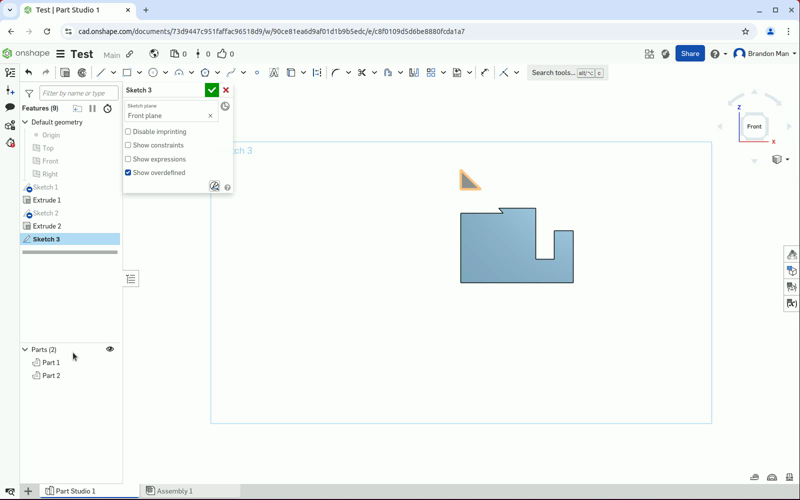
key(y)
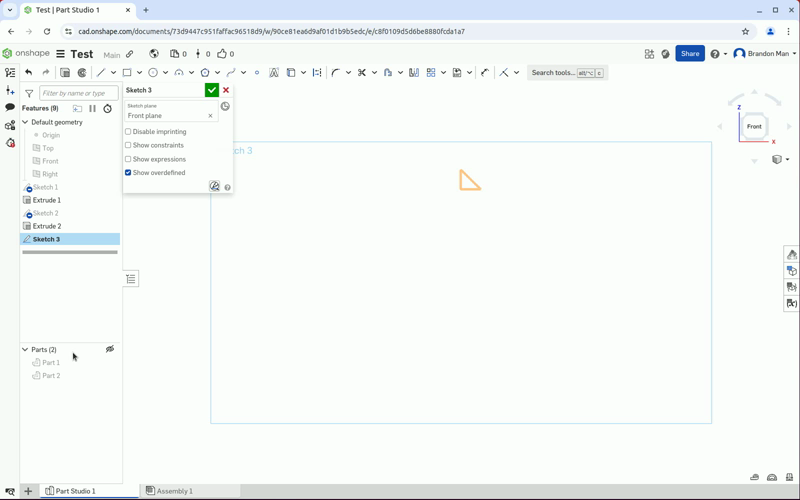
key(l)
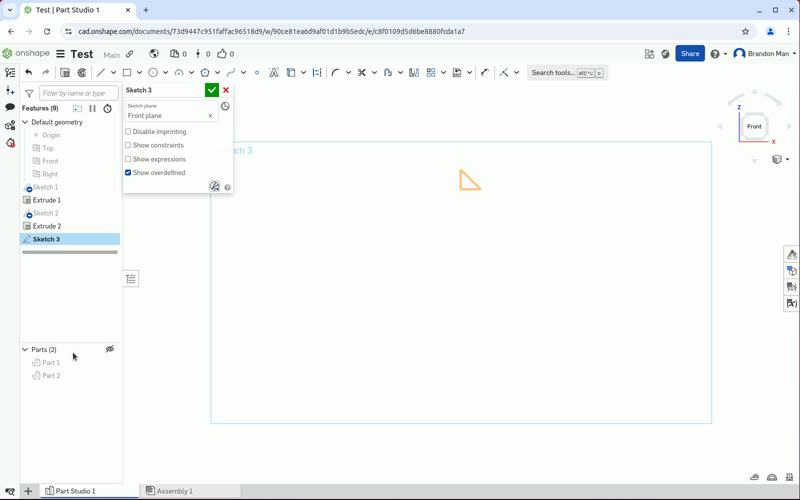
key_down(shift)
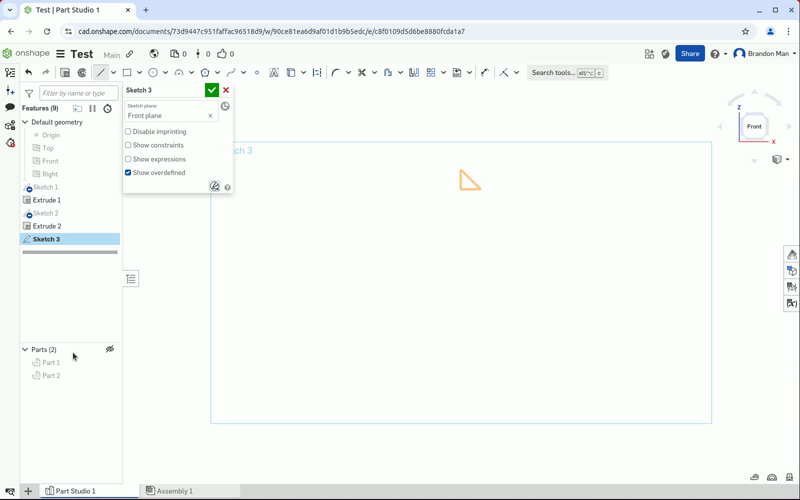
mouse_move(460, 212)
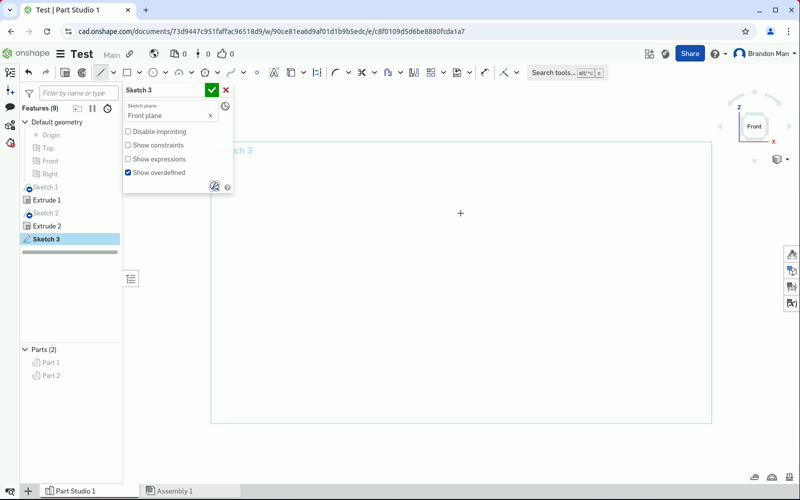
click(460, 212)
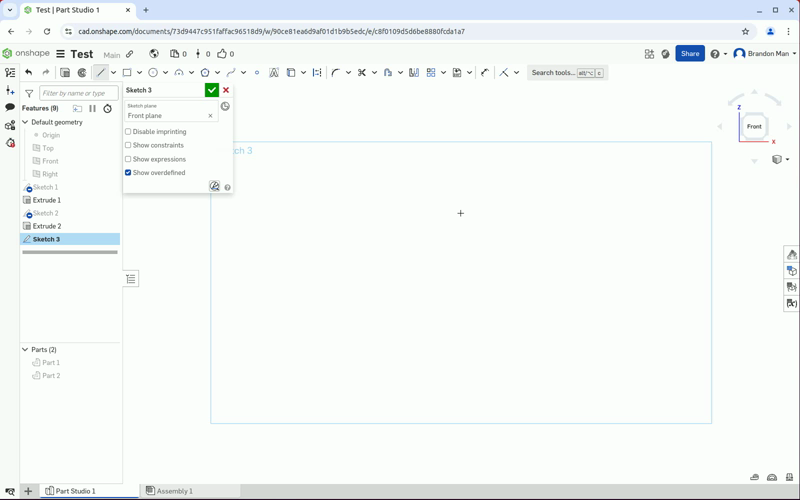
key_up(shift)
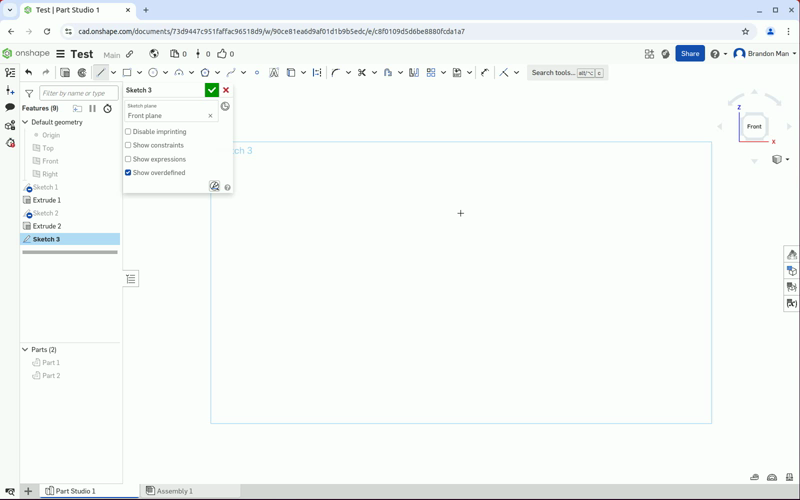
key_down(shift)
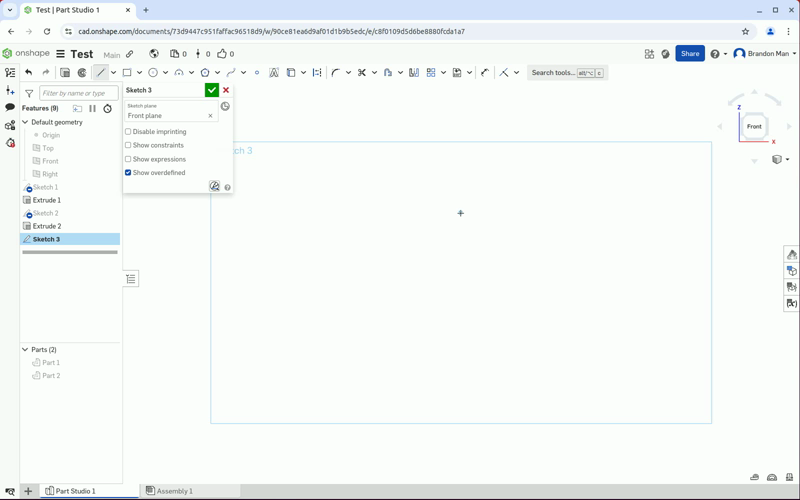
mouse_move(490, 212)
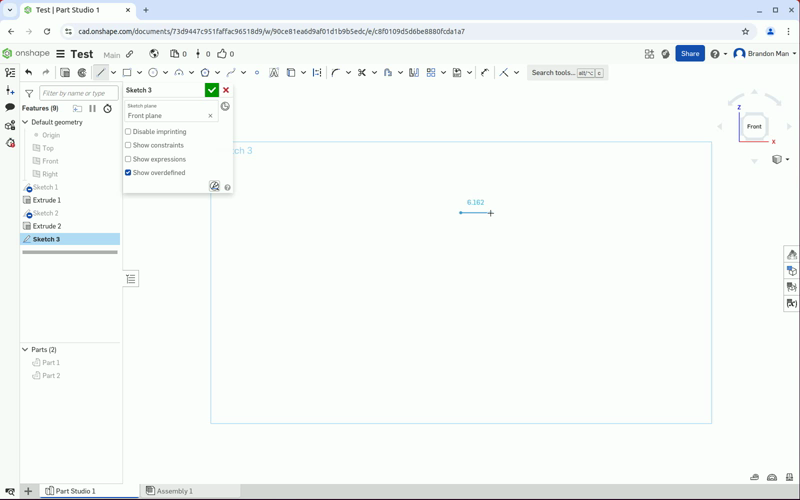
mouse_move(503, 212)
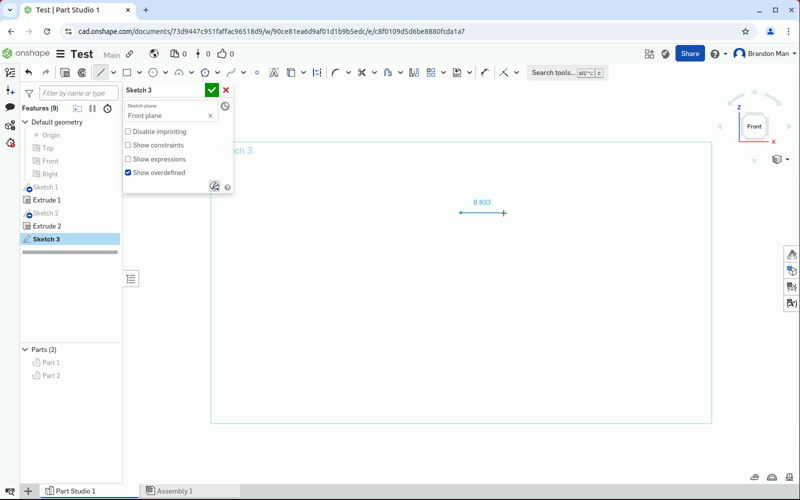
click(503, 212)
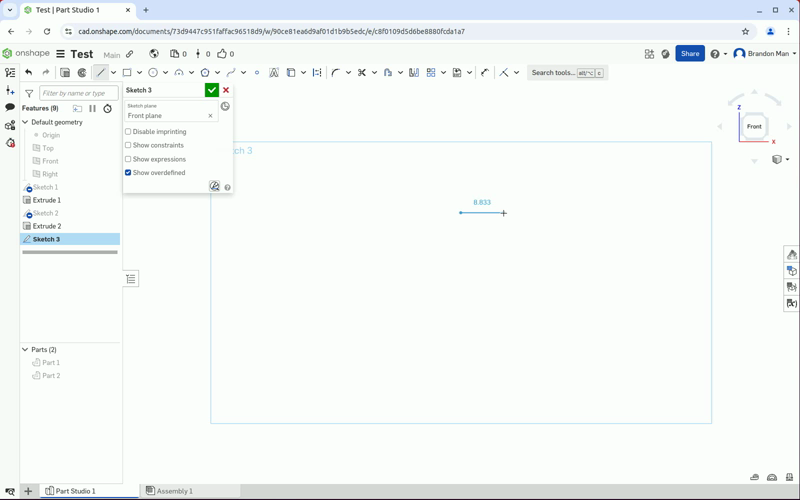
key_up(shift)
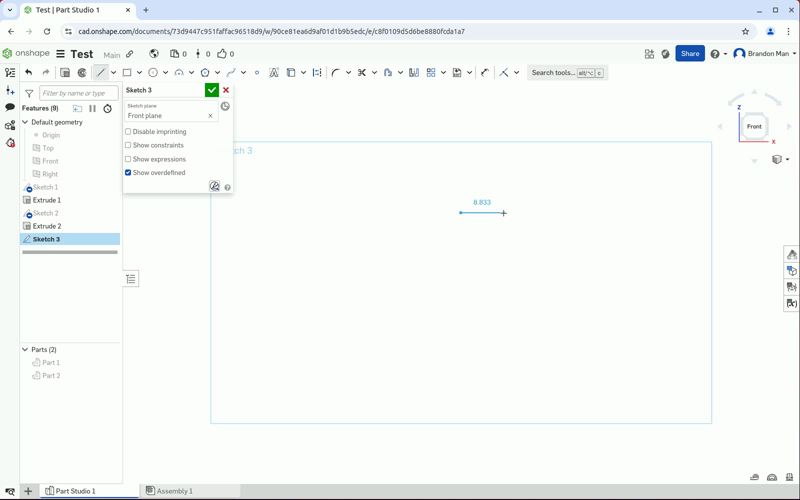
key_down(shift)
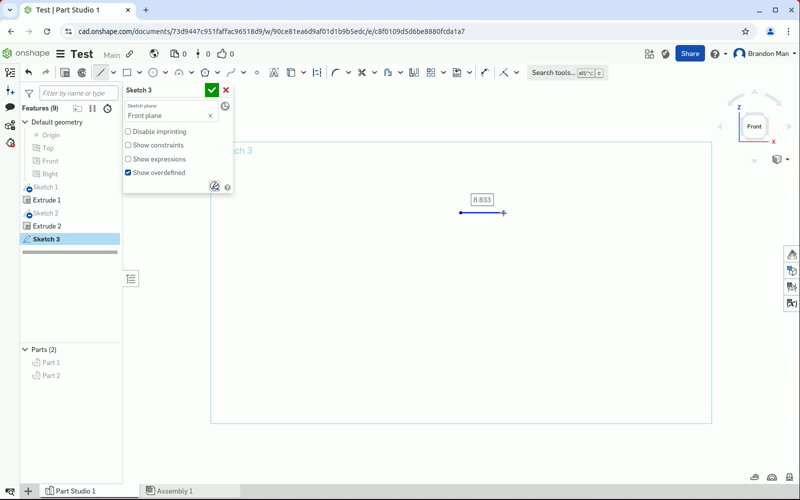
mouse_move(533, 212)
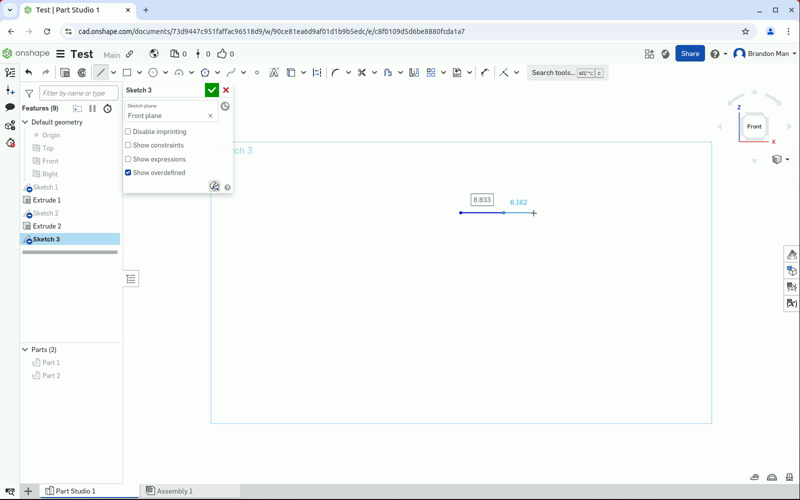
mouse_move(498, 207)
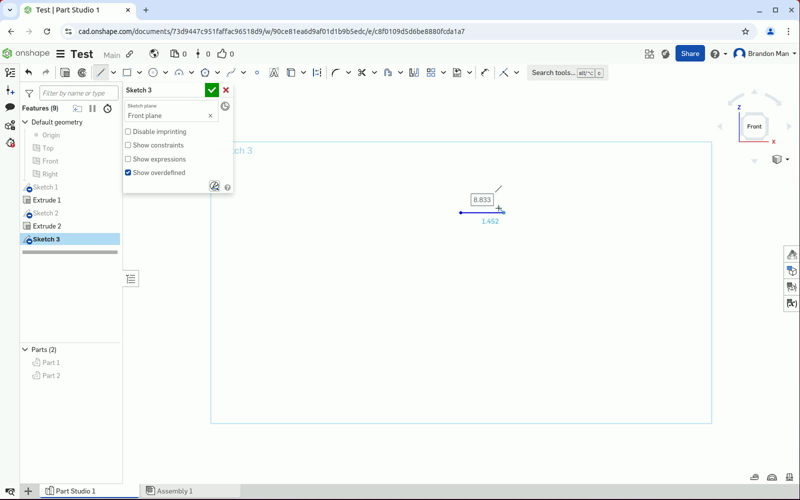
scroll(6)
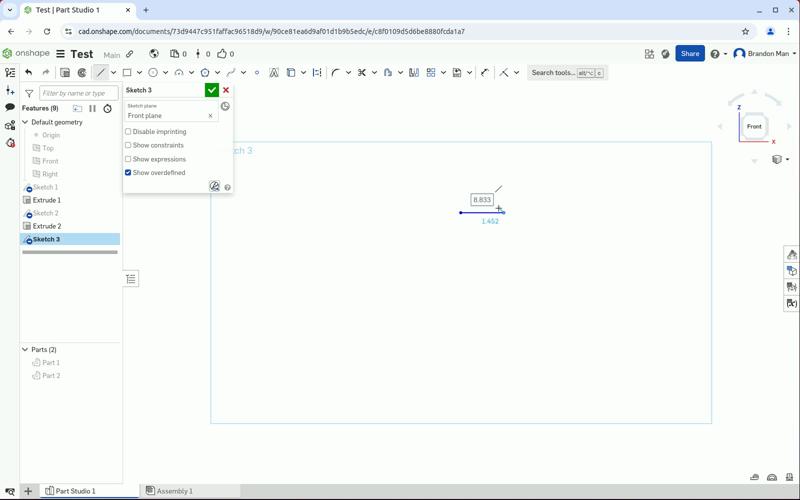
scroll(6)
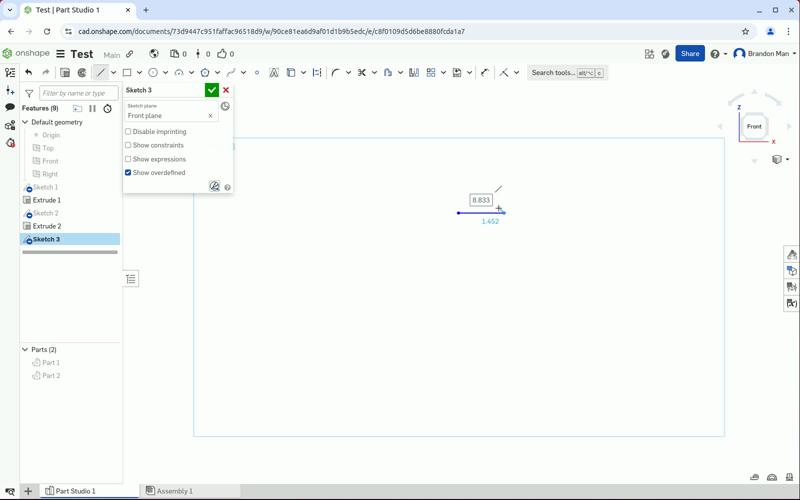
scroll(6)
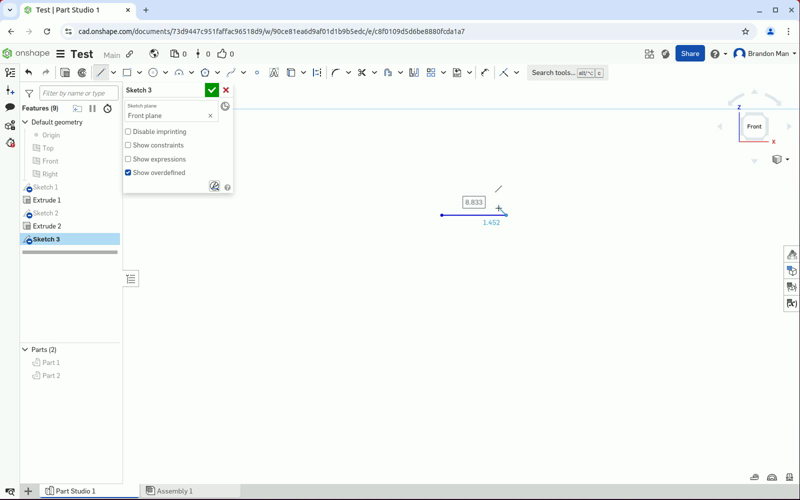
scroll(6)
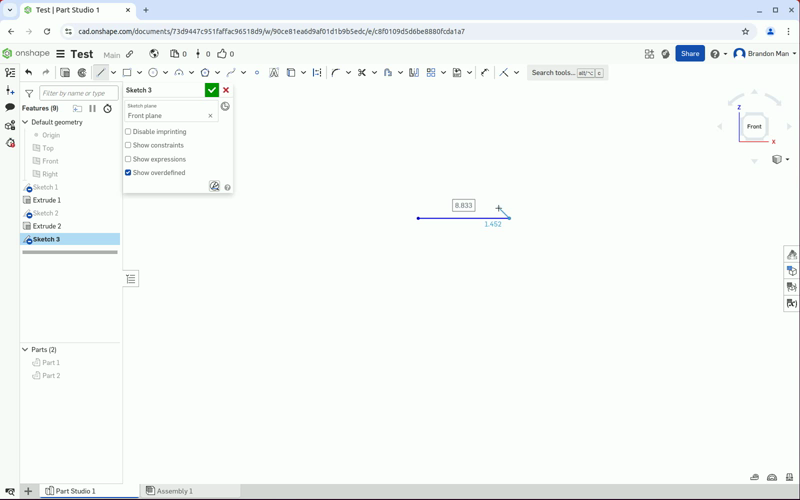
scroll(6)
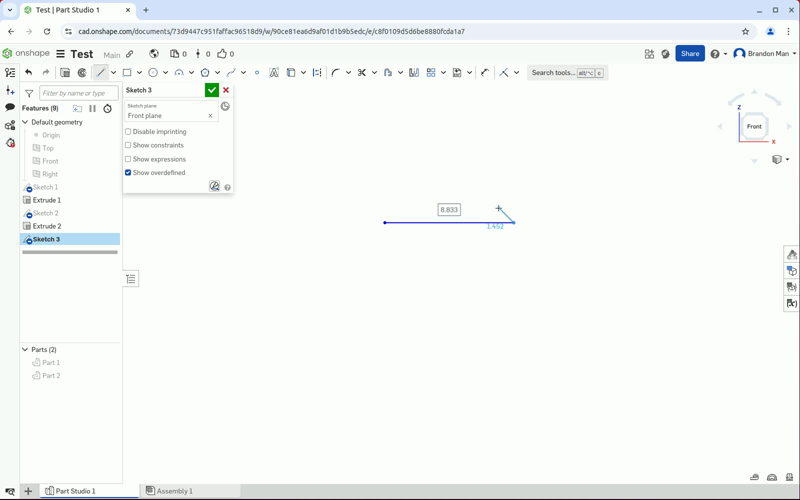
scroll(6)
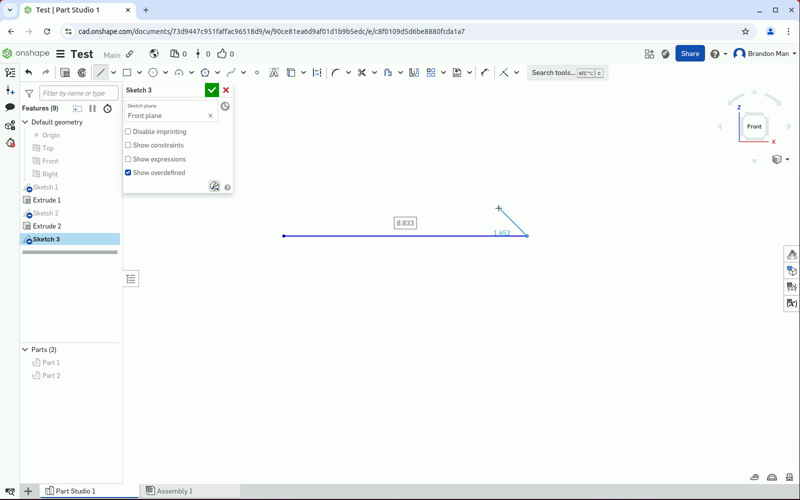
scroll(6)
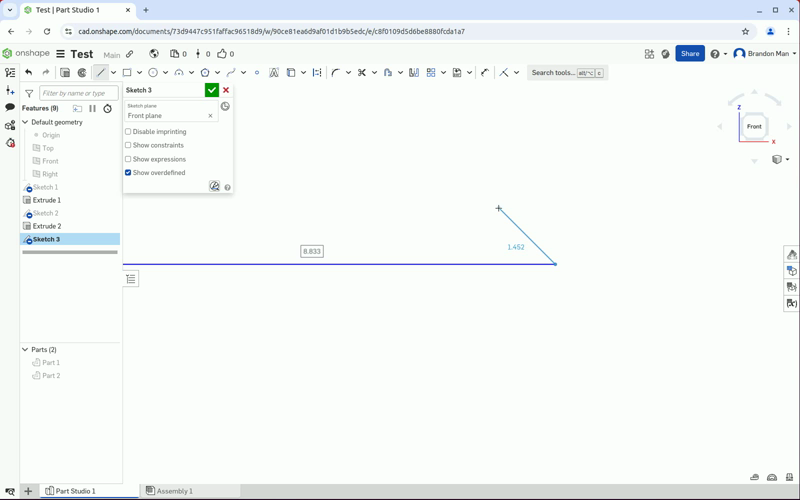
click(498, 207)
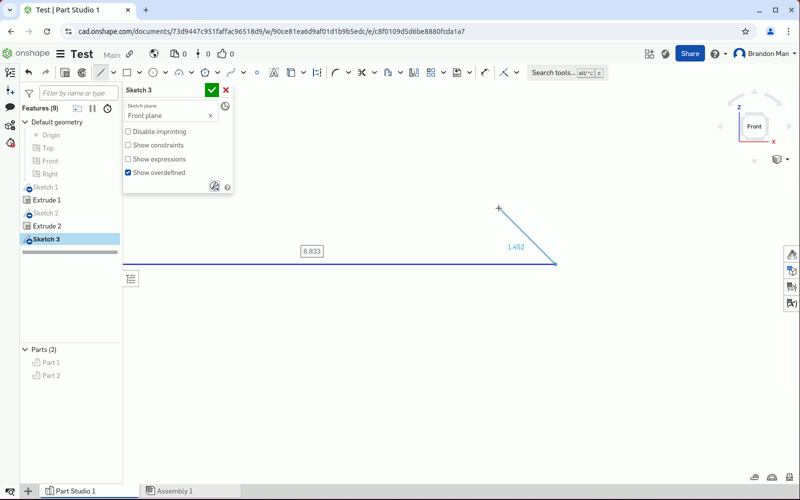
scroll(-6)
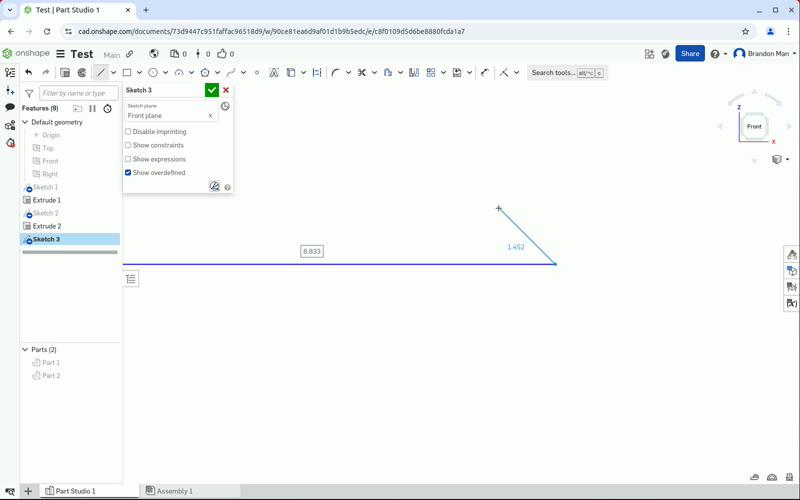
scroll(-6)
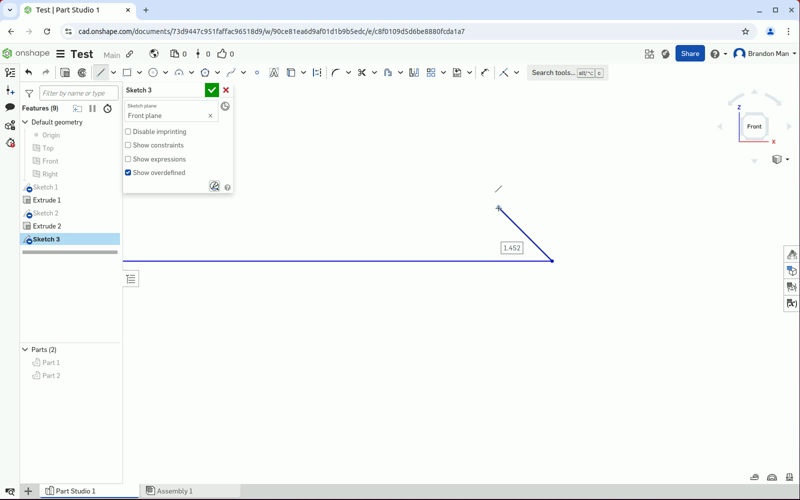
scroll(-6)
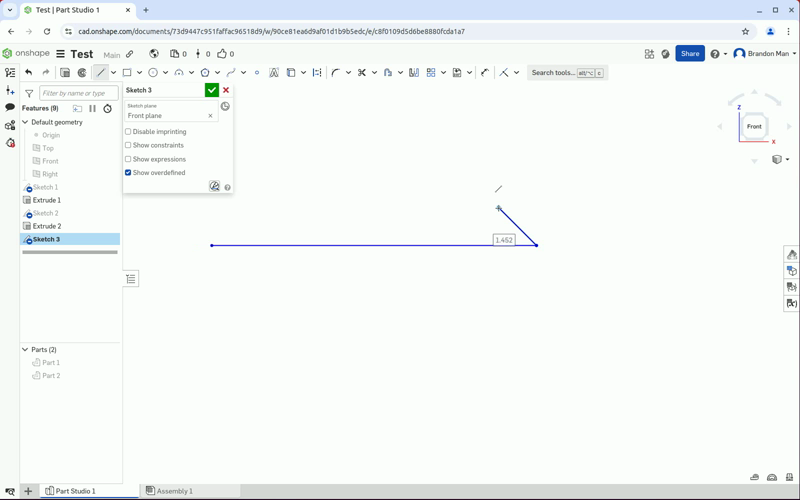
scroll(-6)
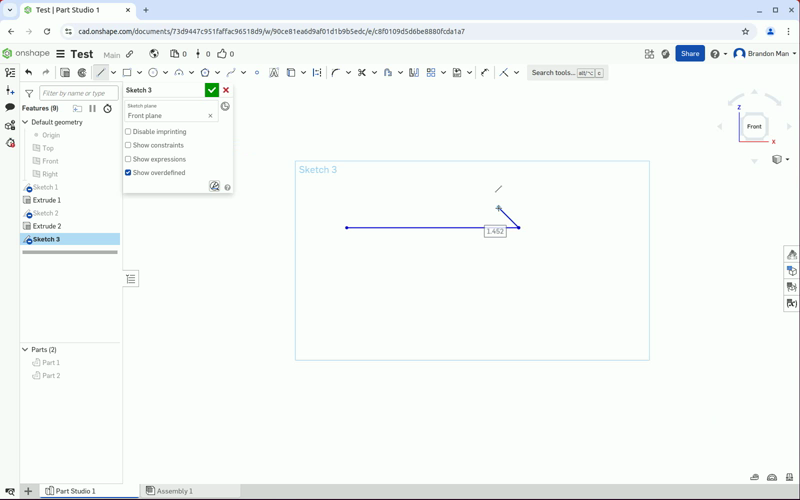
scroll(-6)
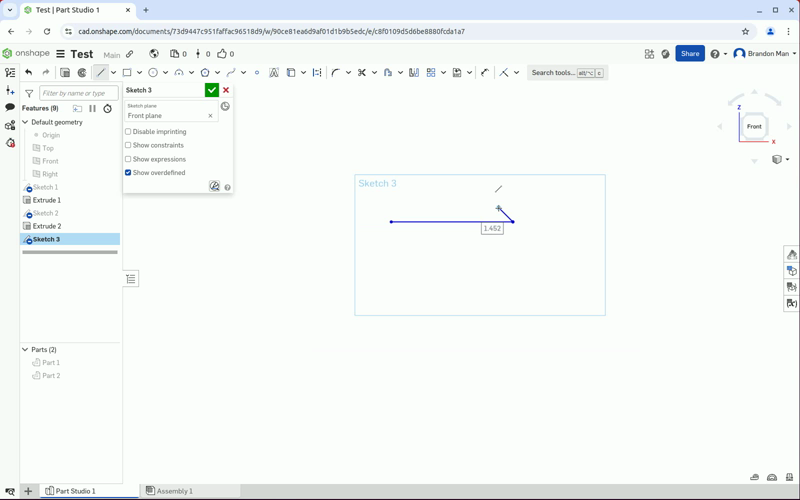
scroll(-6)
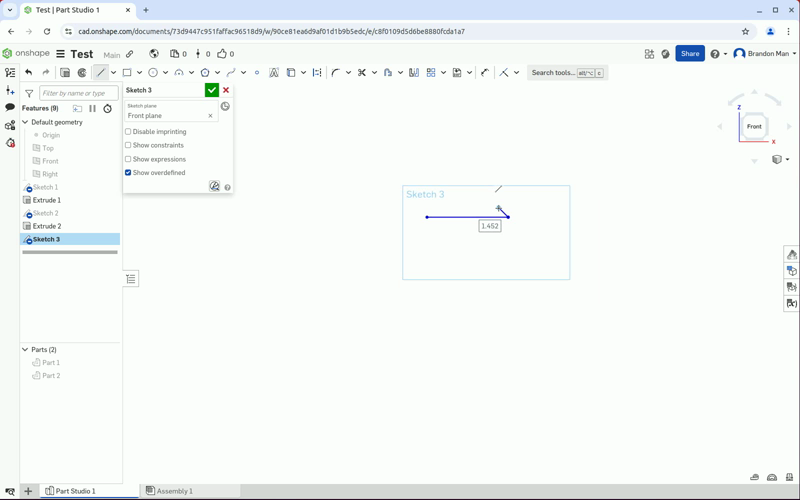
scroll(-6)
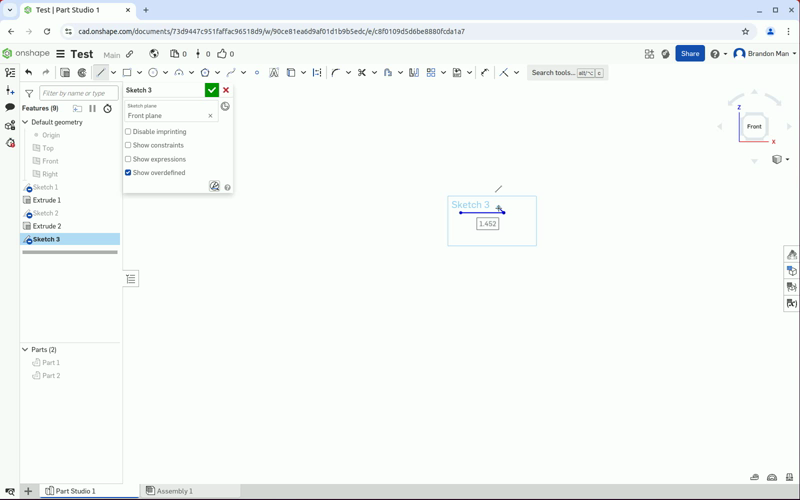
key_up(shift)
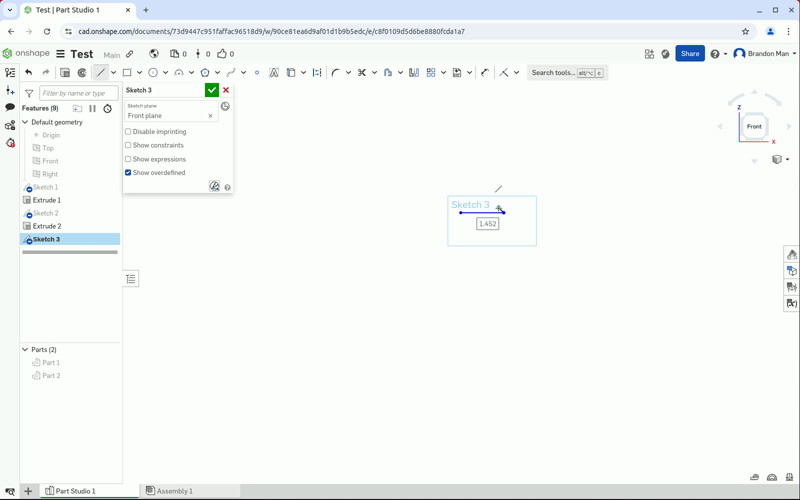
key_down(shift)
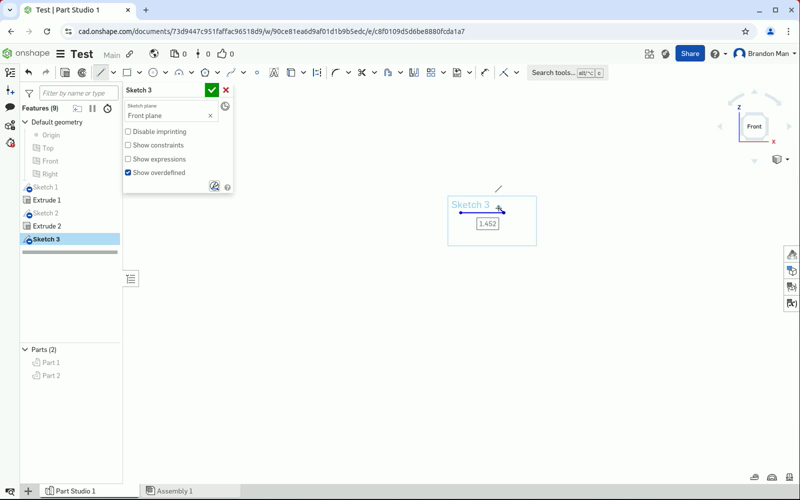
mouse_move(528, 207)
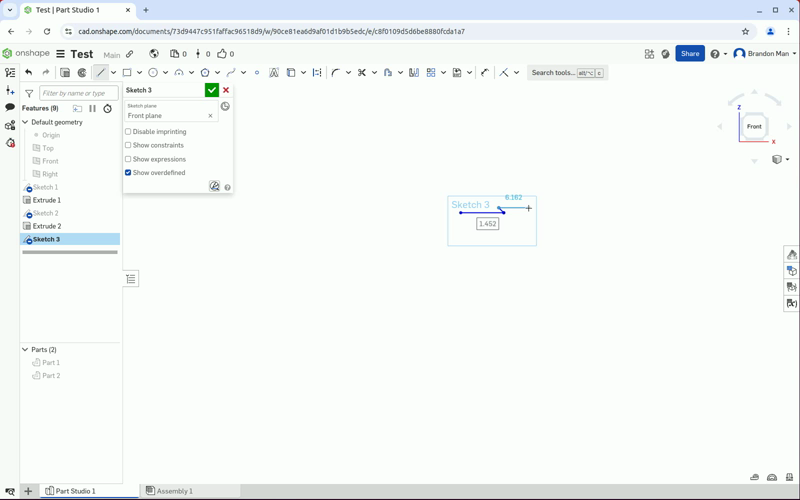
mouse_move(479, 188)
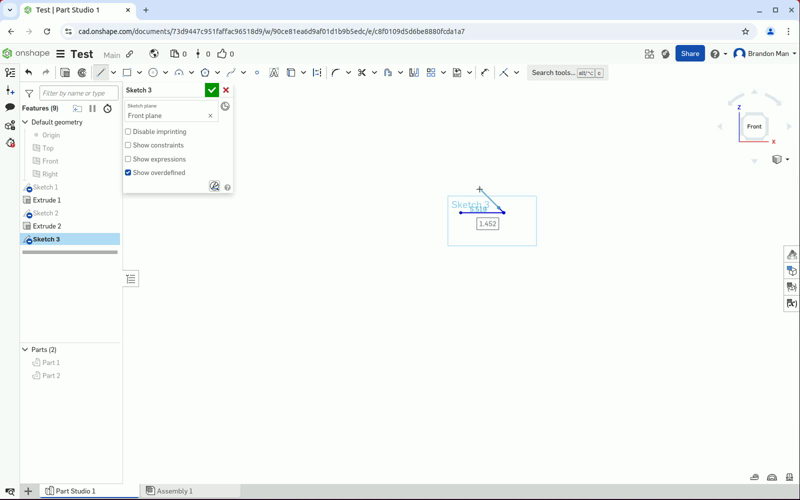
click(479, 188)
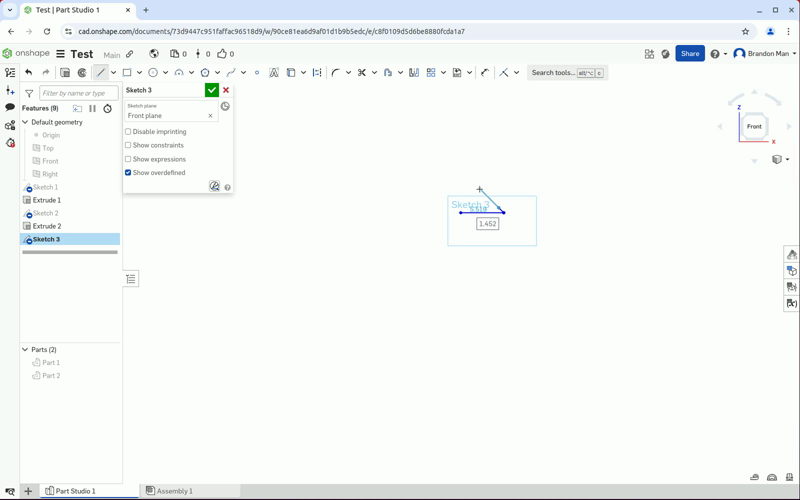
key_up(shift)
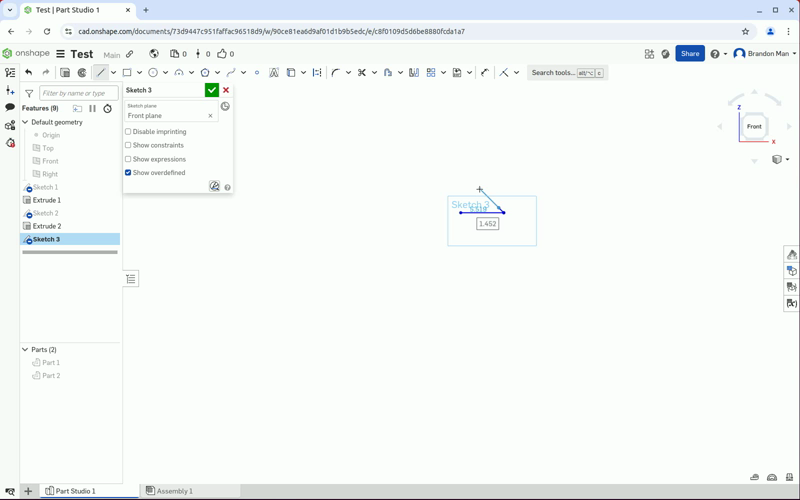
key_down(shift)
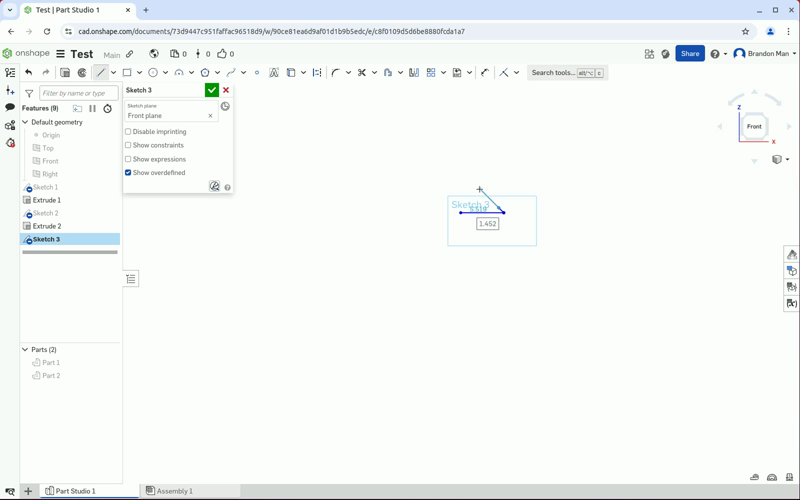
mouse_move(509, 188)
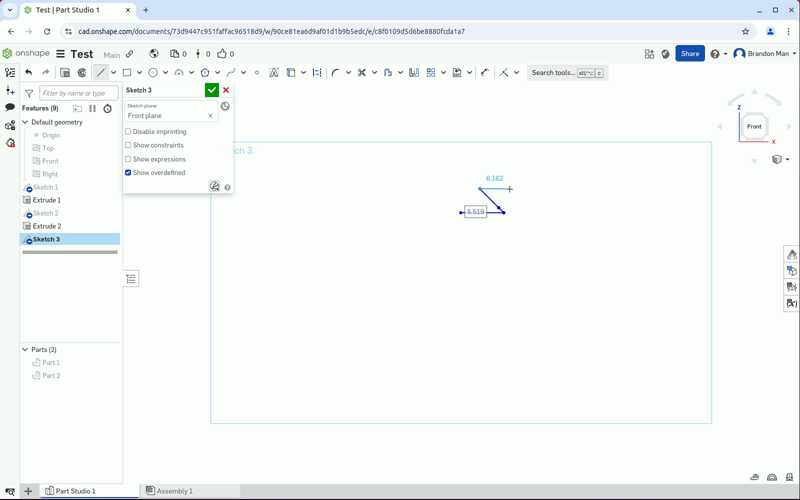
mouse_move(460, 188)
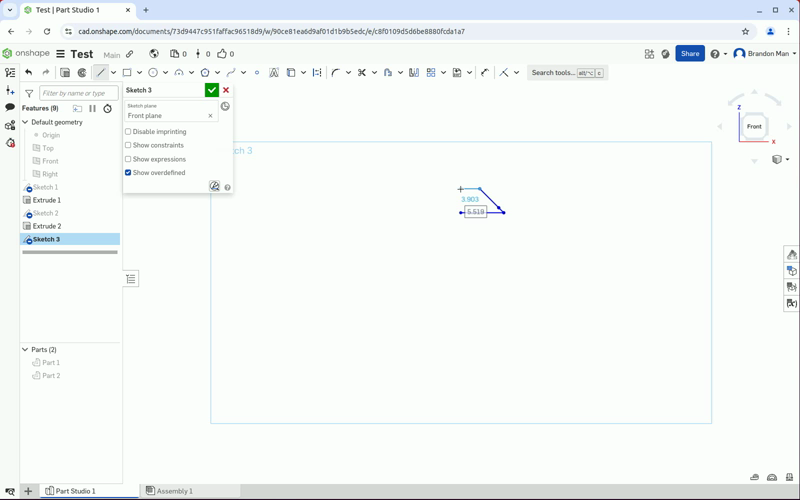
click(460, 188)
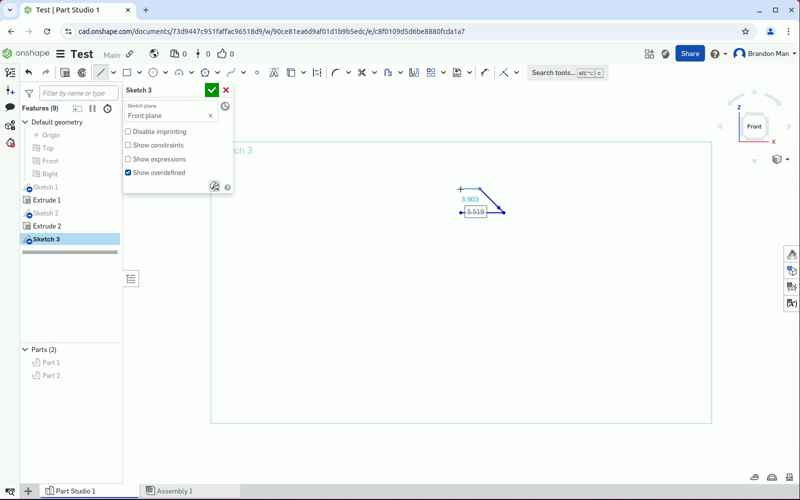
key_up(shift)
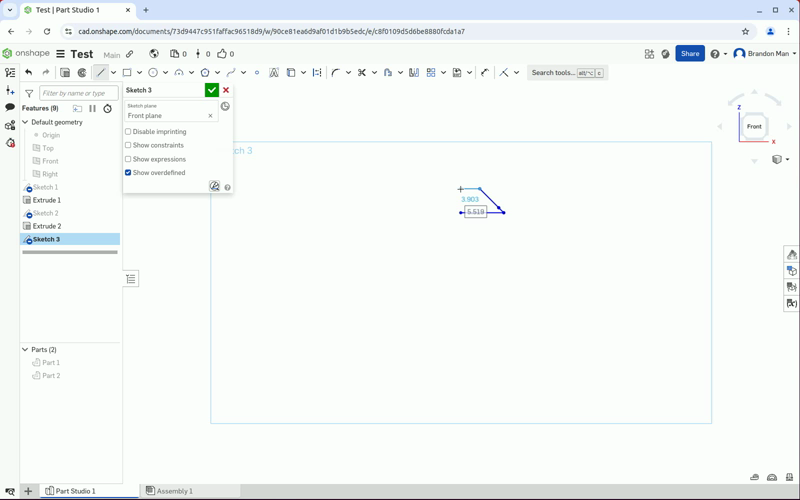
mouse_move(490, 188)
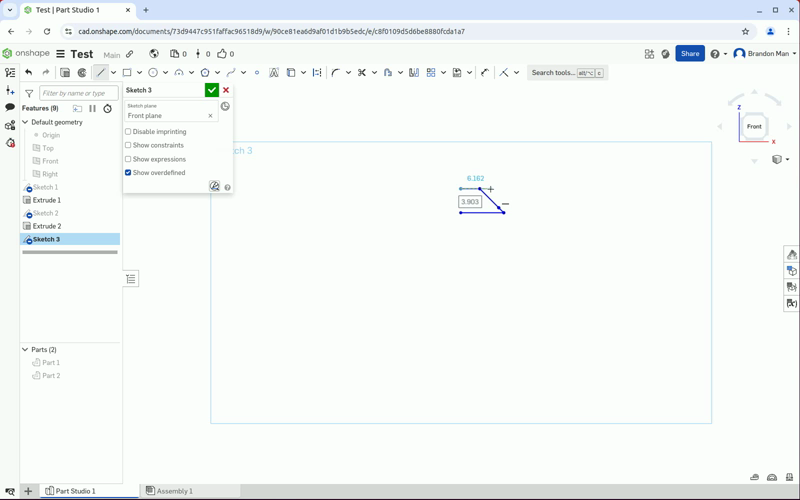
key_down(shift)
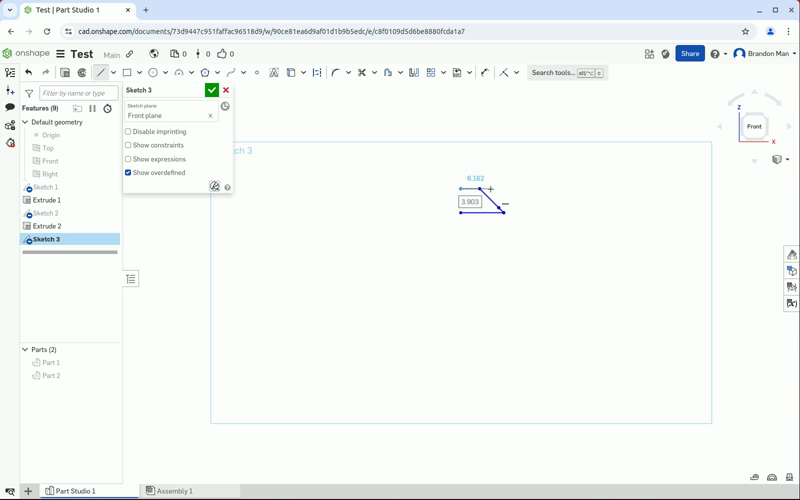
mouse_move(460, 212)
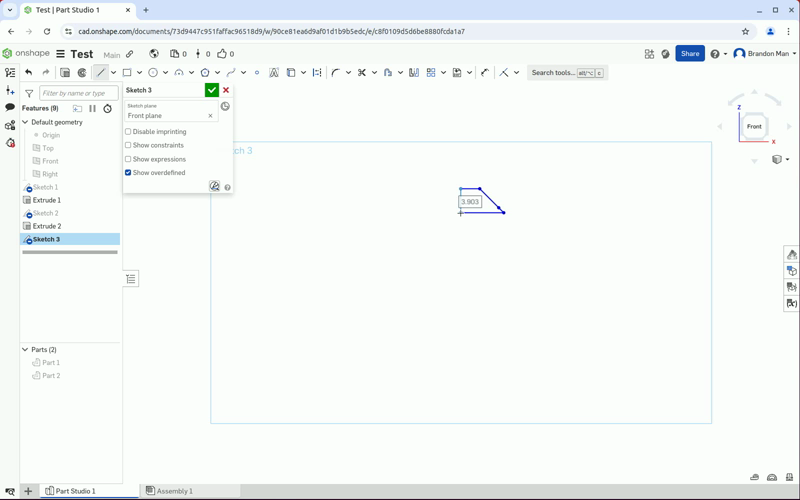
key_up(shift)
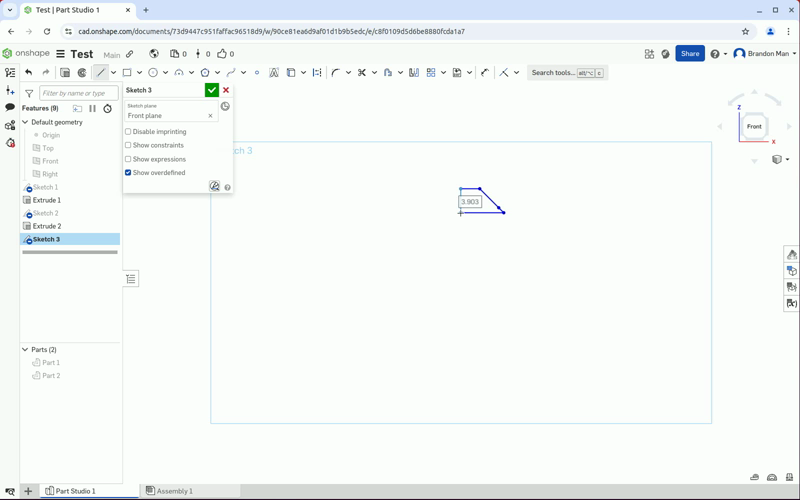
click(460, 212)
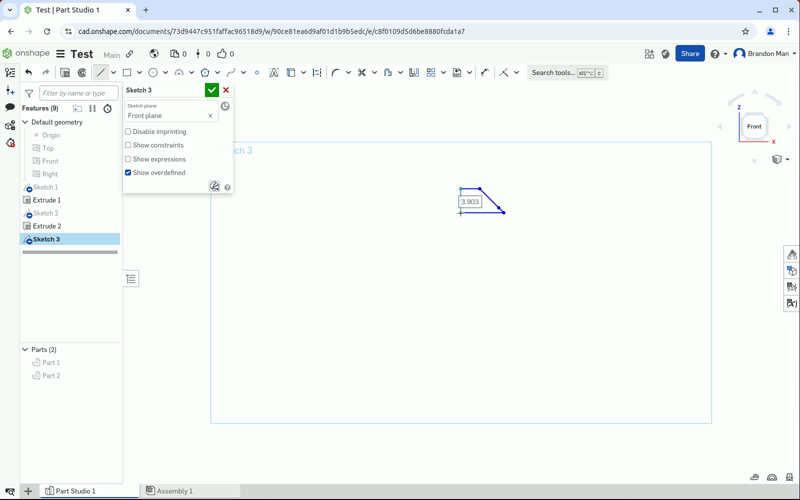
key(esc)
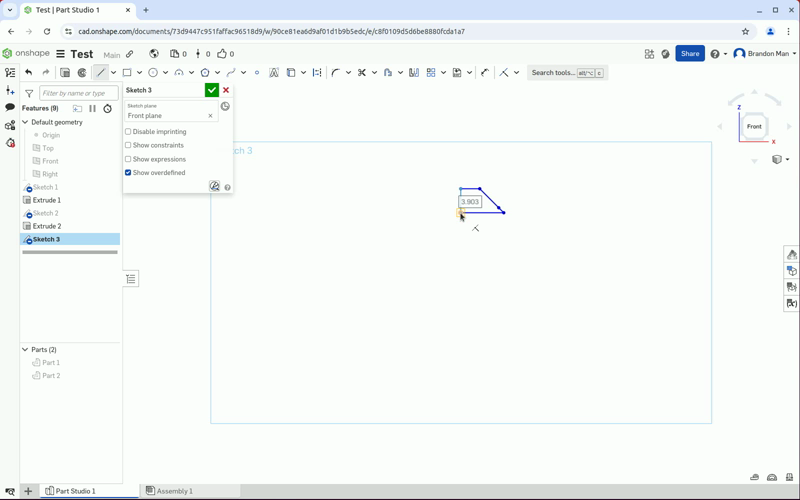
mouse_move(481, 200)
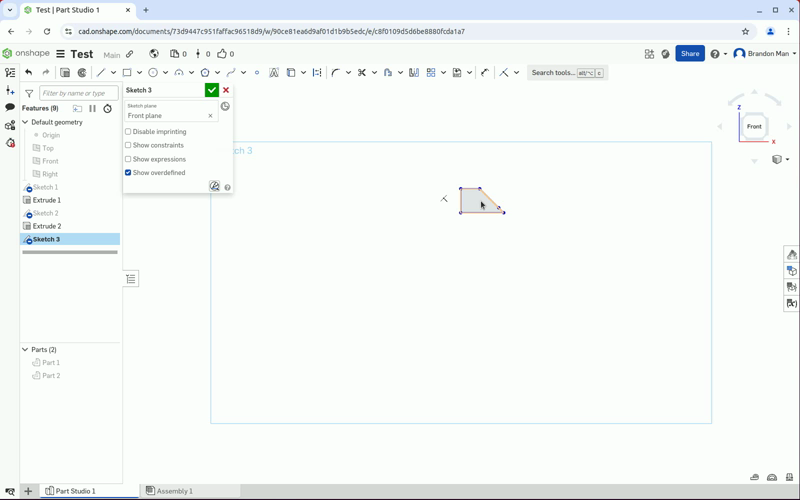
scroll(6)
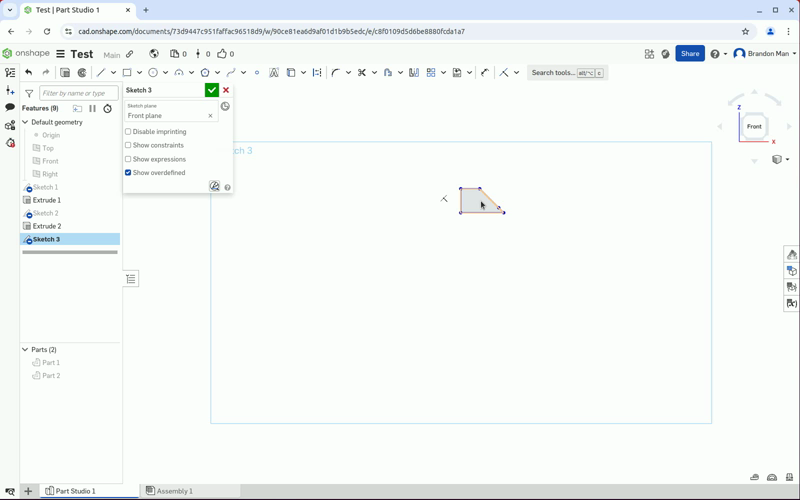
scroll(6)
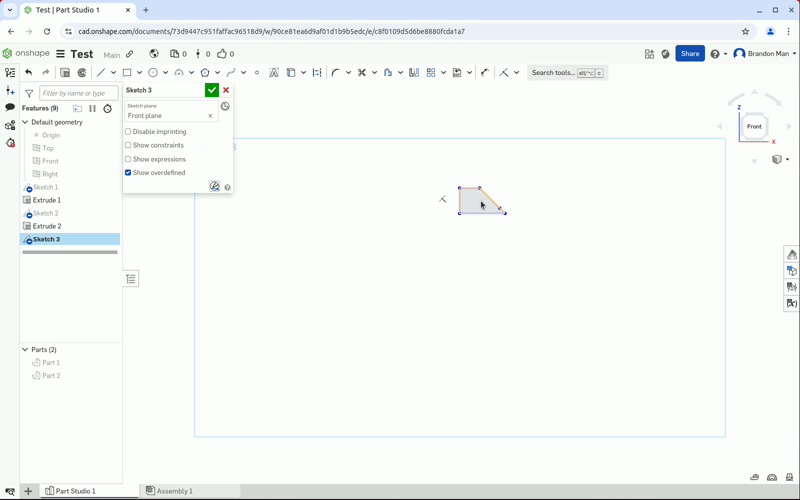
scroll(6)
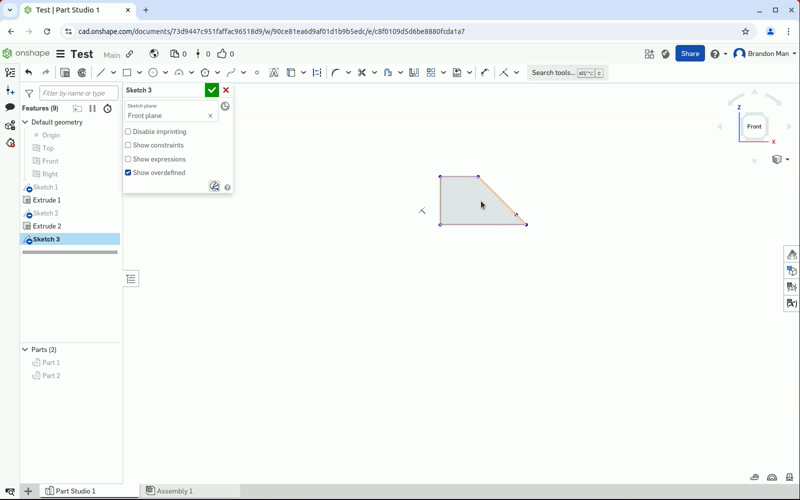
scroll(6)
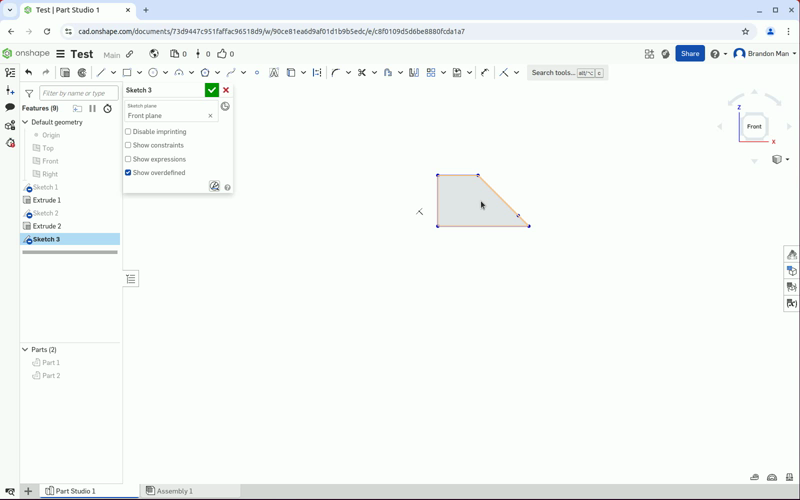
scroll(6)
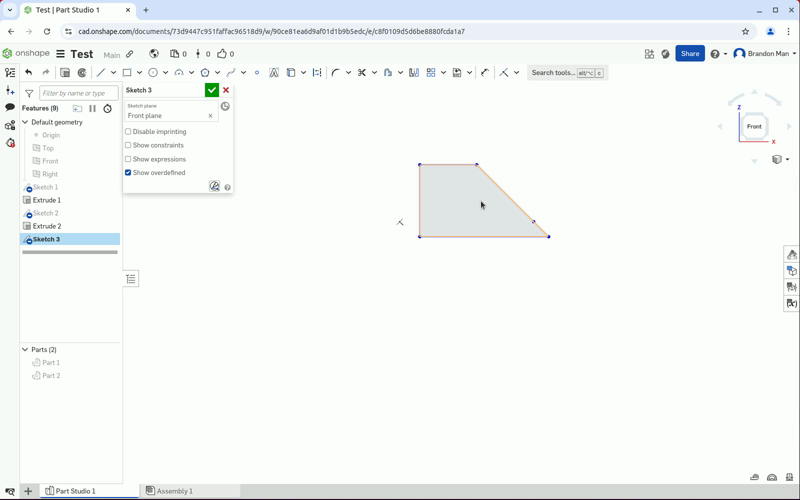
scroll(6)
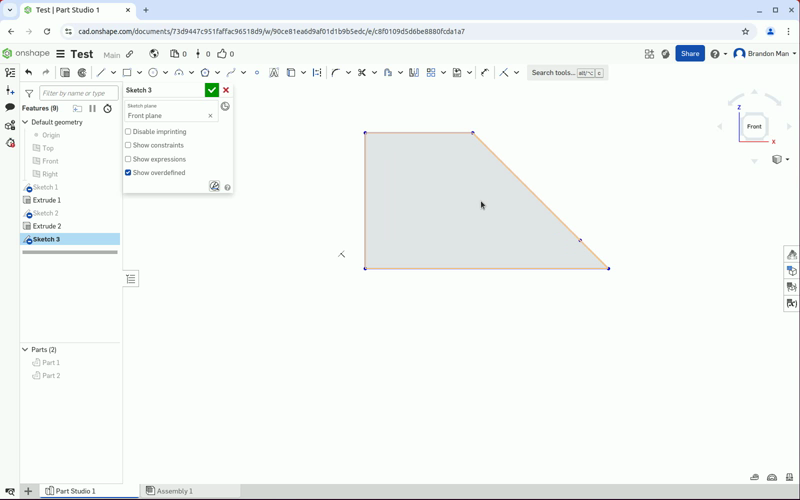
scroll(6)
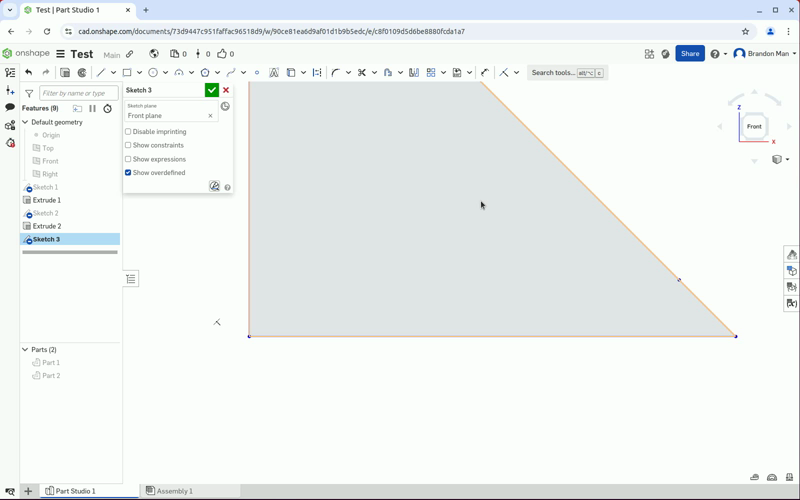
click(481, 200)
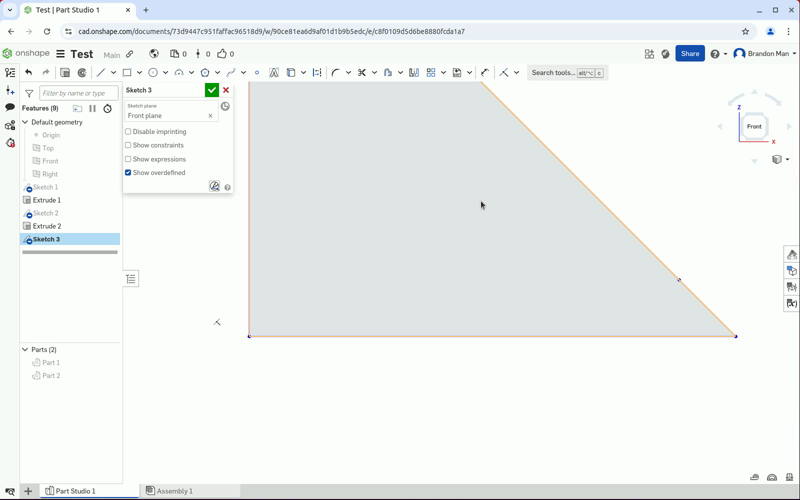
scroll(-6)
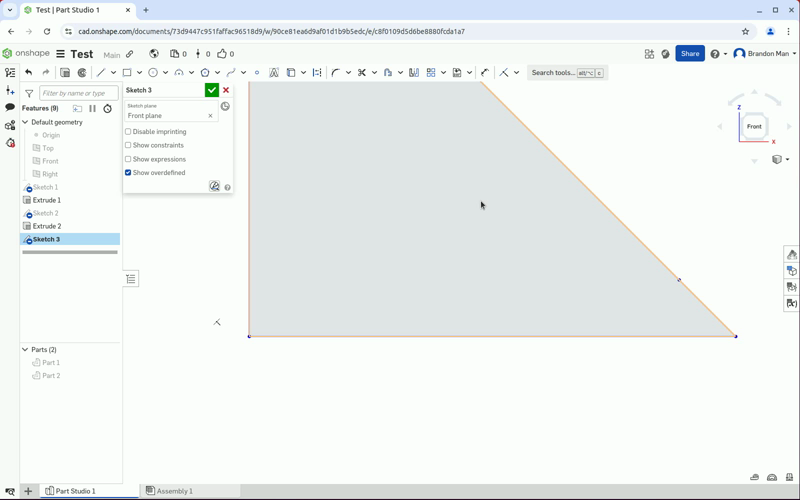
scroll(-6)
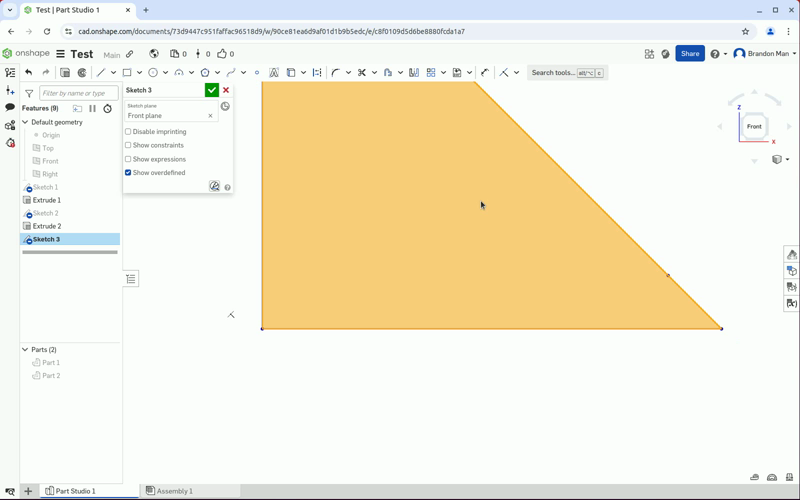
scroll(-6)
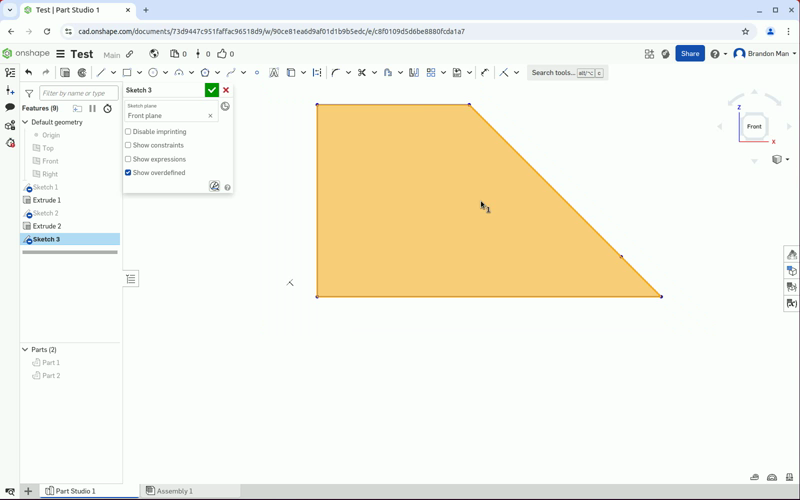
scroll(-6)
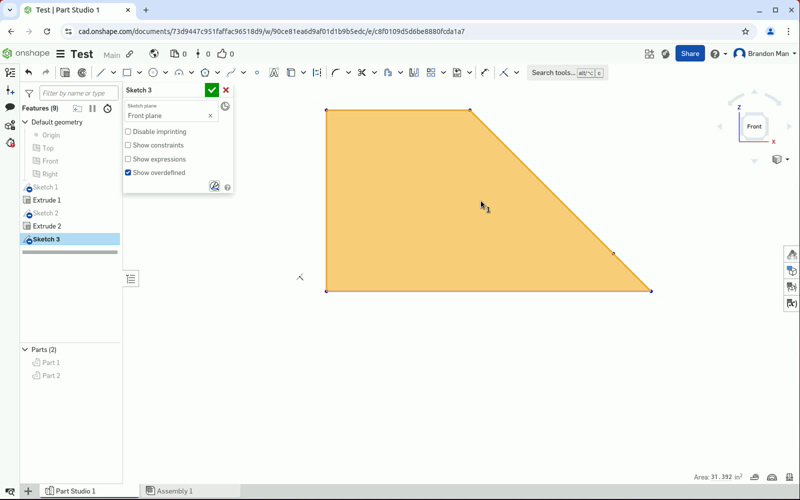
scroll(-6)
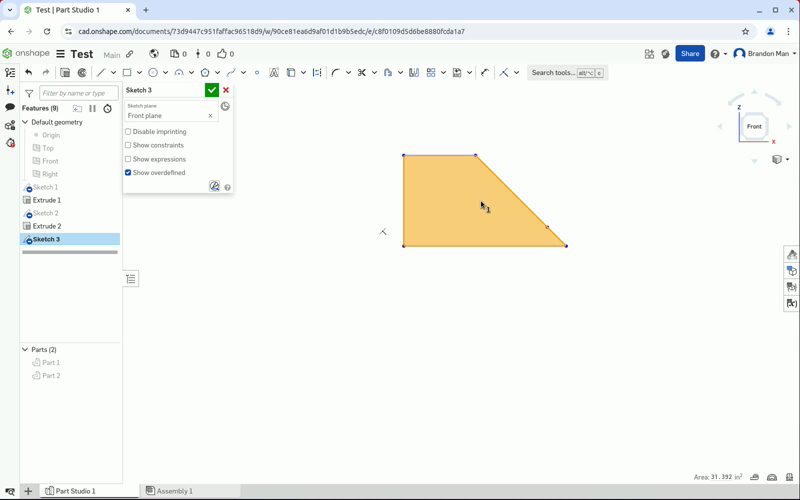
scroll(-6)
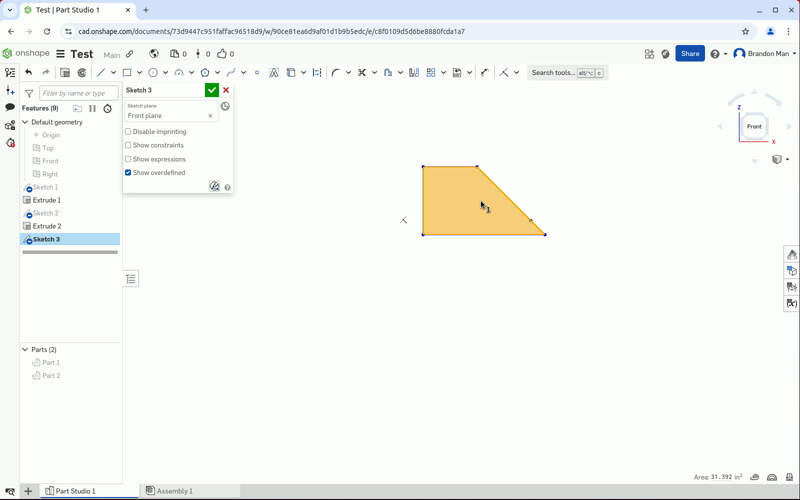
scroll(-6)
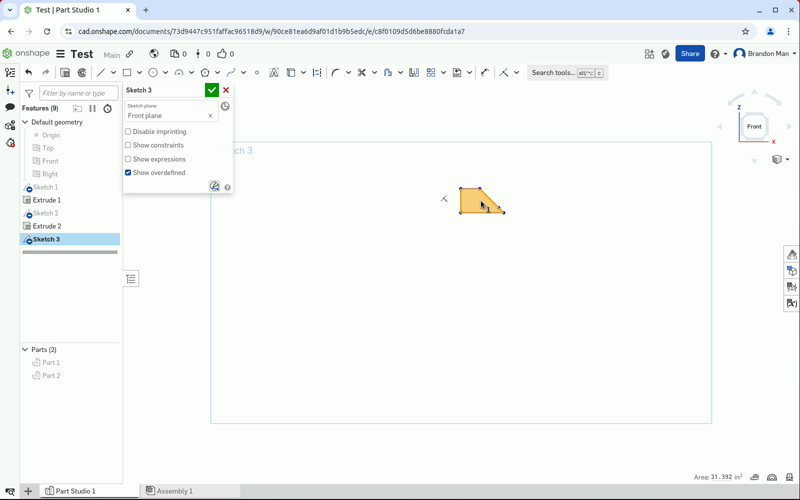
mouse_move(73, 352)
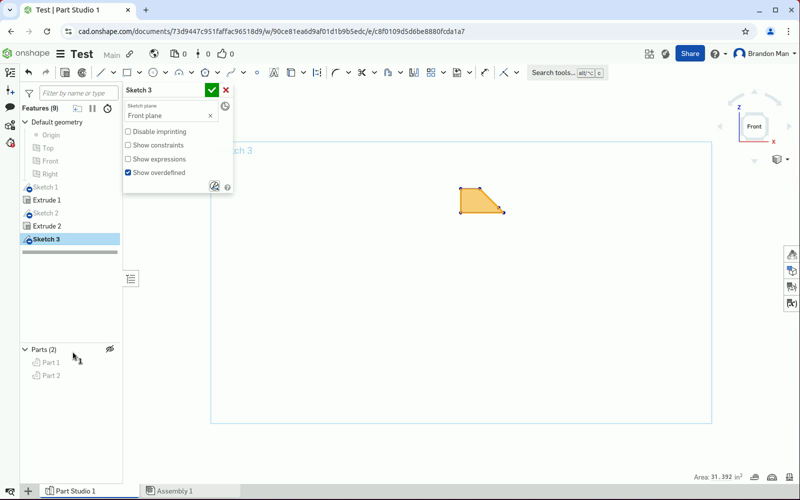
key(shift+y)
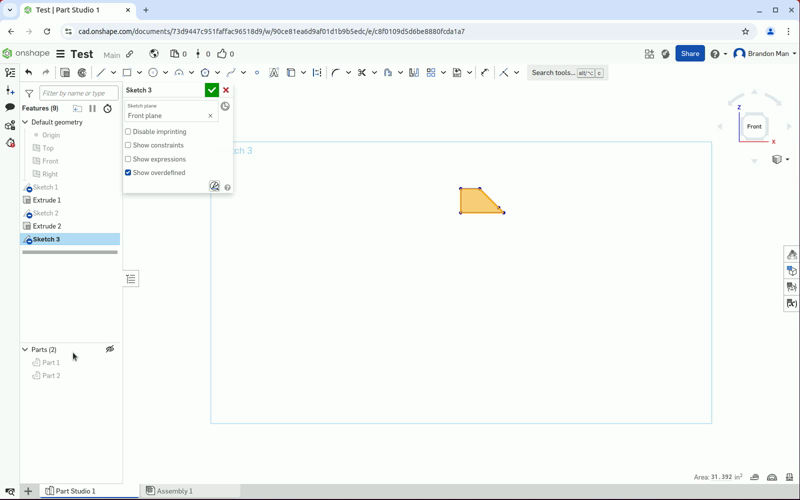
key(shift+e)
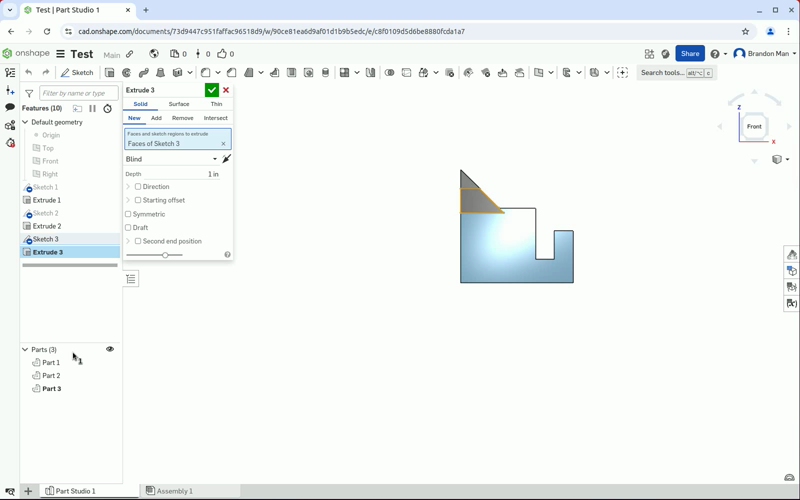
mouse_move(143, 106)
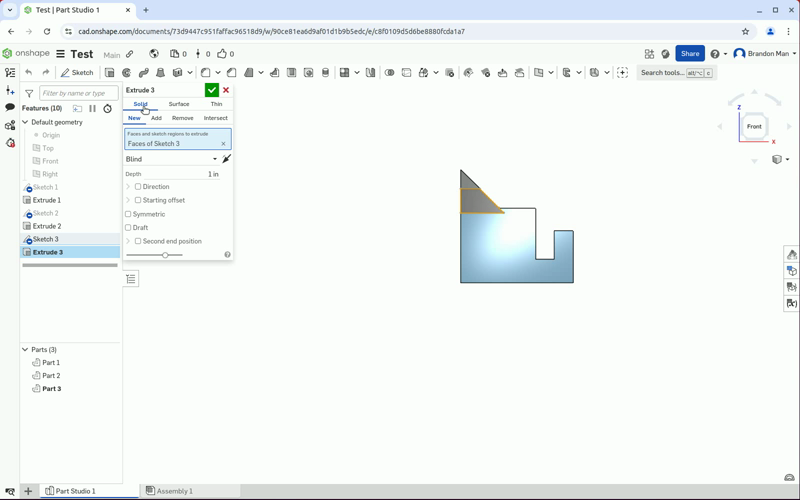
click(143, 106)
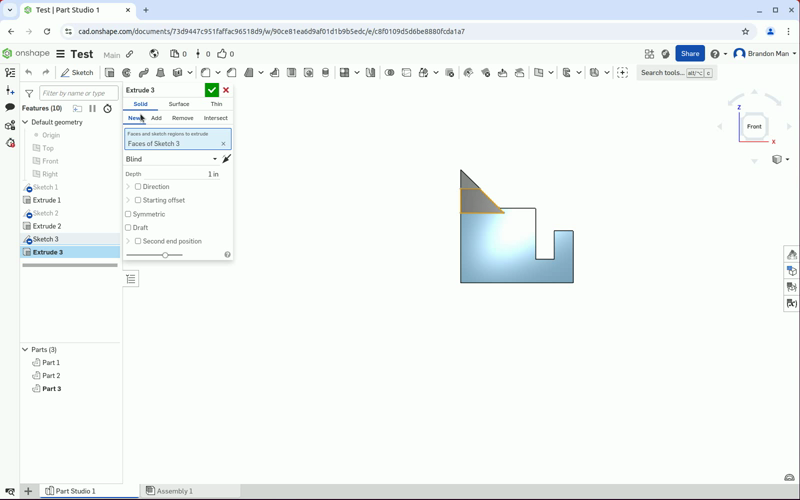
mouse_move(137, 120)
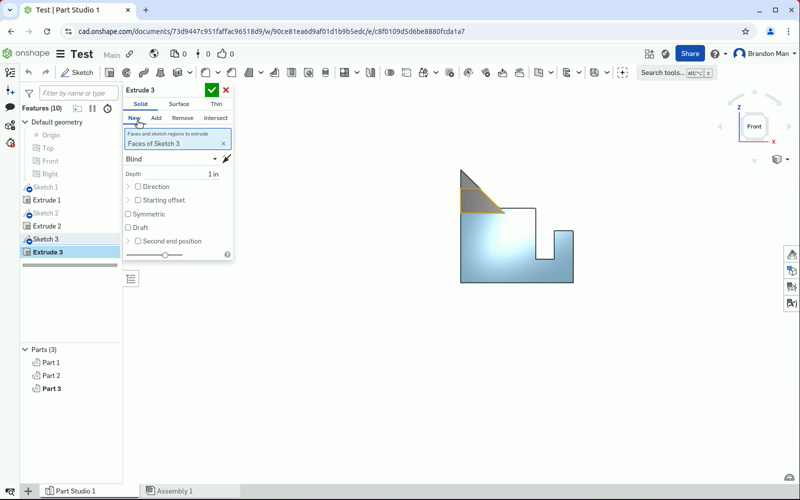
click(137, 120)
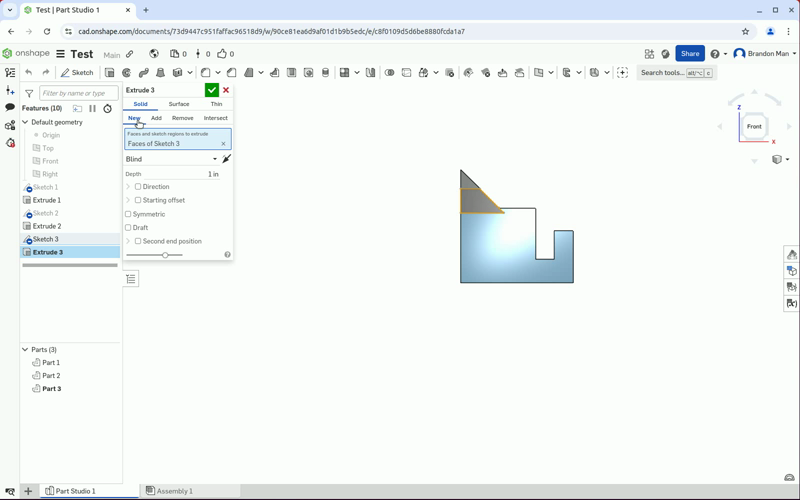
key(tab, 4)
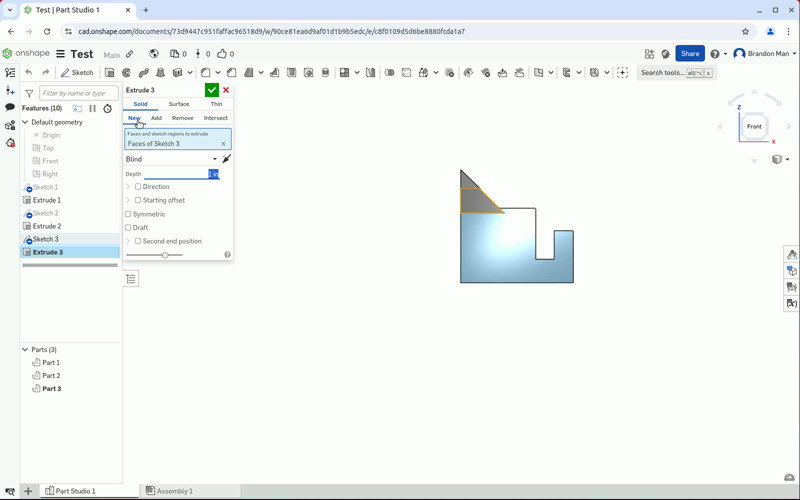
text(15.405)
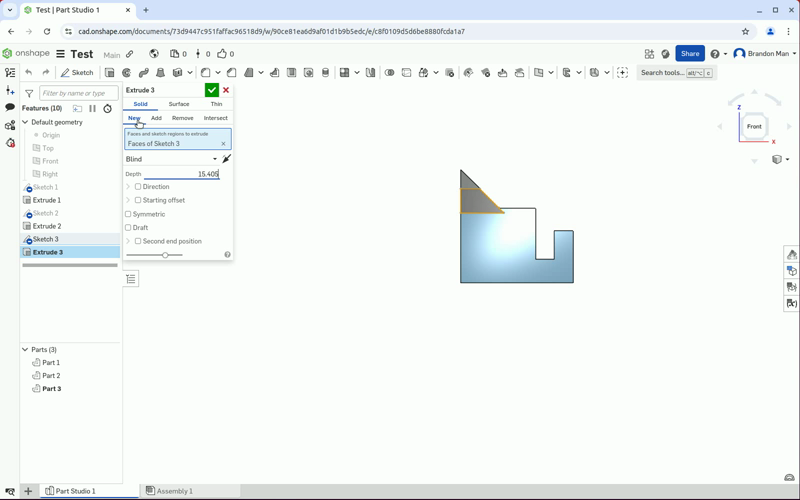
key(enter)
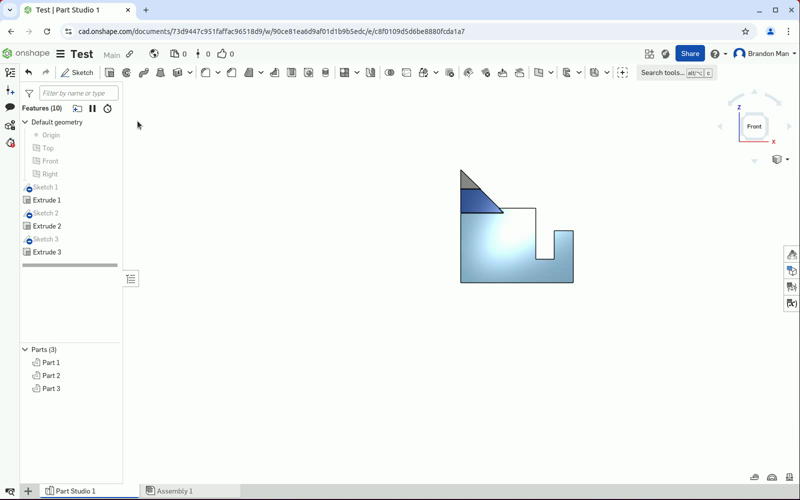
key(shift+h)
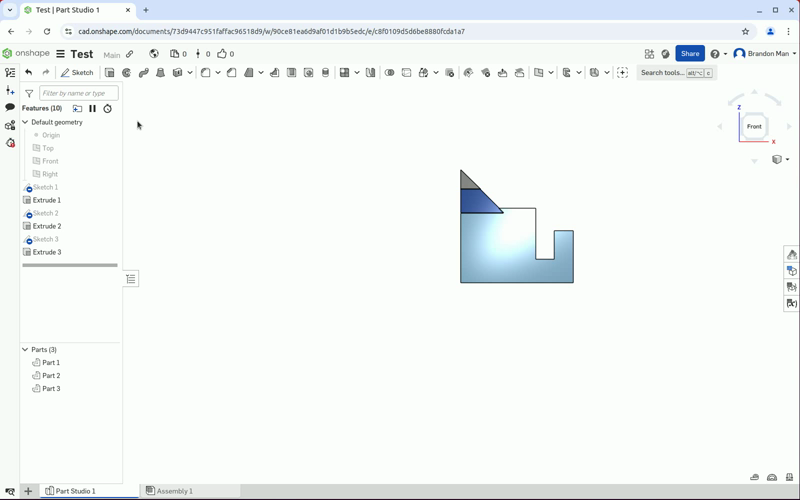
key(shift+h)
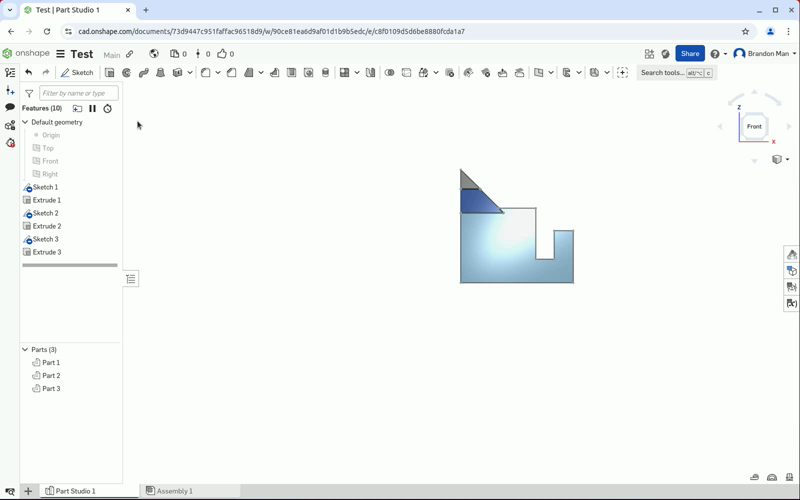
key(shift+7)
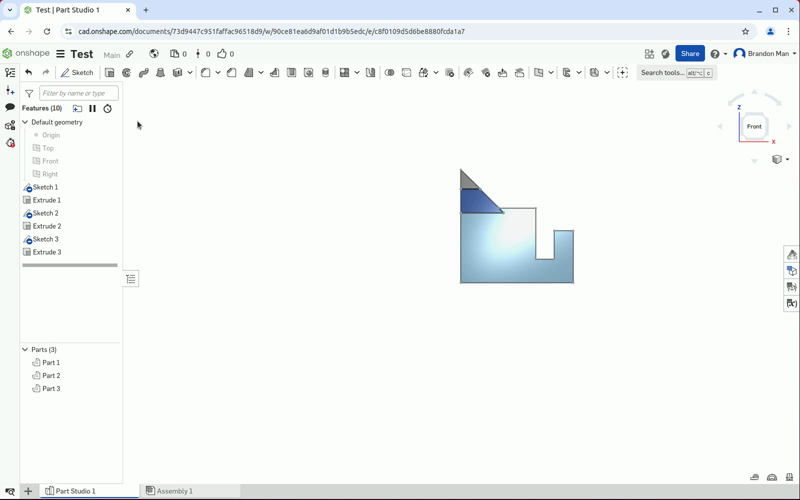
key(left, 2)
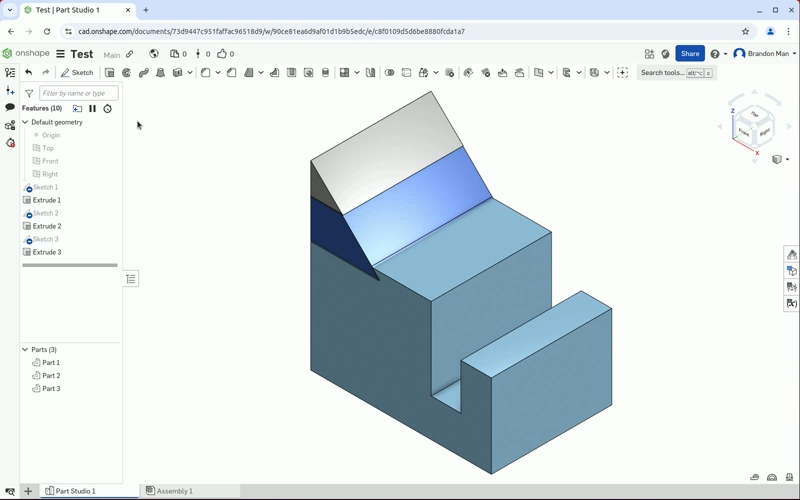
key(down, 2)
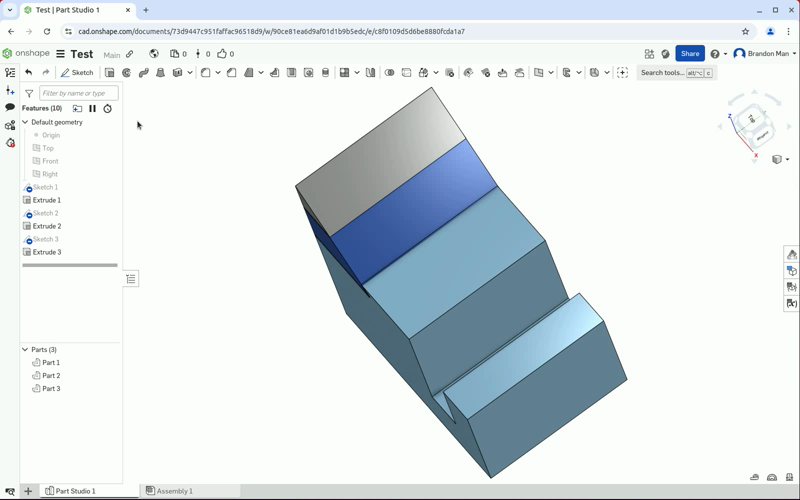
key(up, 2)
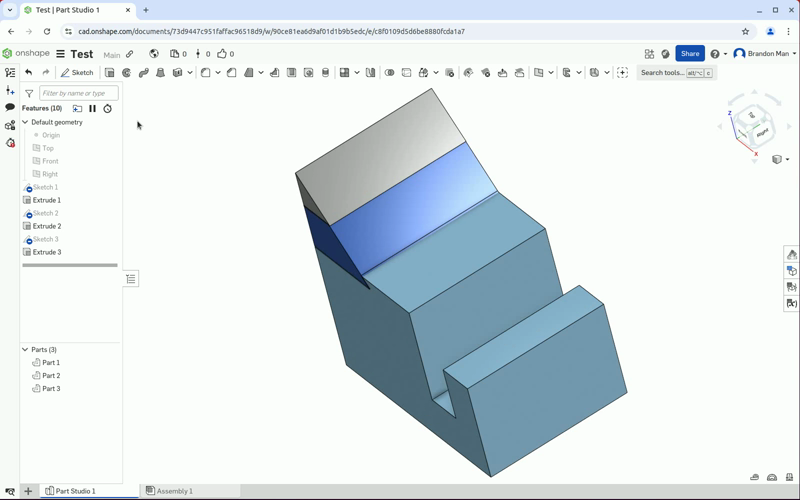
key(right, 2)
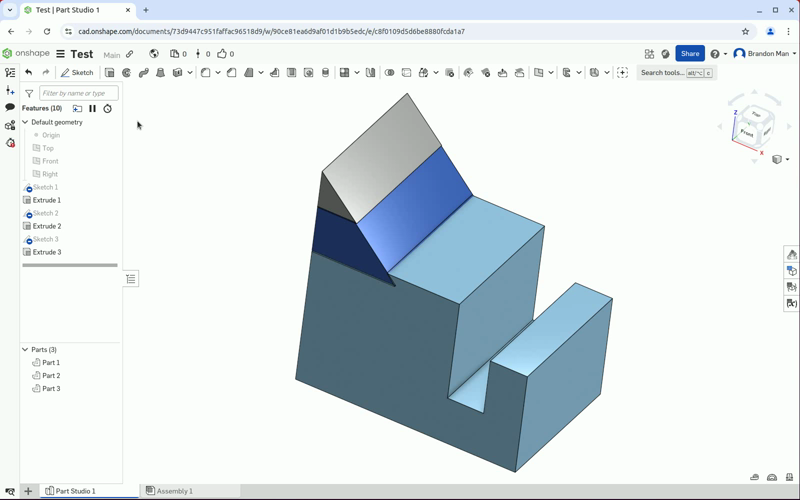
mouse_move(73, 189)
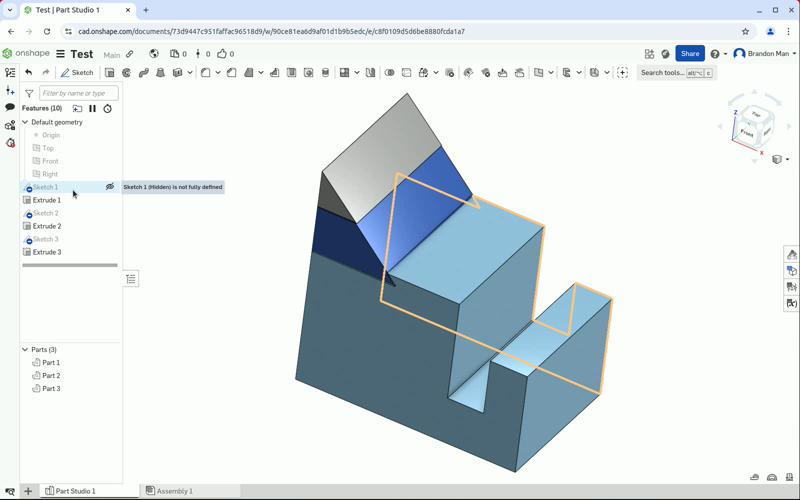
click(73, 189)